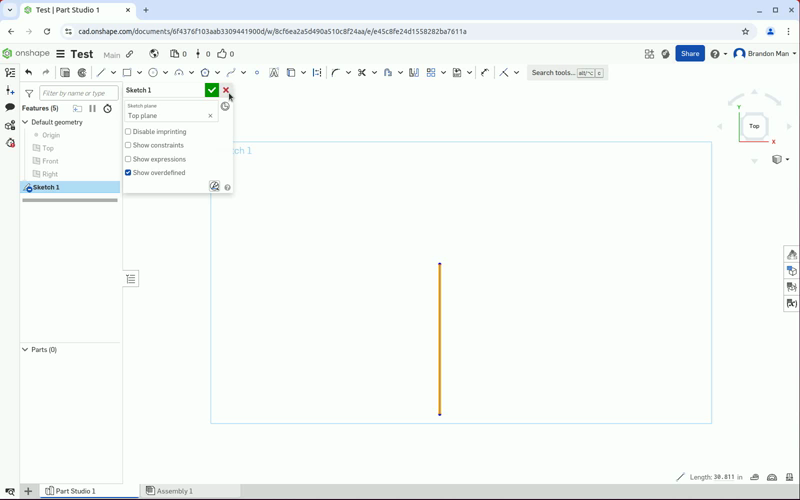
key(shift+h)
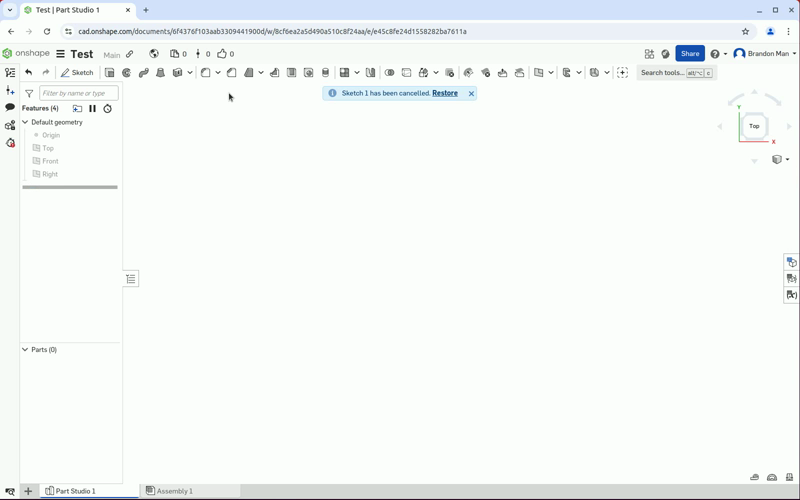
mouse_move(73, 352)
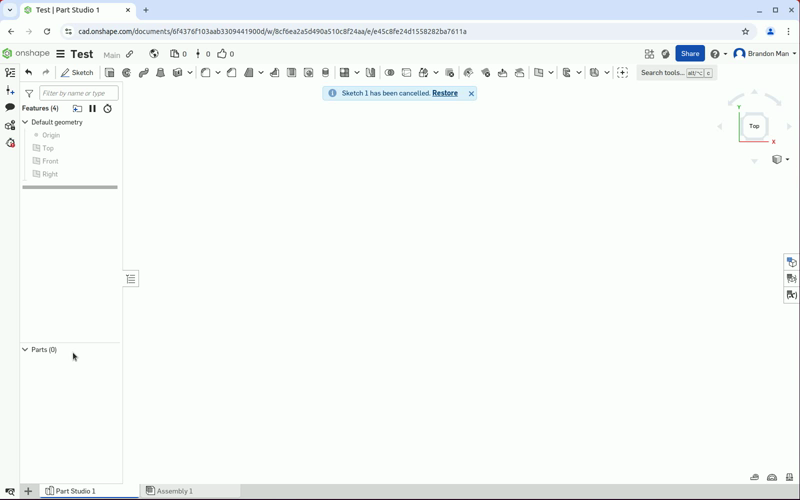
key(y)
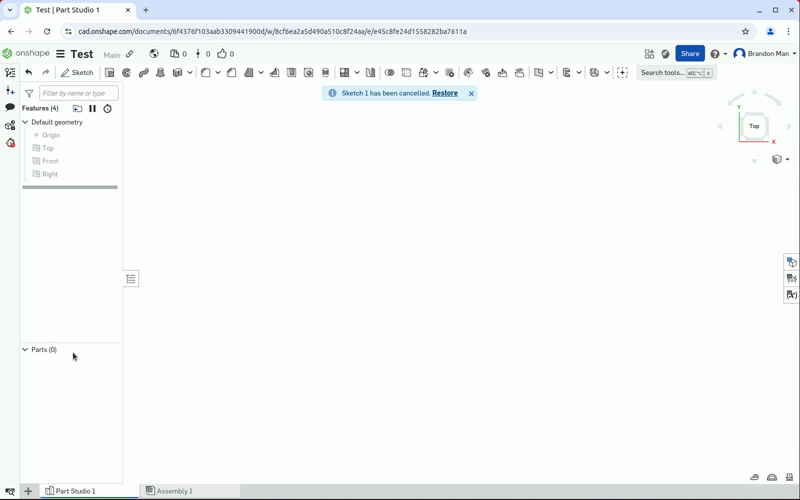
key(shift+p)
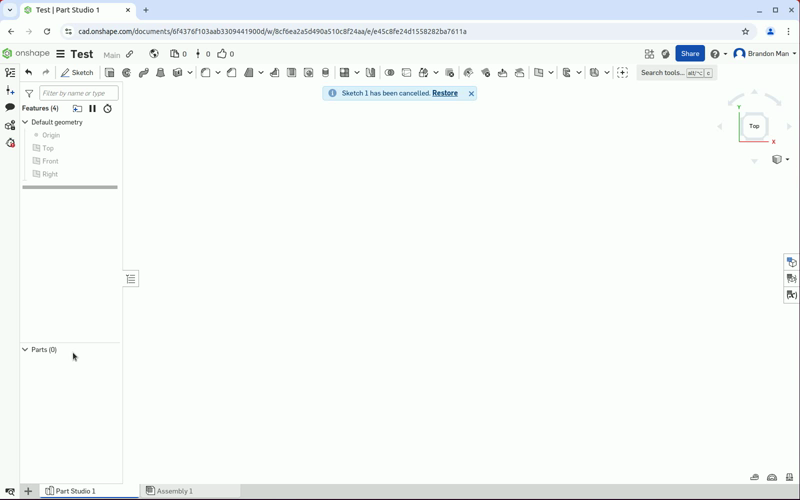
key(space)
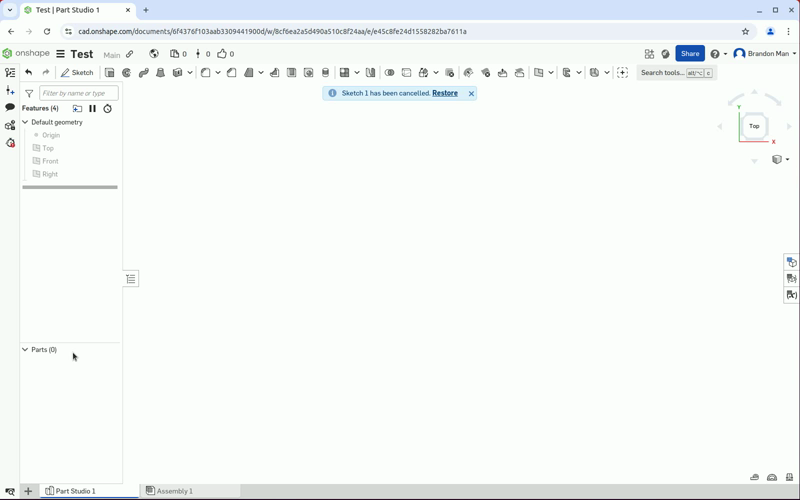
key_down(shift)
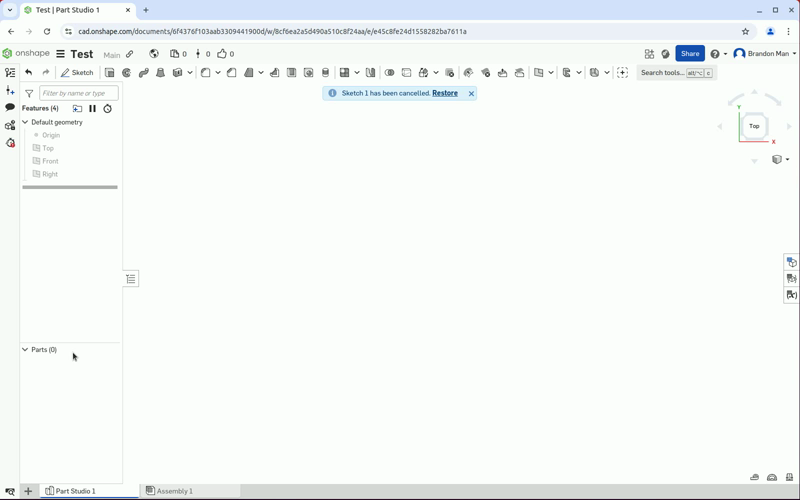
key(up)
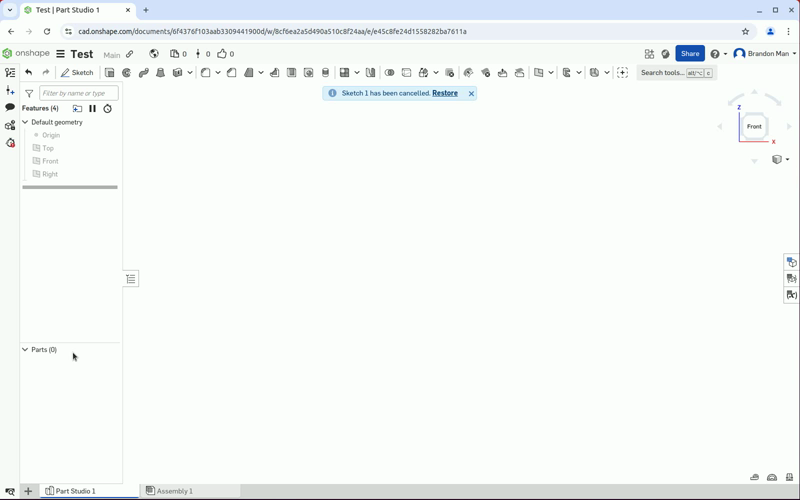
key_up(shift)
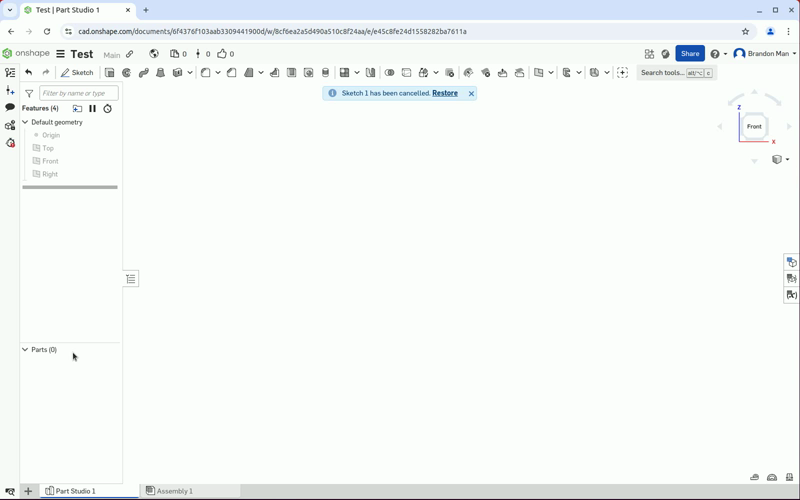
mouse_move(73, 352)
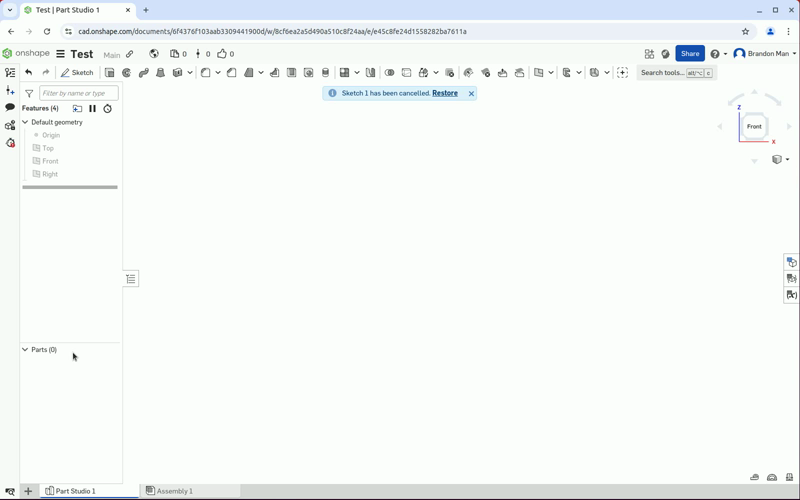
key(shift+y)
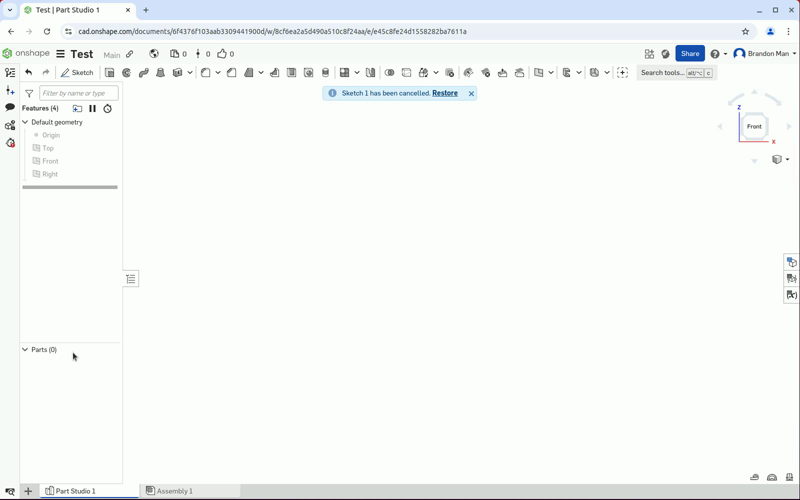
key(shift+s)
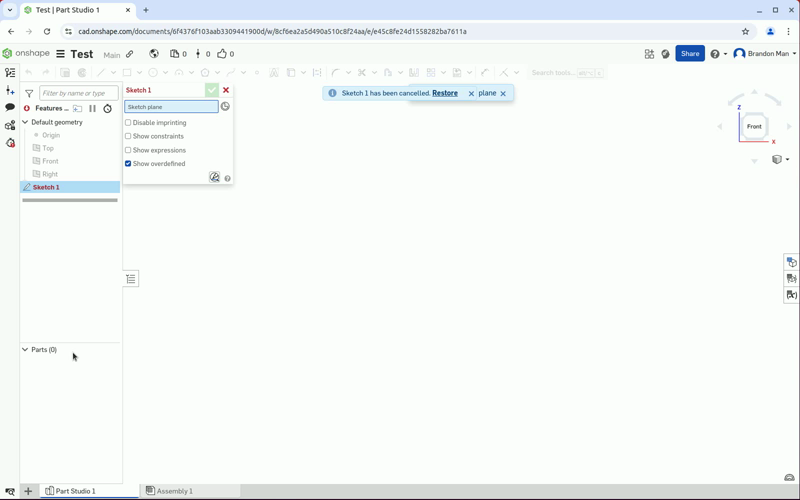
mouse_move(73, 163)
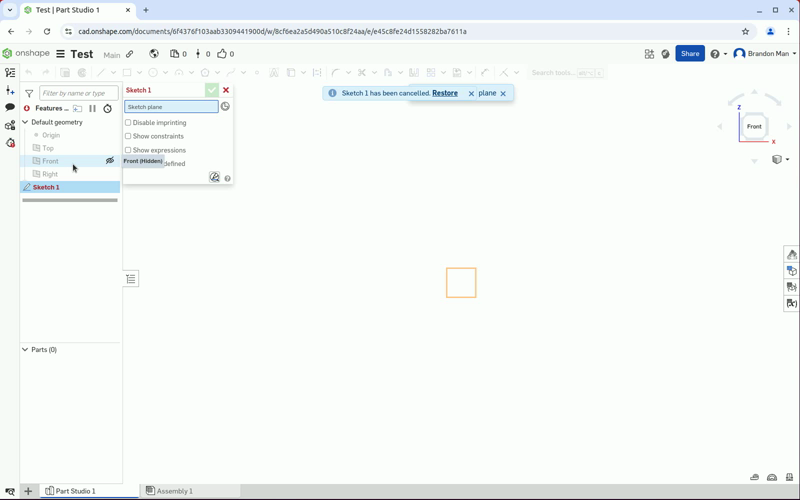
click(73, 163)
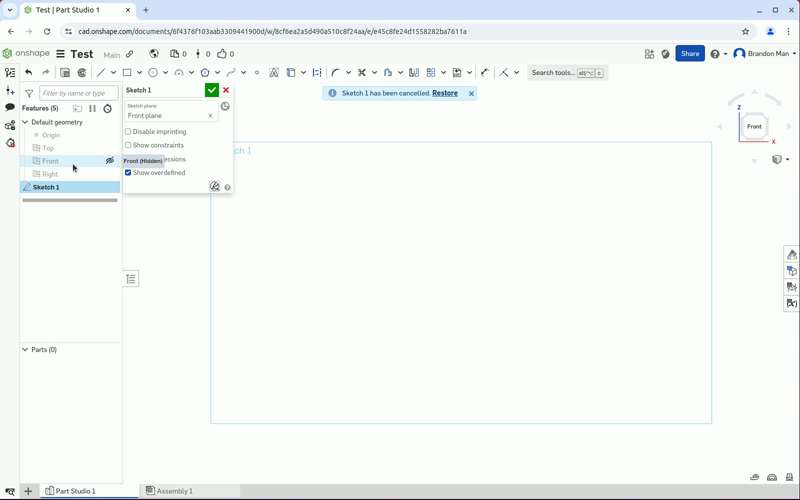
mouse_move(73, 352)
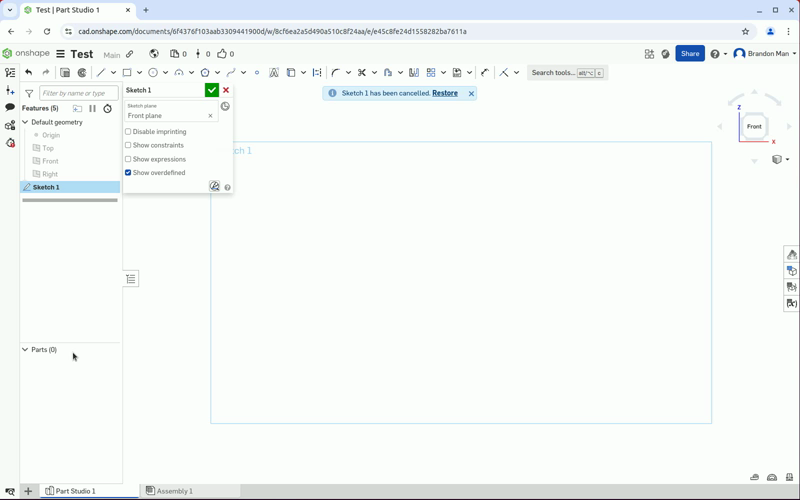
key(y)
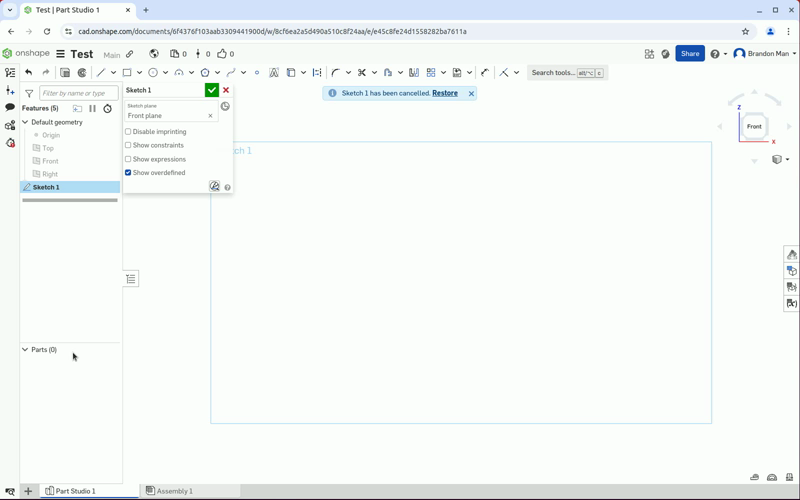
key(l)
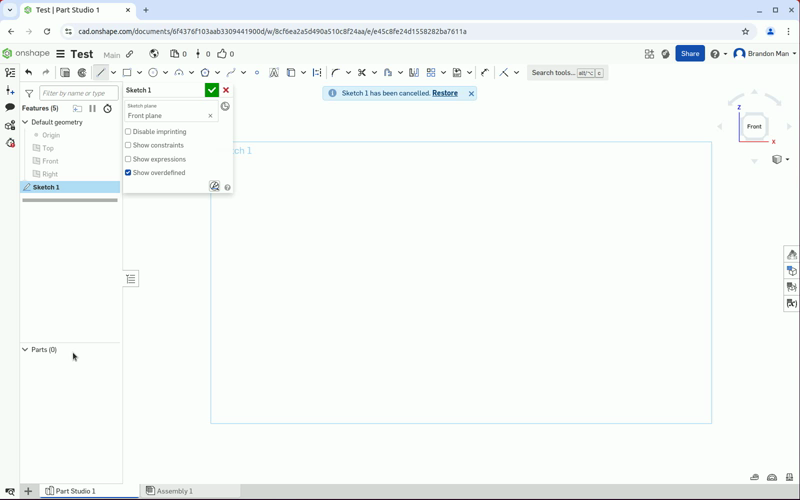
key_down(shift)
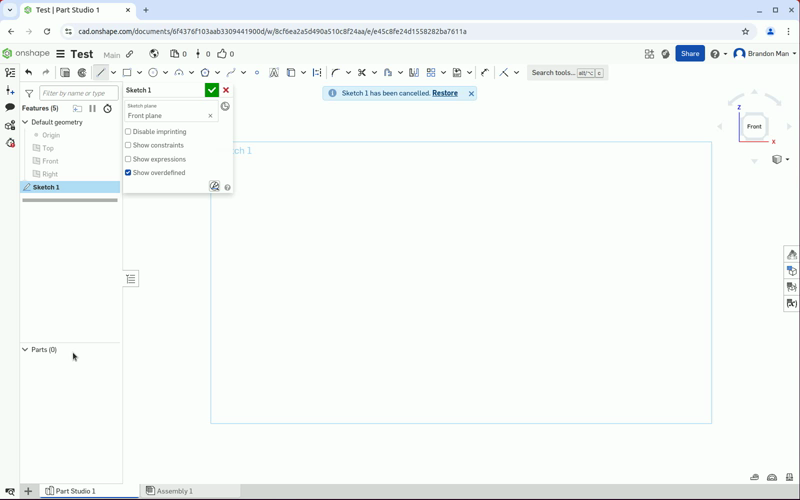
mouse_move(444, 282)
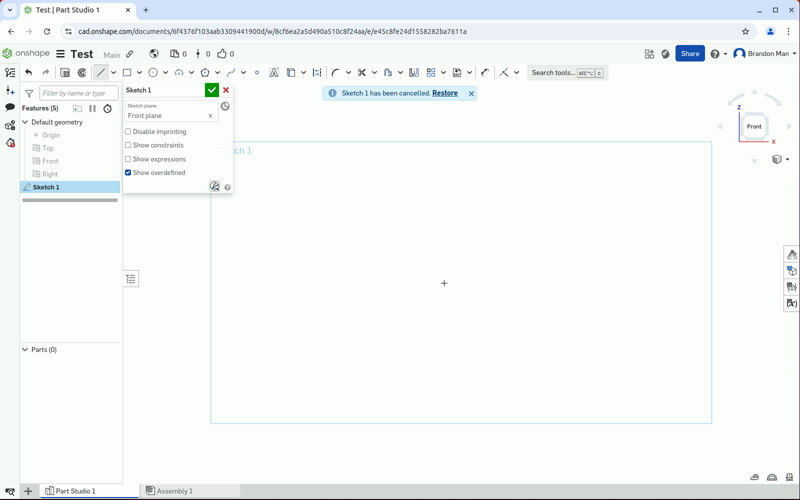
click(444, 282)
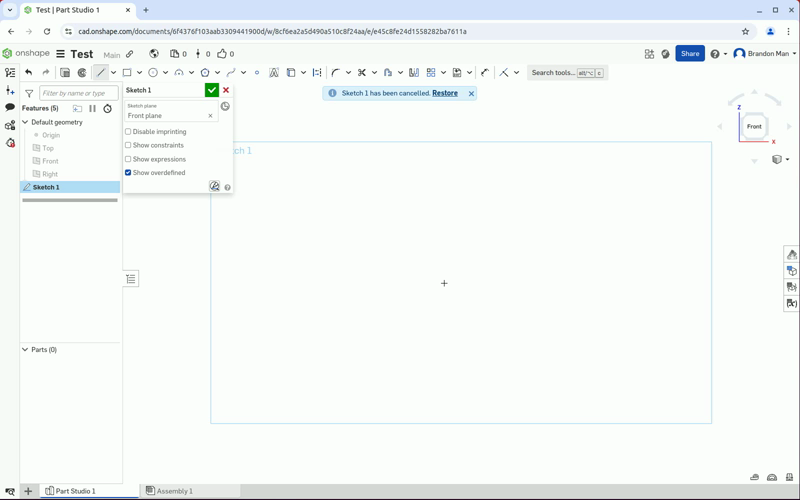
key_up(shift)
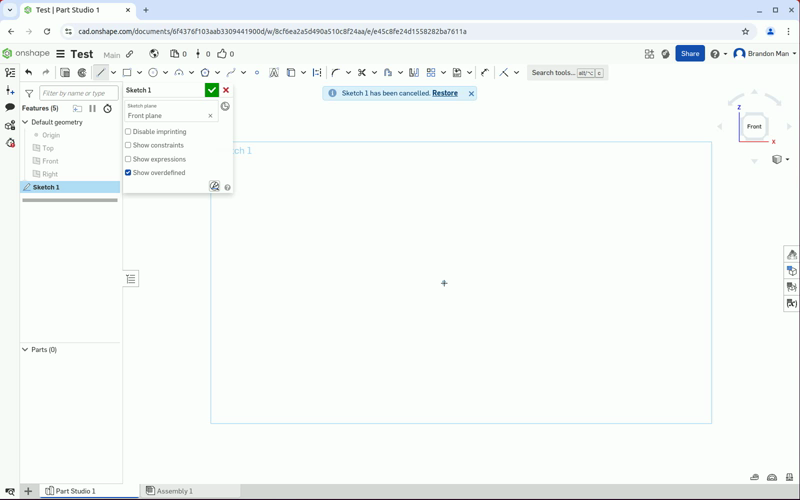
key_down(shift)
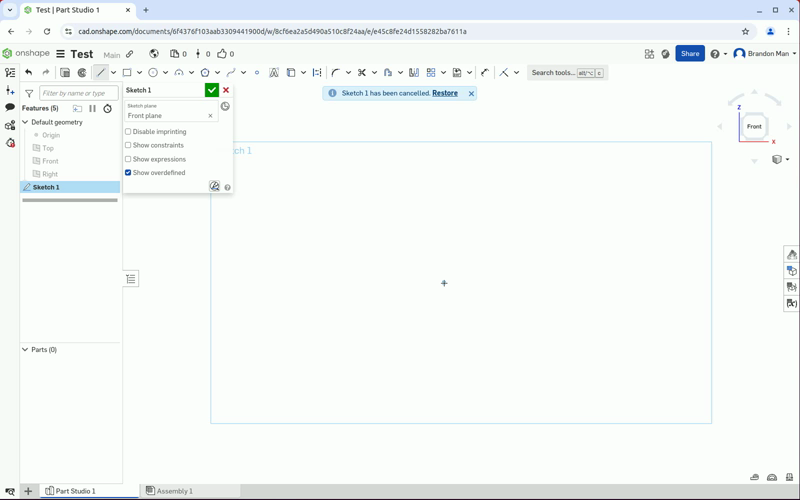
mouse_move(474, 282)
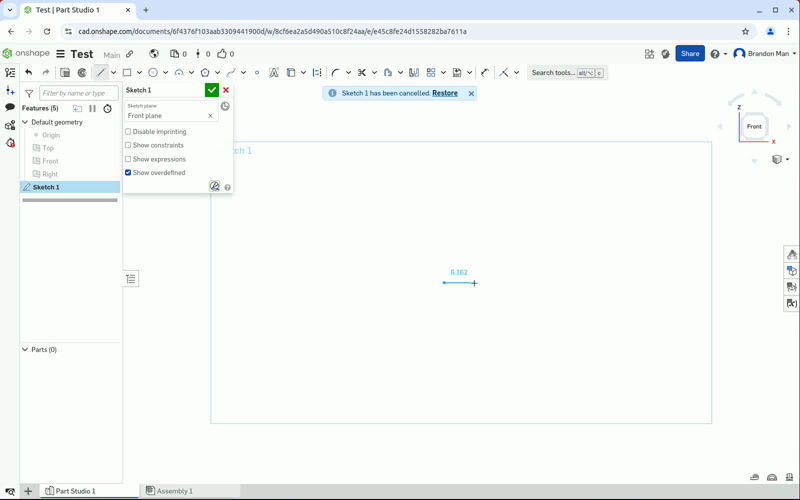
mouse_move(461, 282)
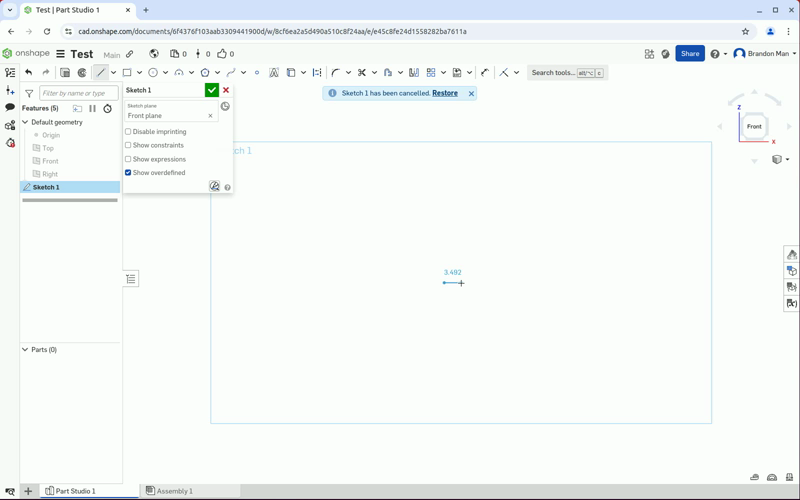
click(461, 282)
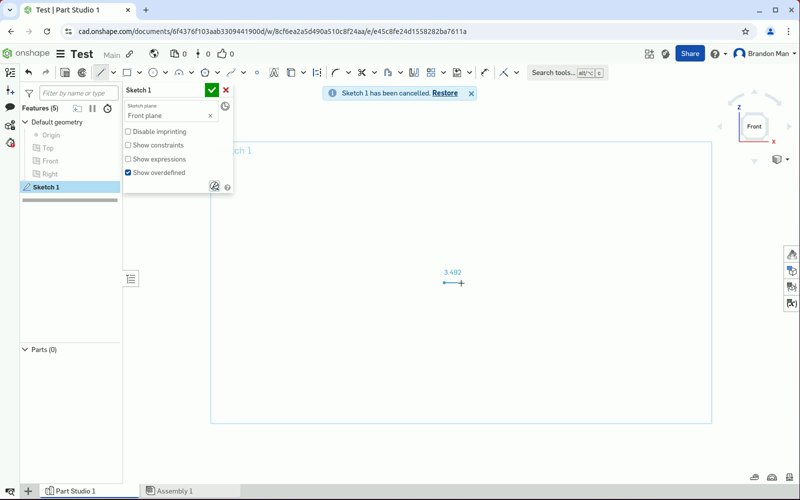
key_up(shift)
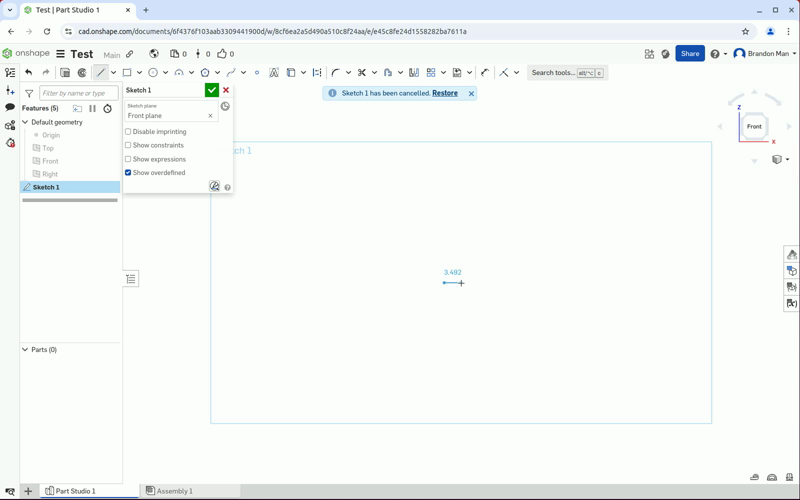
key_down(shift)
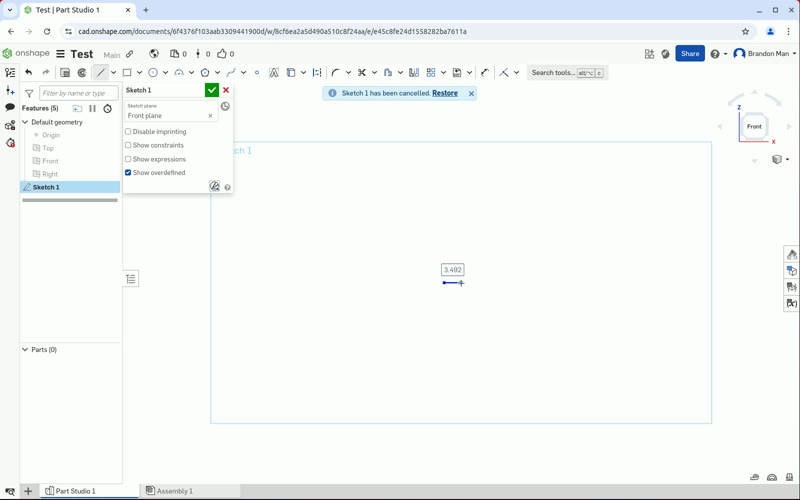
mouse_move(461, 170)
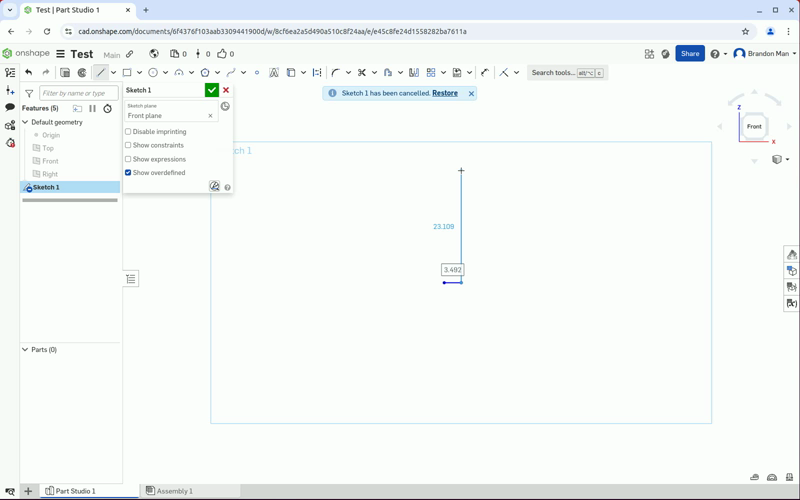
click(461, 170)
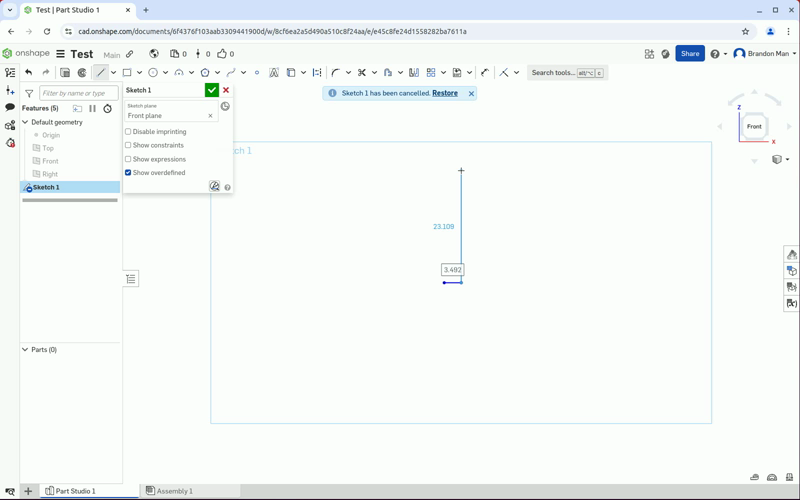
key_up(shift)
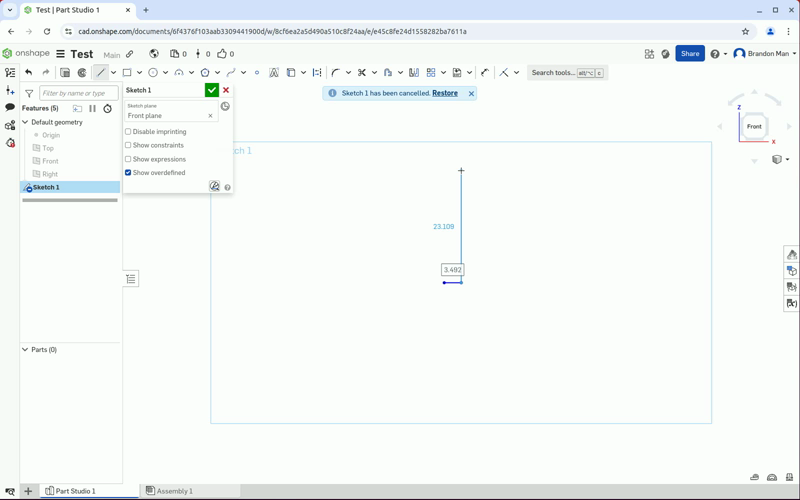
key_down(shift)
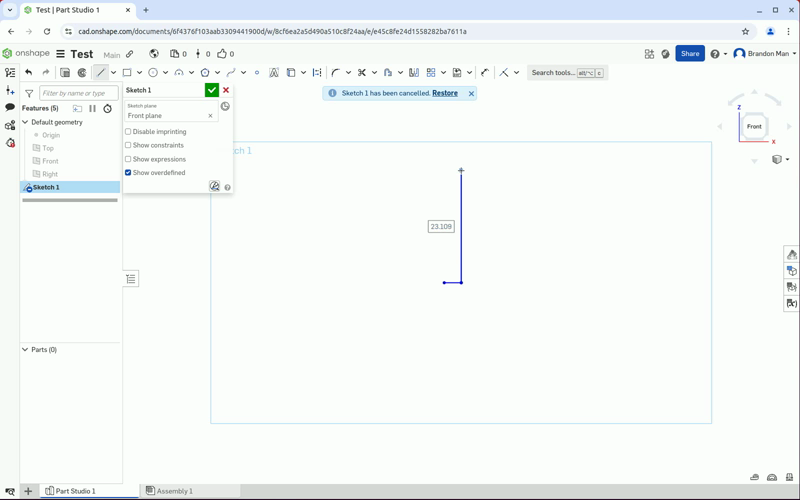
mouse_move(491, 170)
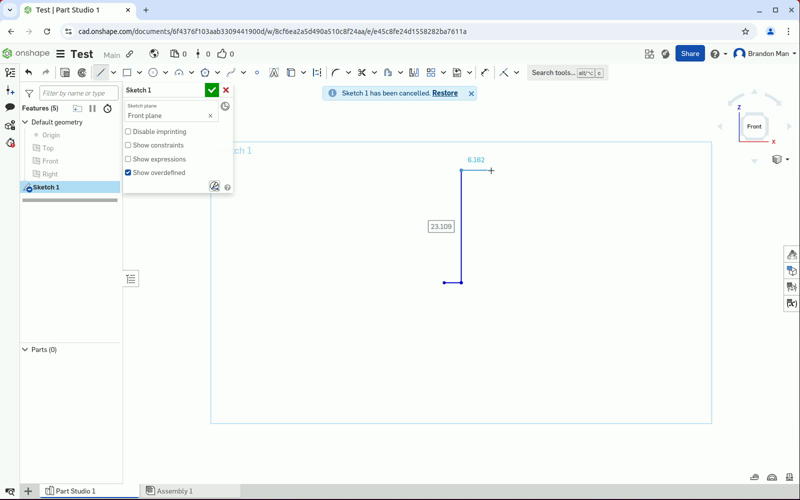
mouse_move(444, 170)
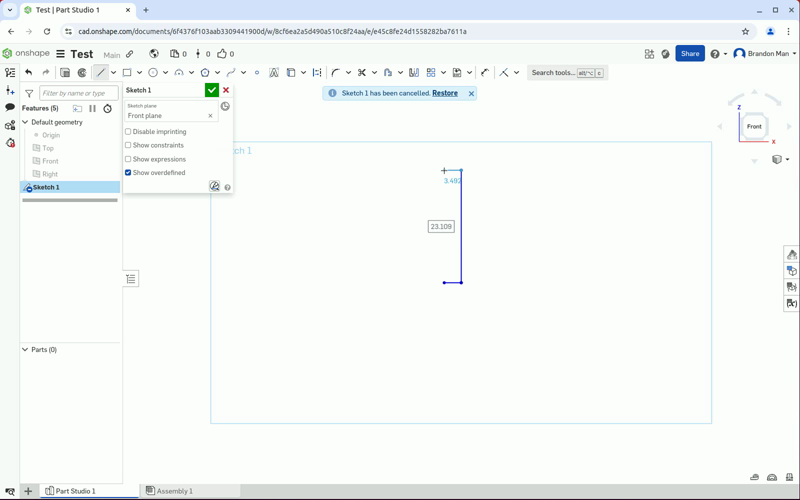
click(444, 170)
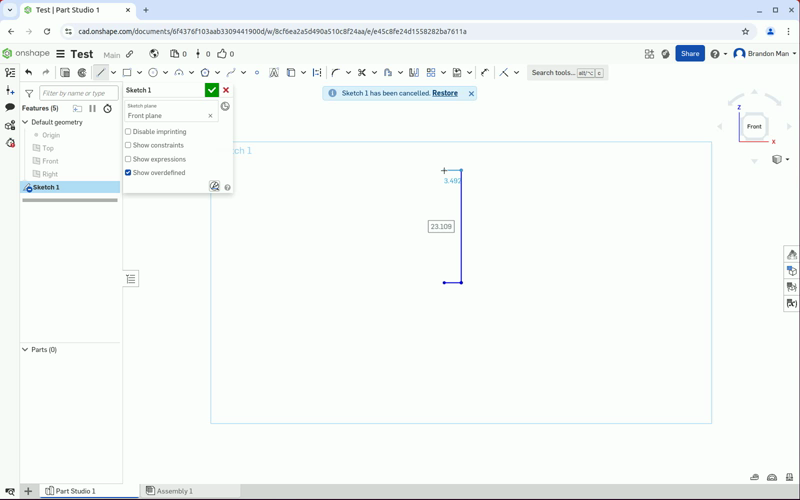
key_up(shift)
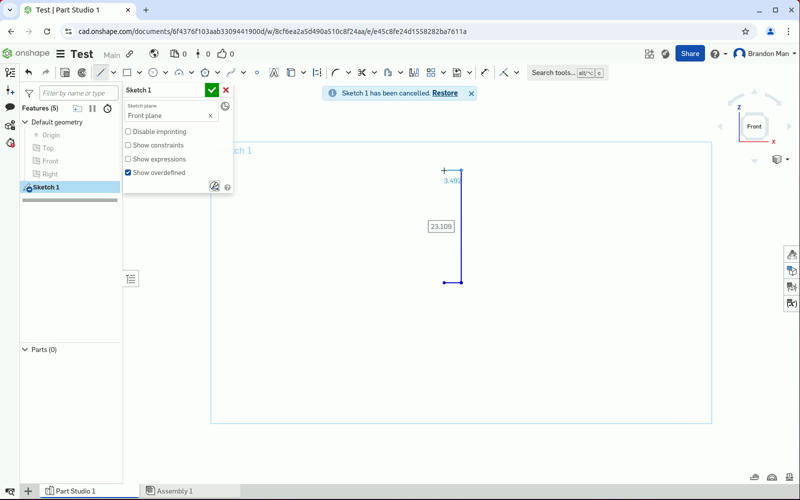
key_down(shift)
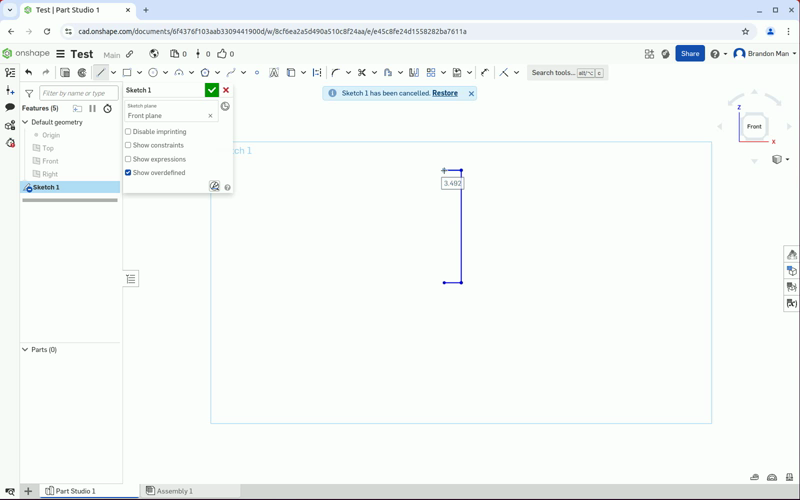
mouse_move(444, 282)
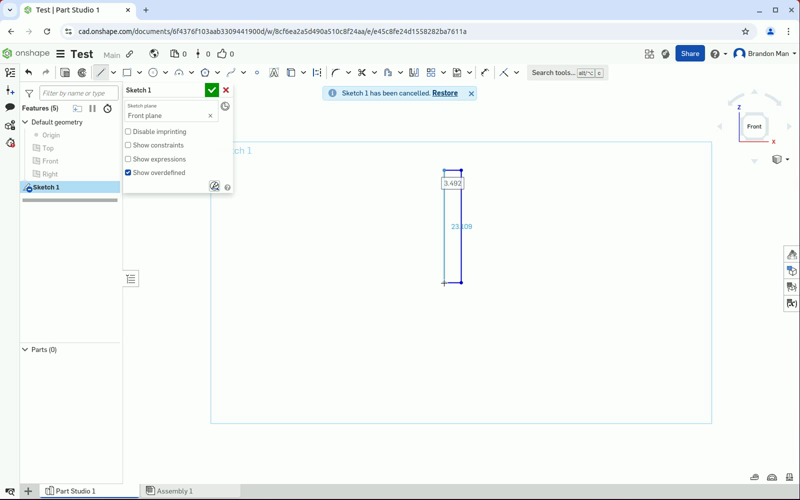
key_up(shift)
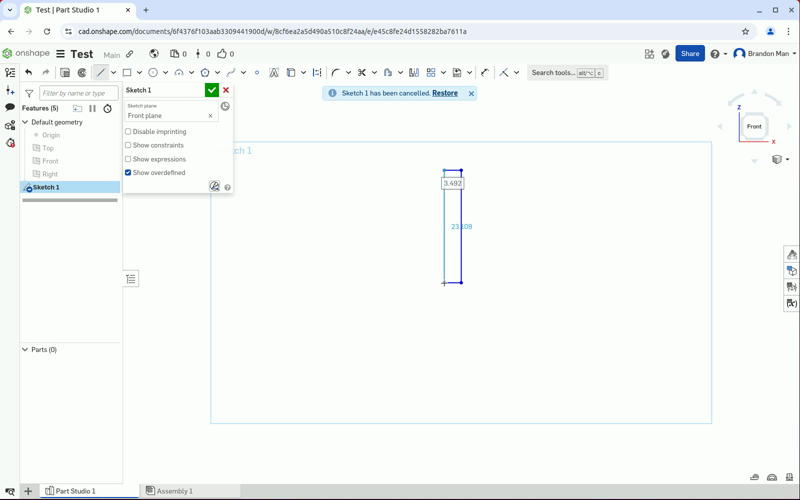
click(444, 282)
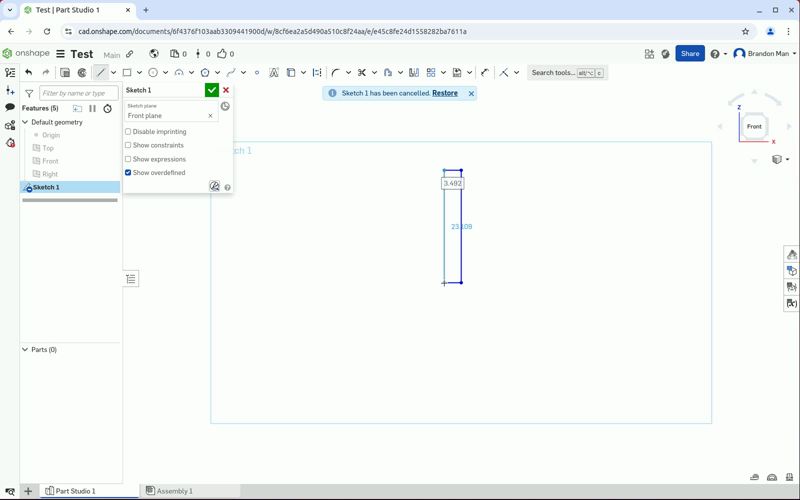
key(esc)
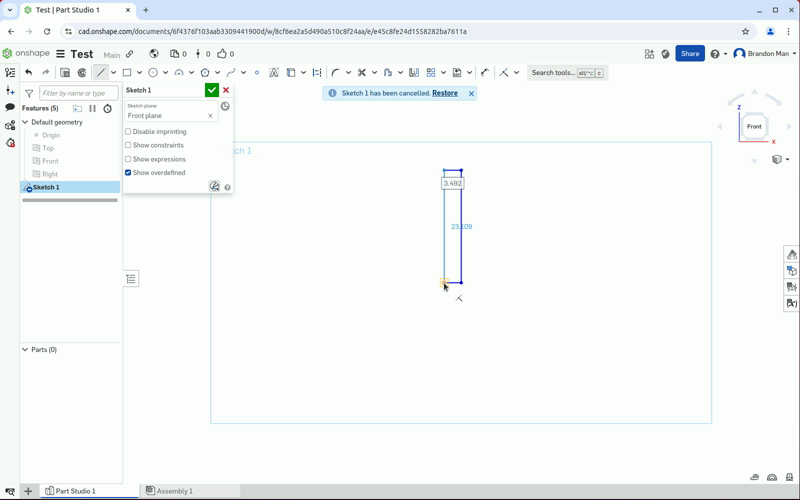
key(c)
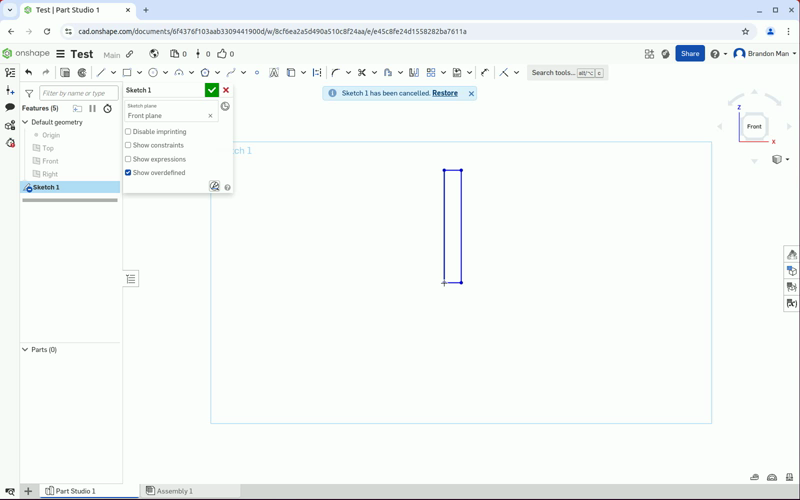
key_down(shift)
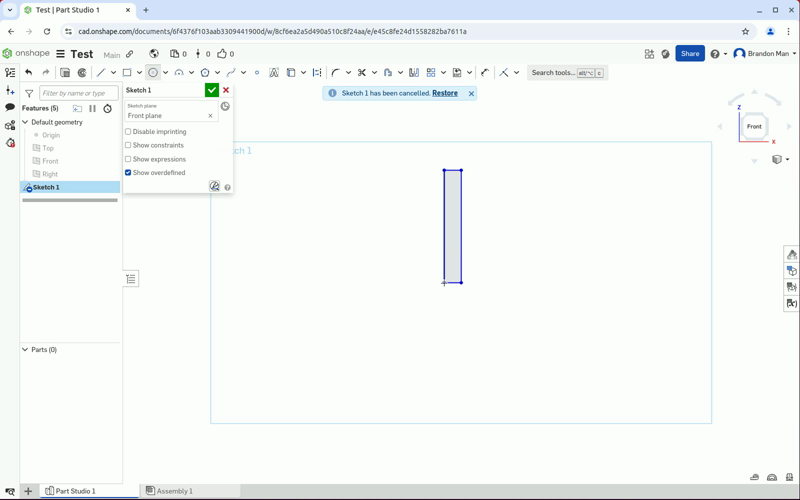
mouse_move(449, 222)
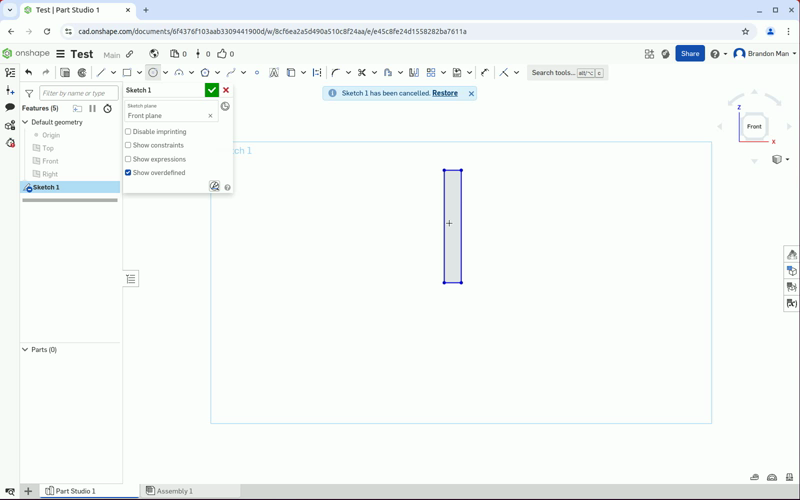
click(449, 222)
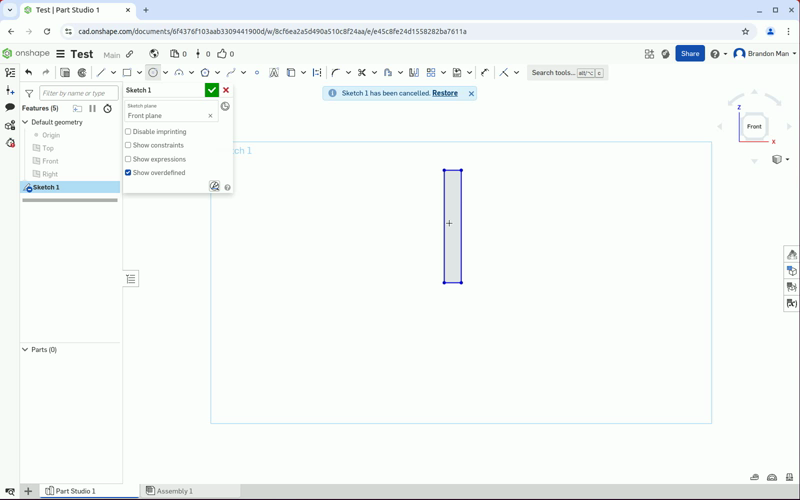
key_up(shift)
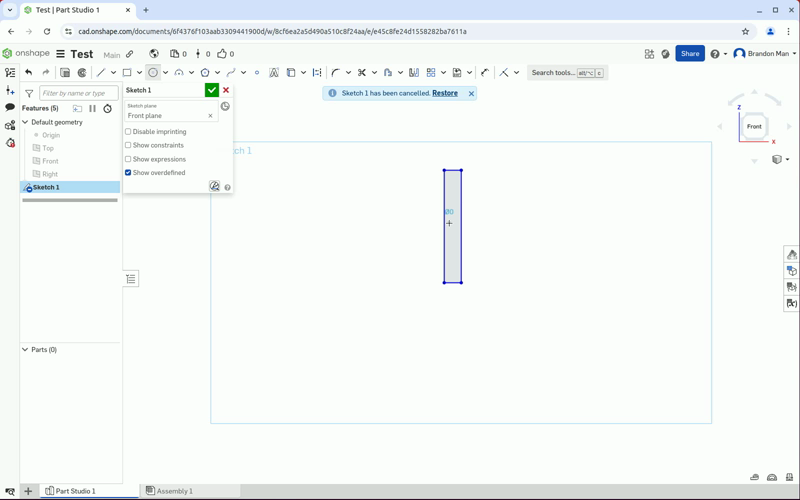
mouse_move(450, 222)
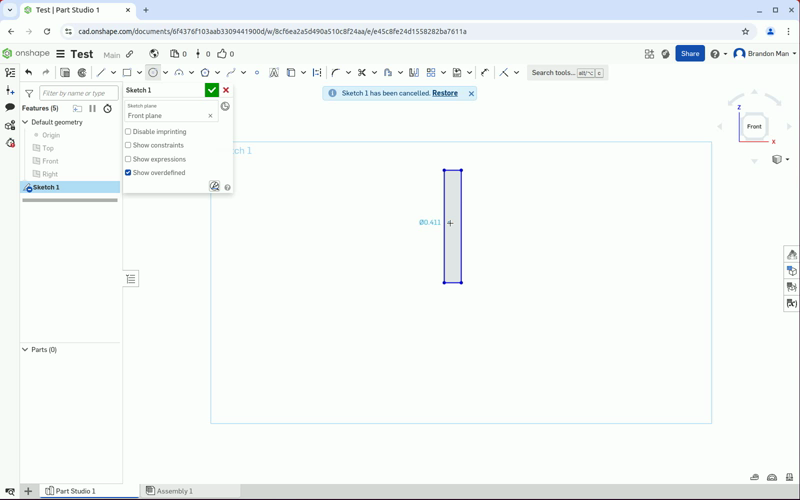
scroll(6)
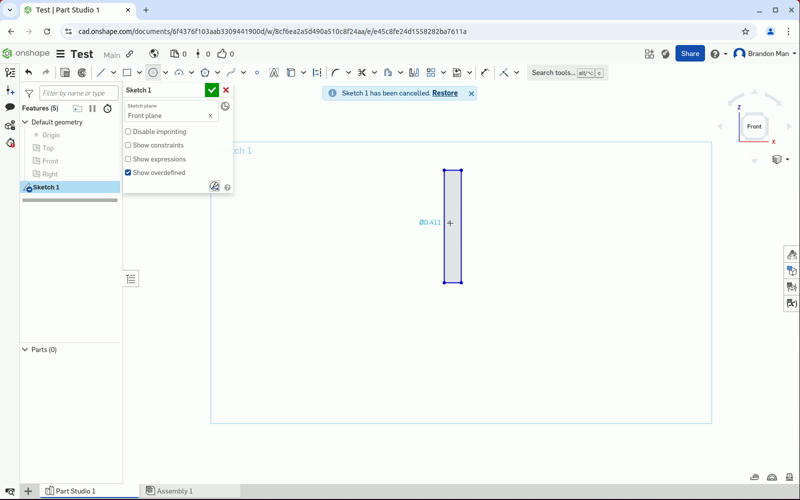
scroll(6)
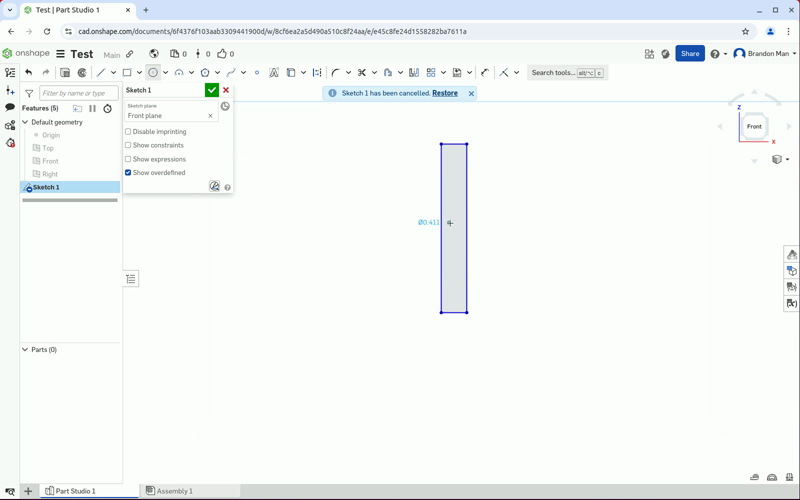
scroll(6)
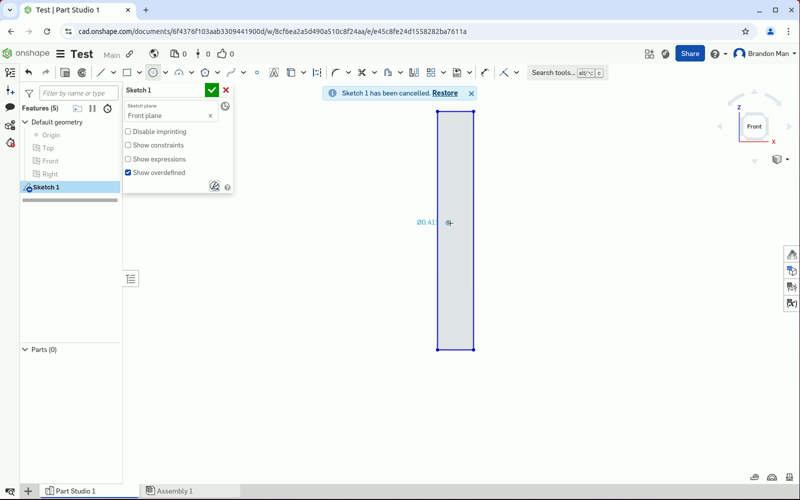
scroll(6)
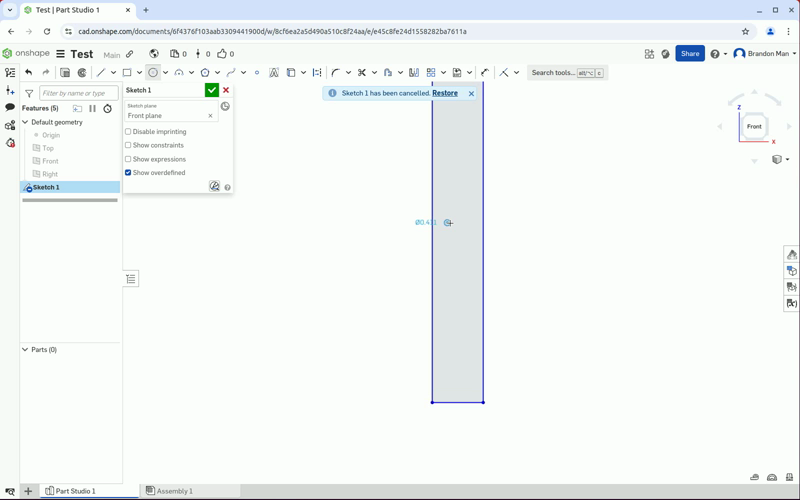
scroll(6)
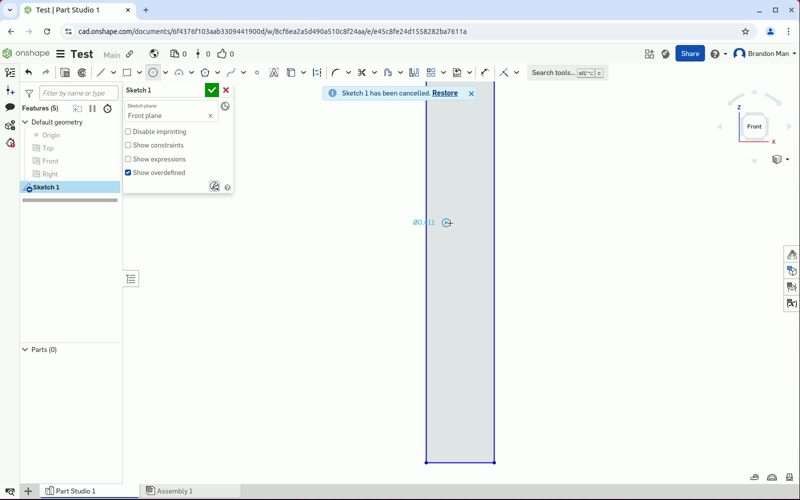
scroll(6)
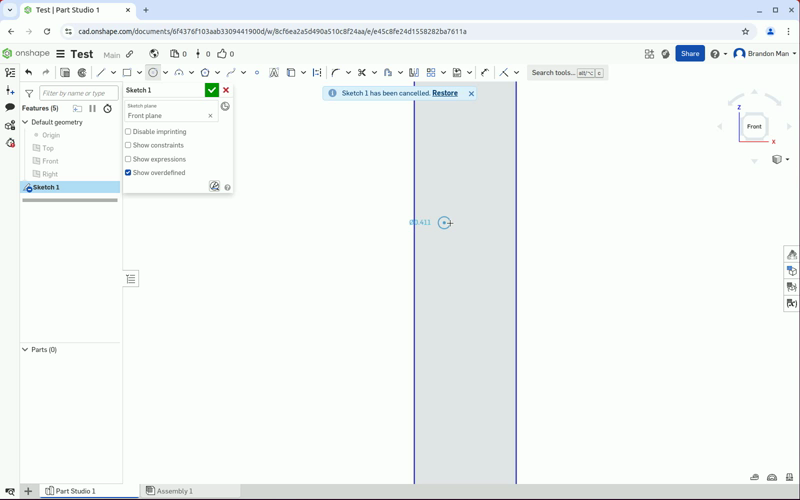
scroll(6)
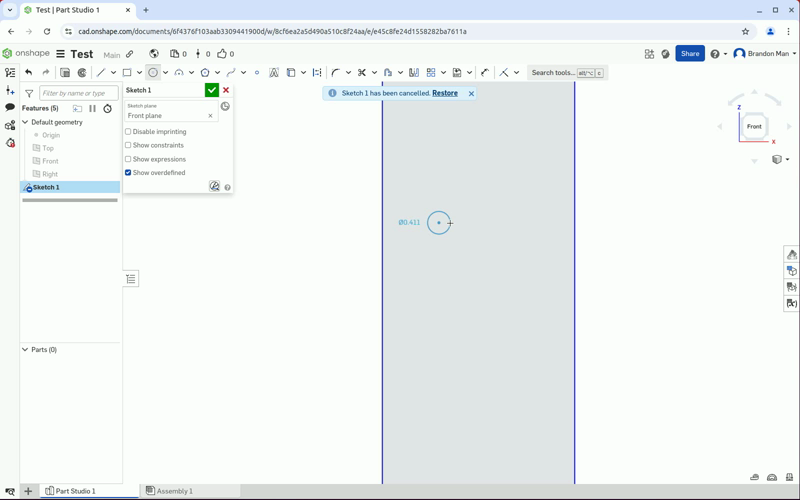
click(450, 222)
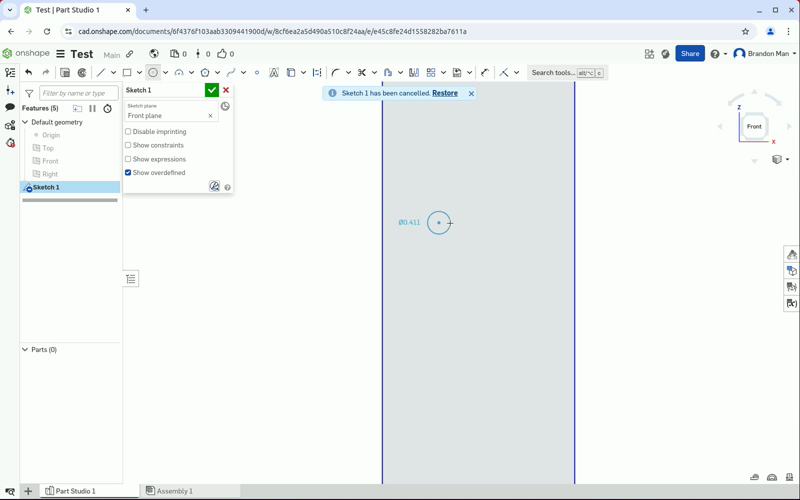
scroll(-6)
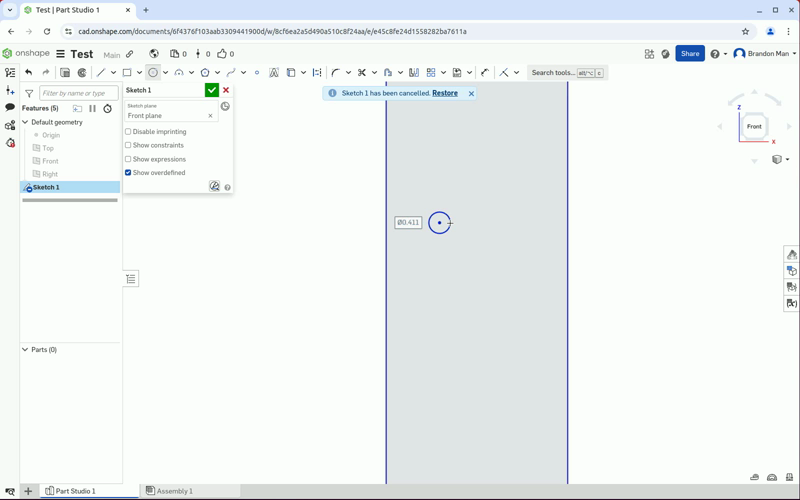
scroll(-6)
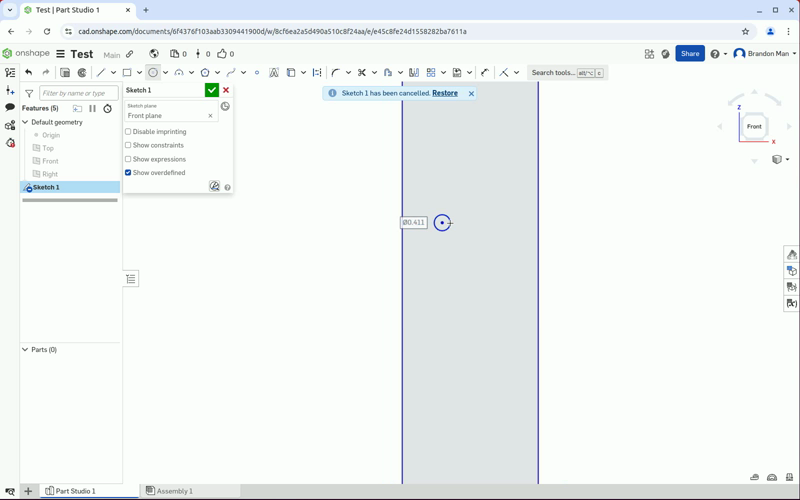
scroll(-6)
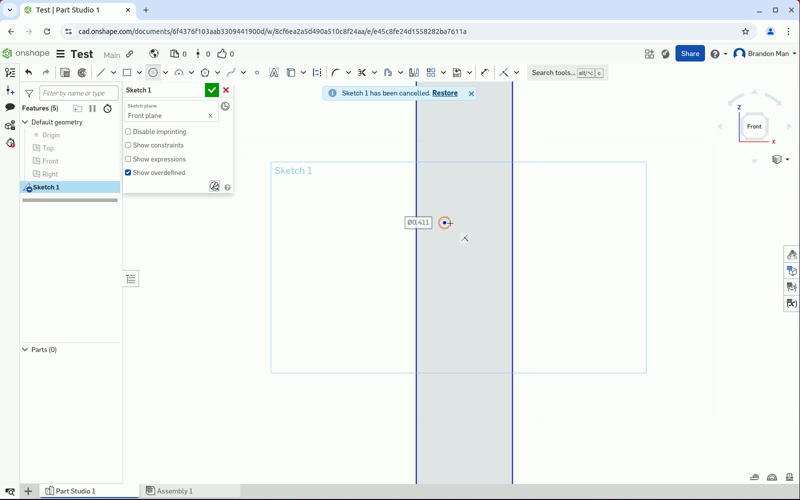
scroll(-6)
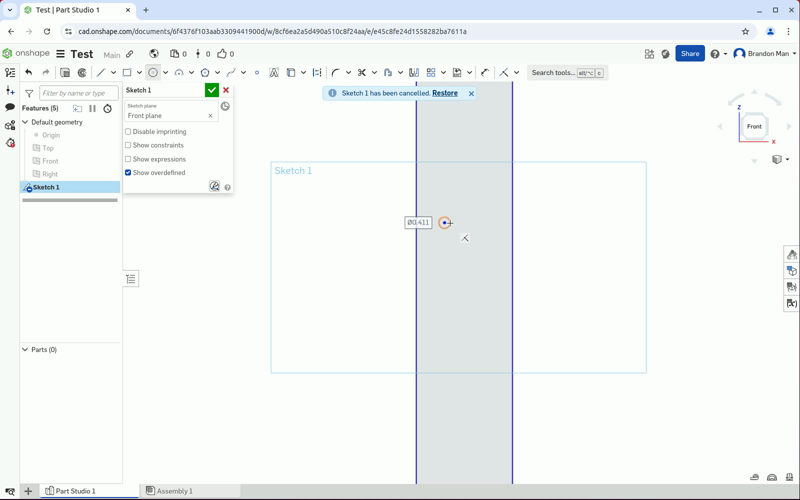
scroll(-6)
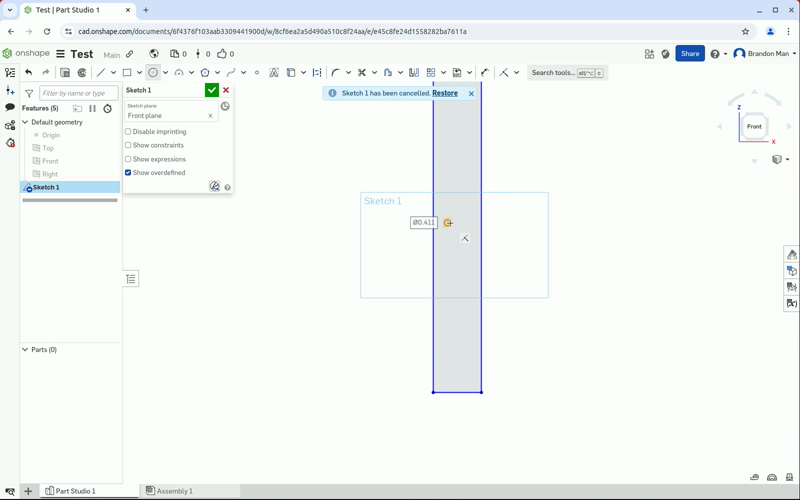
scroll(-6)
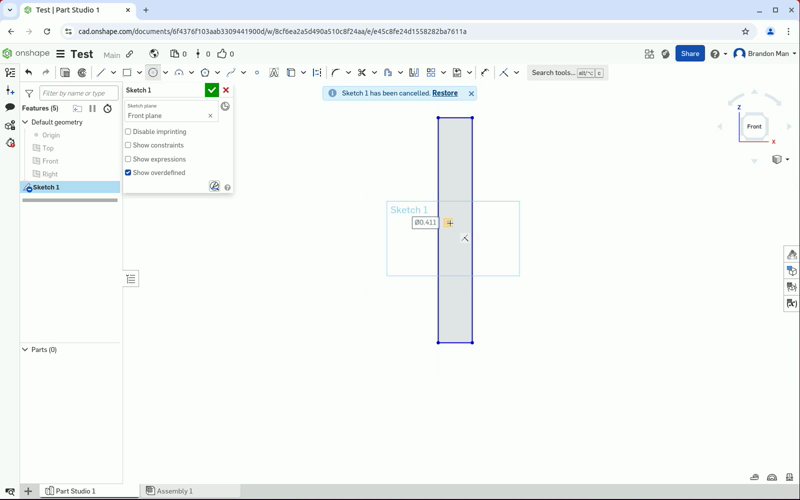
scroll(-6)
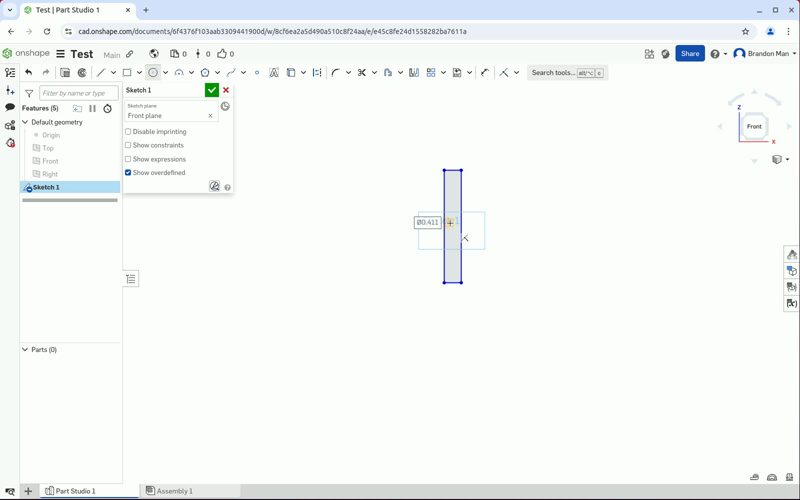
key(esc)
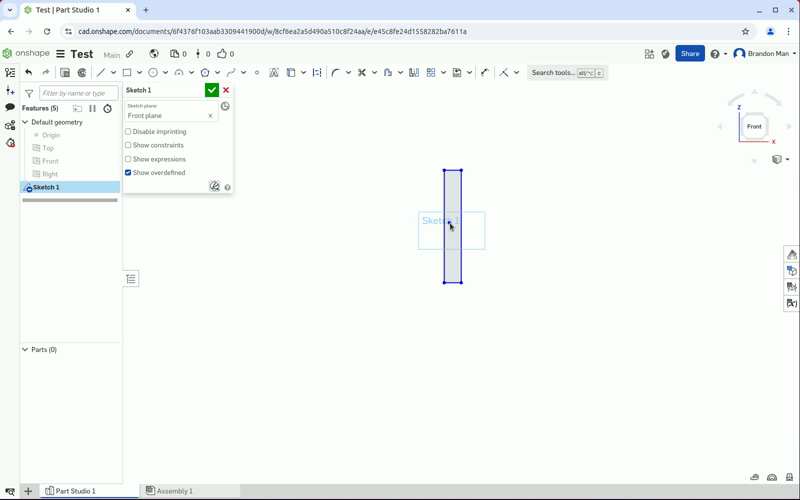
key(c)
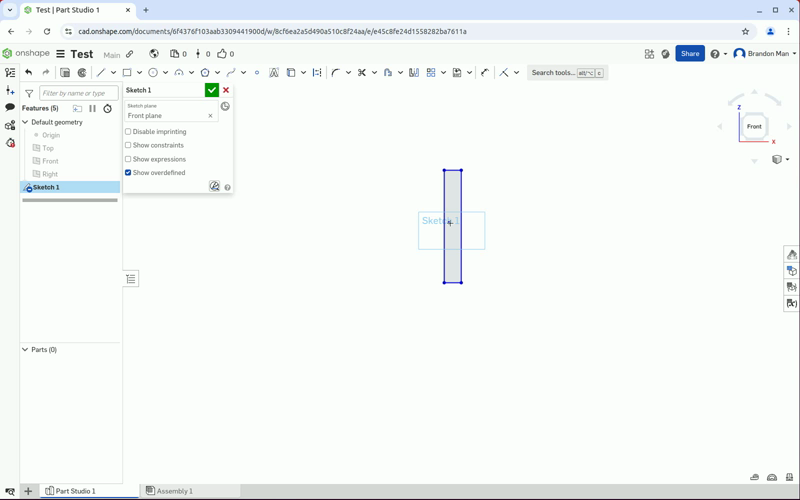
key_down(shift)
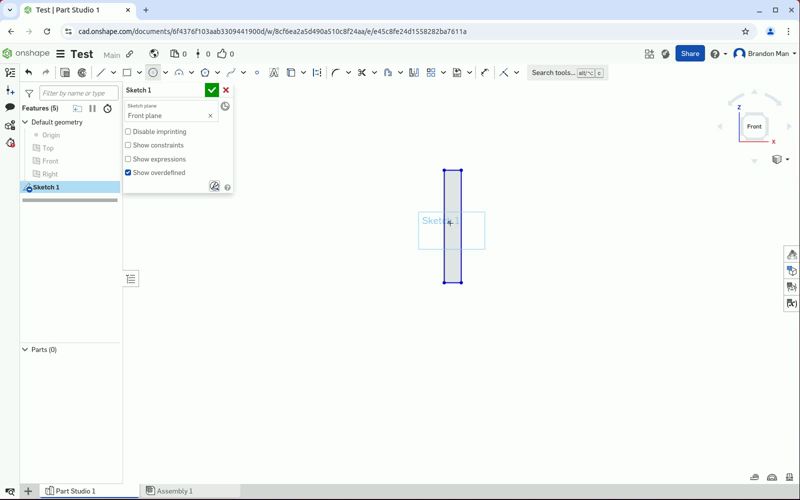
mouse_move(449, 213)
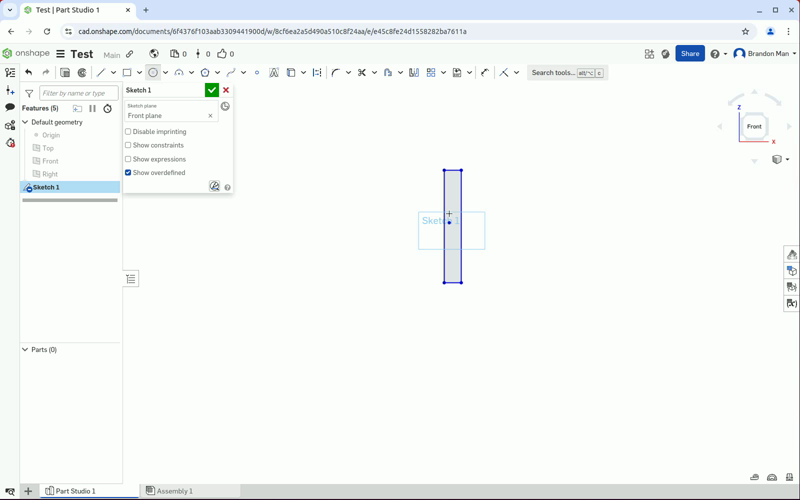
click(449, 213)
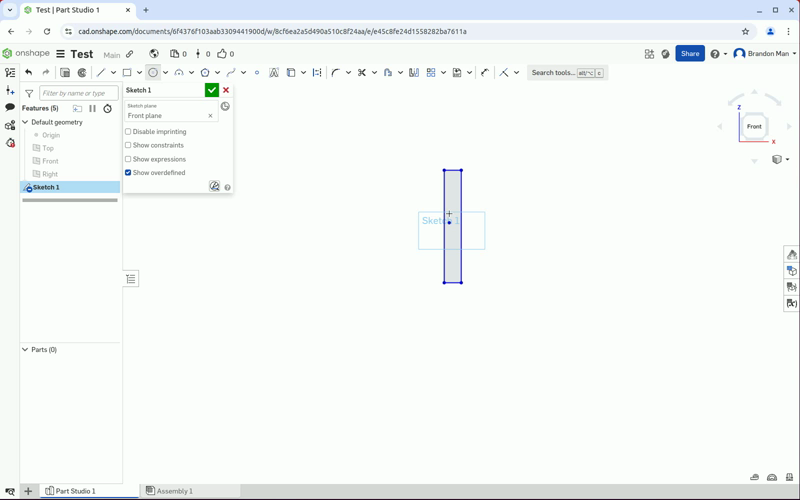
key_up(shift)
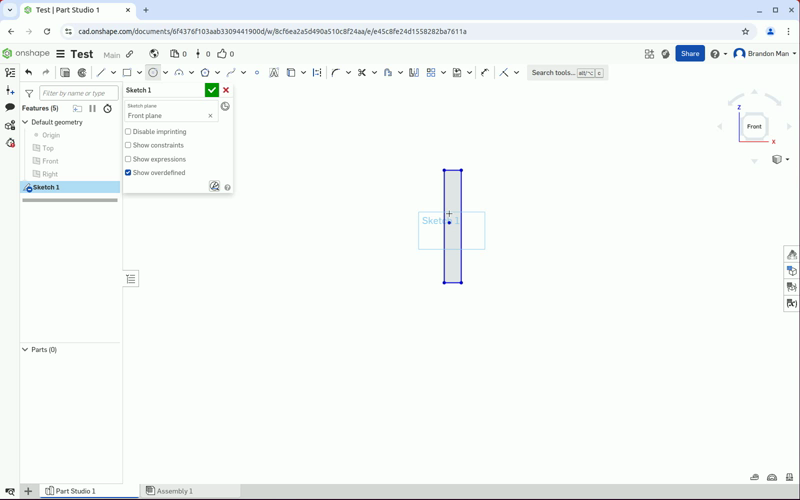
mouse_move(450, 213)
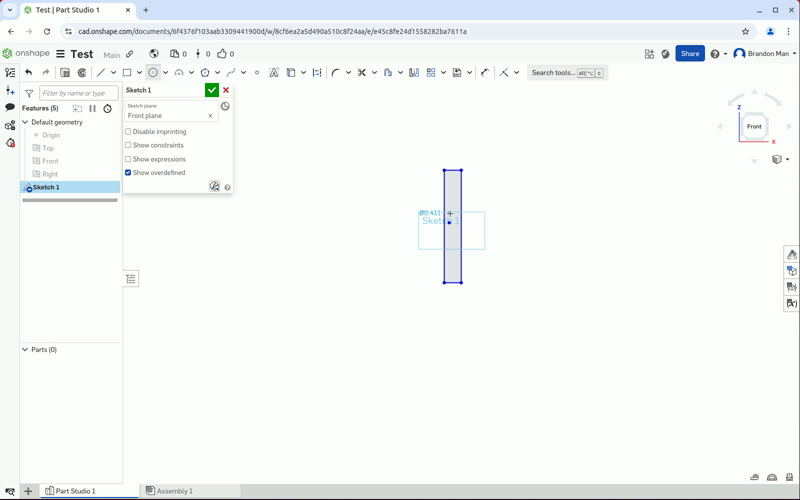
scroll(6)
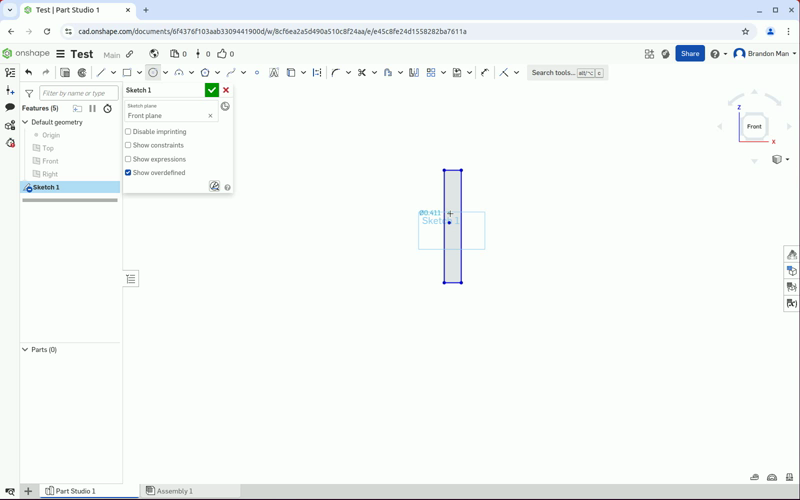
scroll(6)
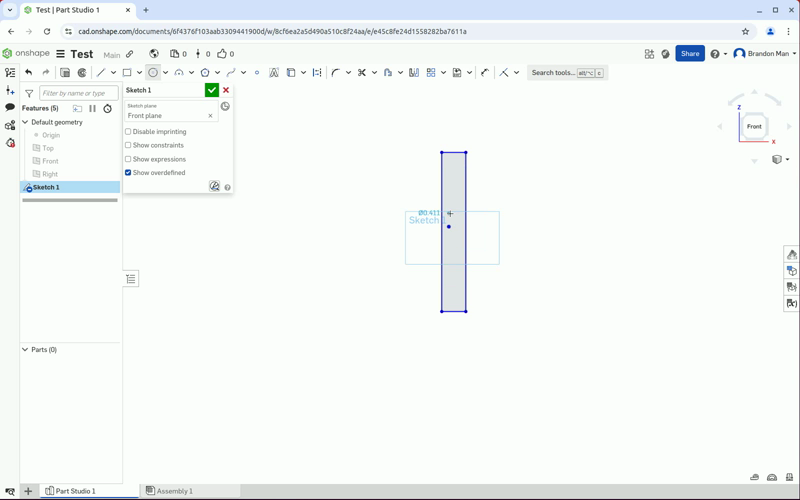
scroll(6)
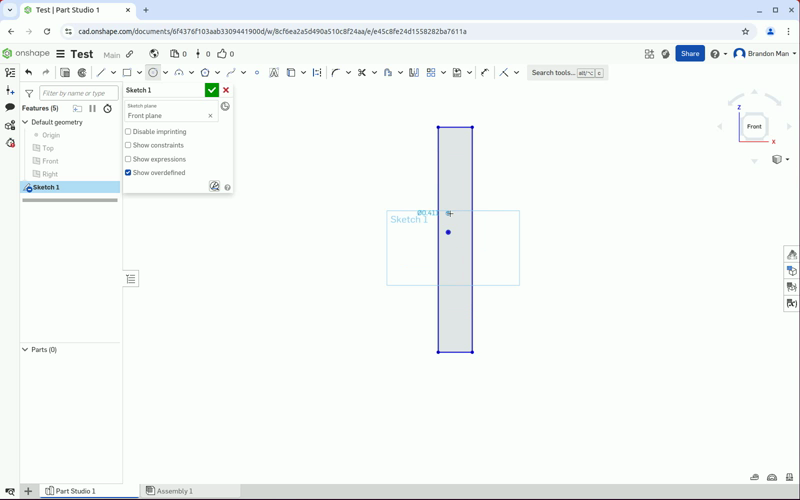
scroll(6)
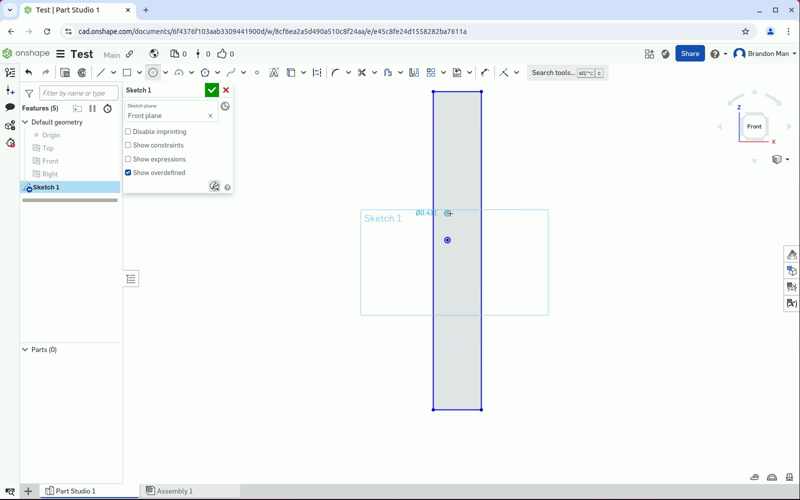
scroll(6)
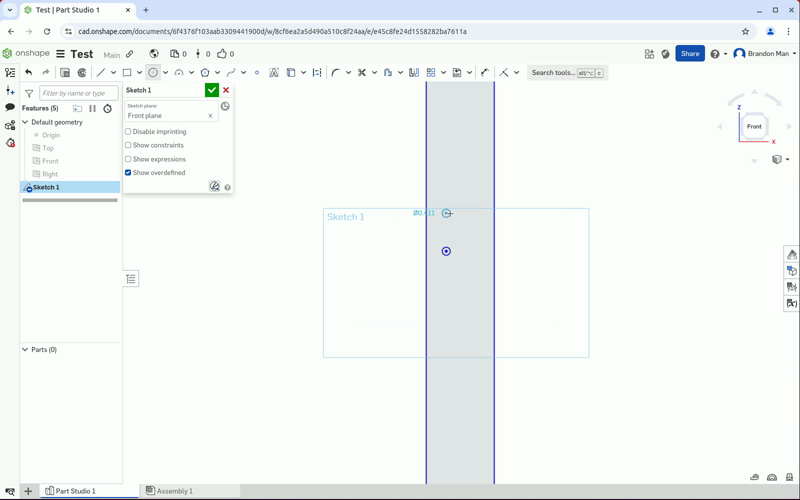
scroll(6)
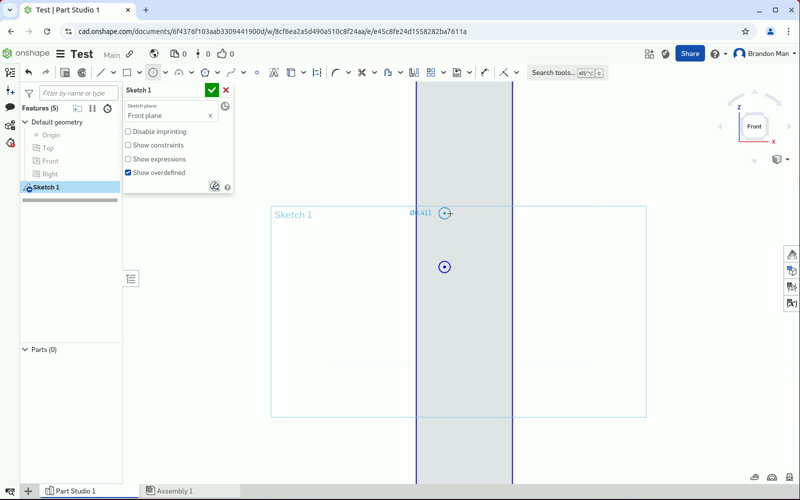
scroll(6)
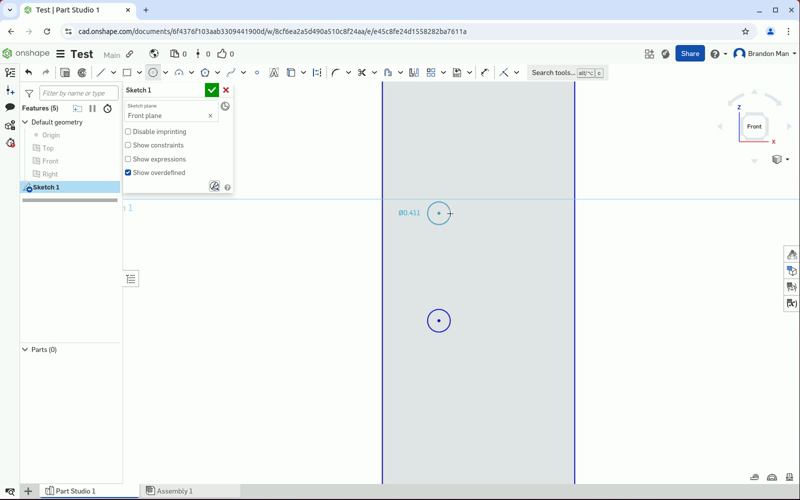
click(450, 213)
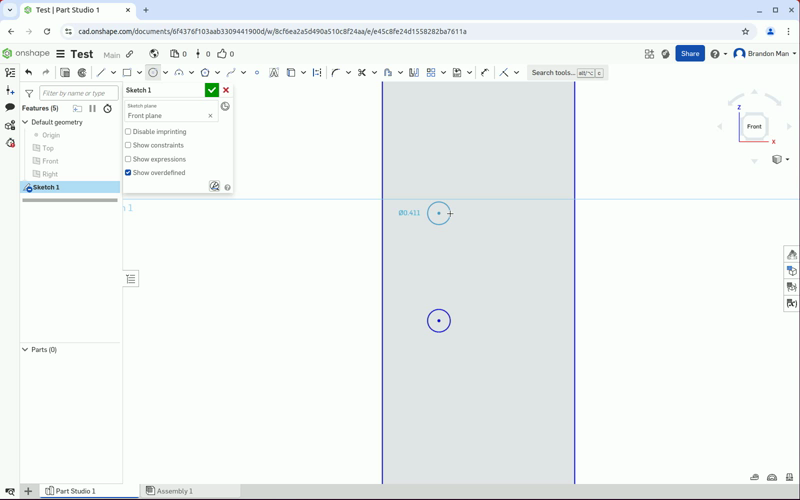
scroll(-6)
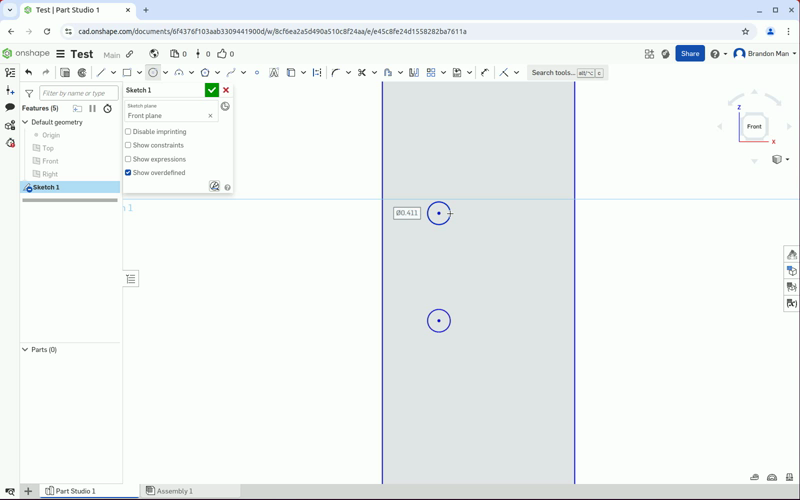
scroll(-6)
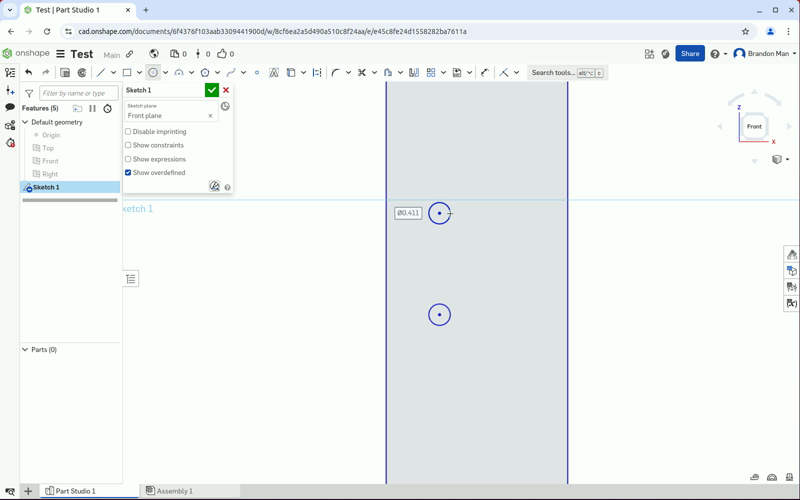
scroll(-6)
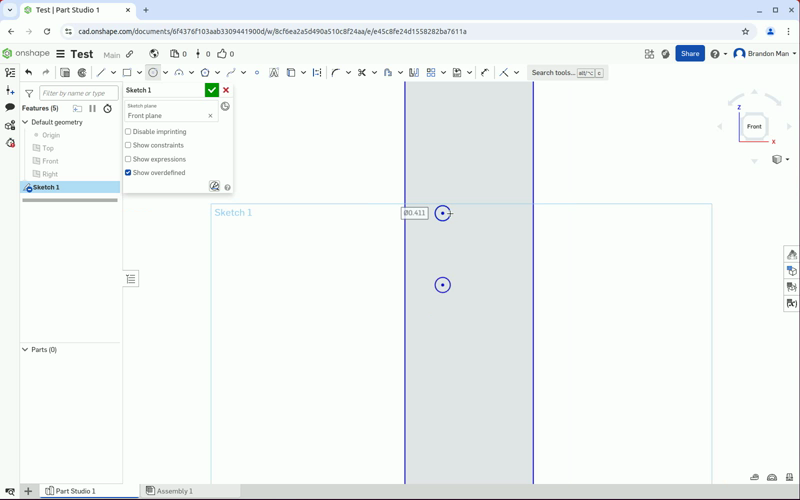
scroll(-6)
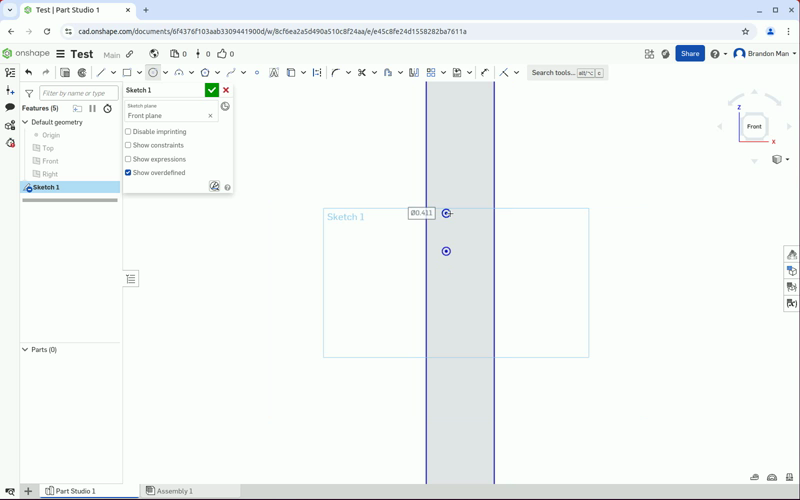
scroll(-6)
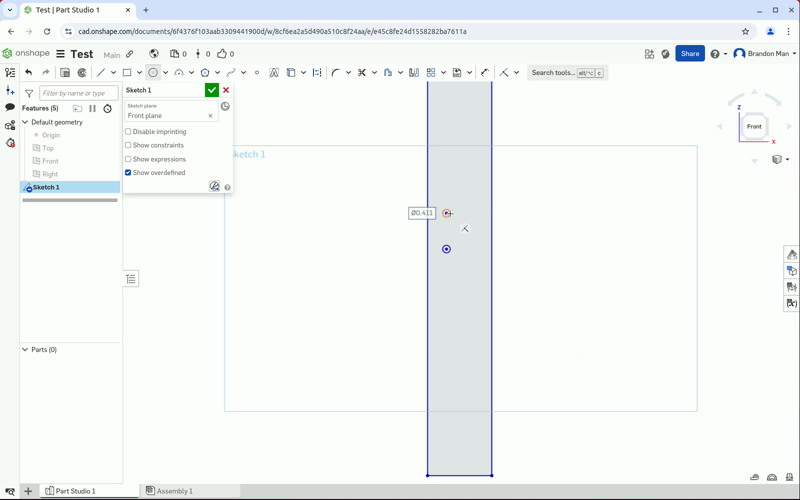
scroll(-6)
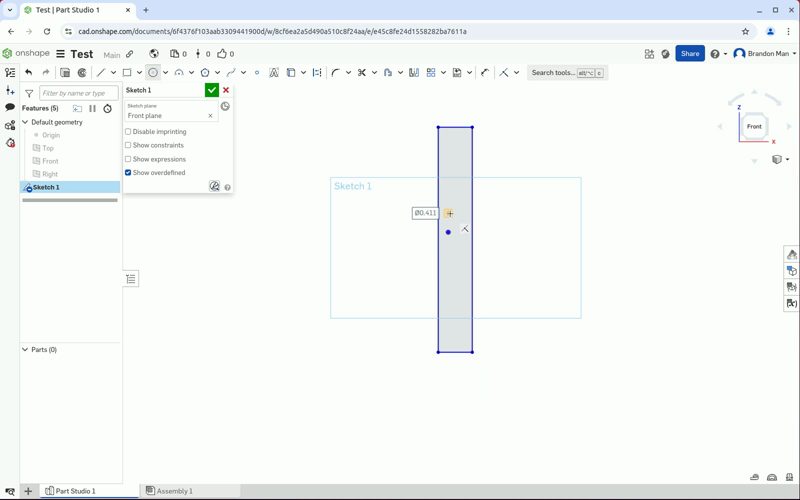
scroll(-6)
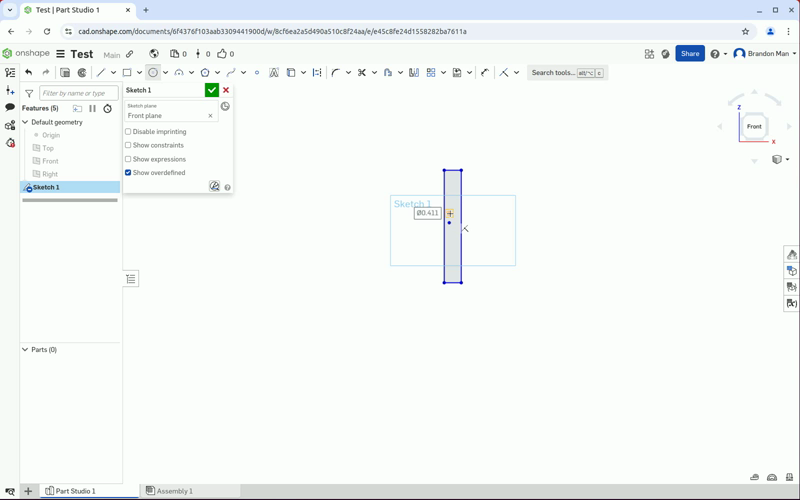
key(esc)
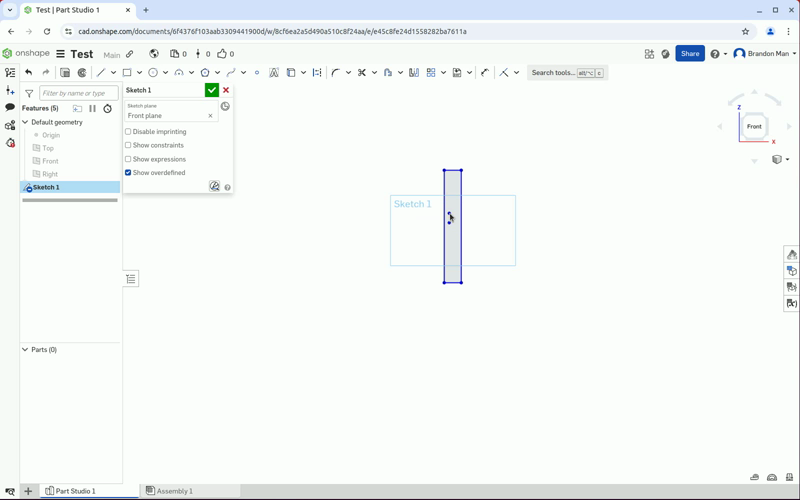
key(c)
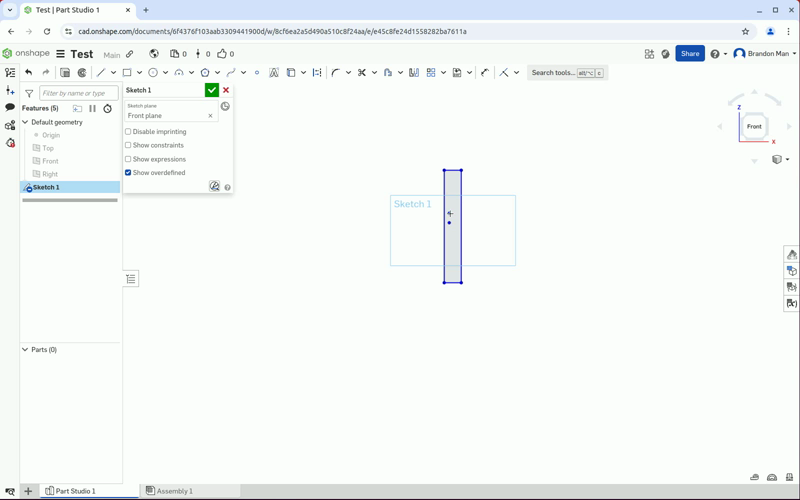
key_down(shift)
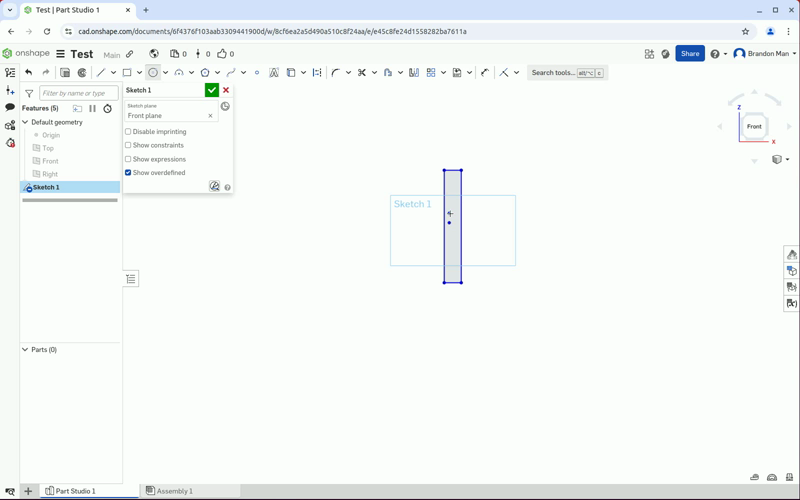
mouse_move(455, 217)
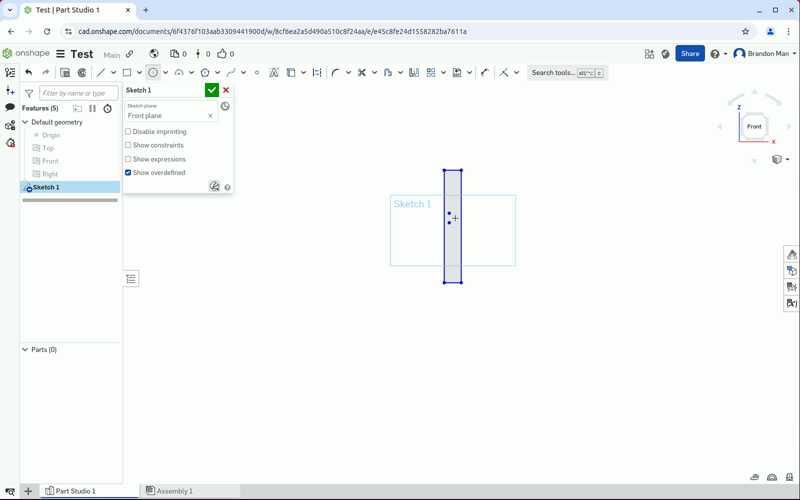
click(455, 217)
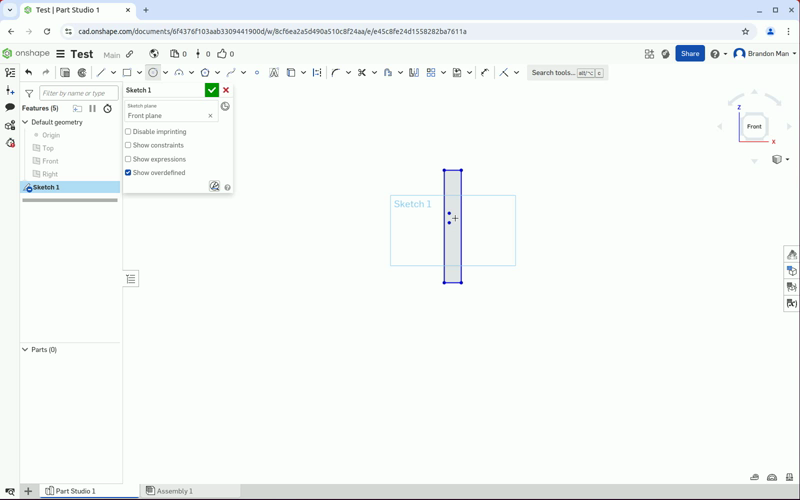
key_up(shift)
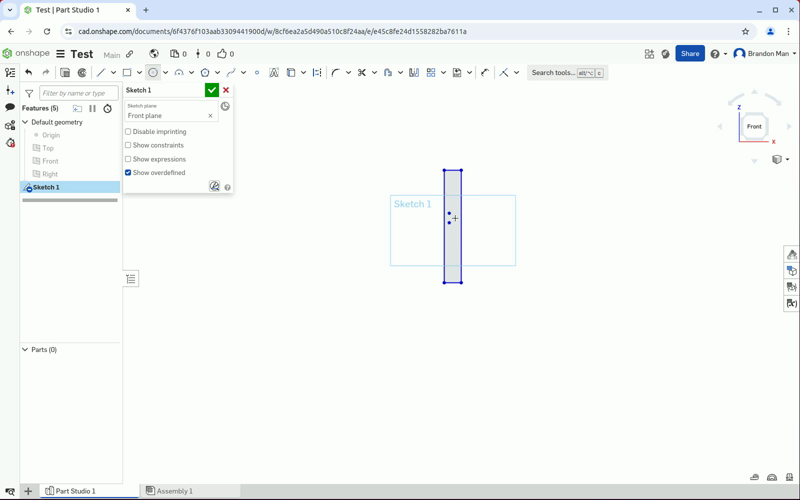
mouse_move(456, 217)
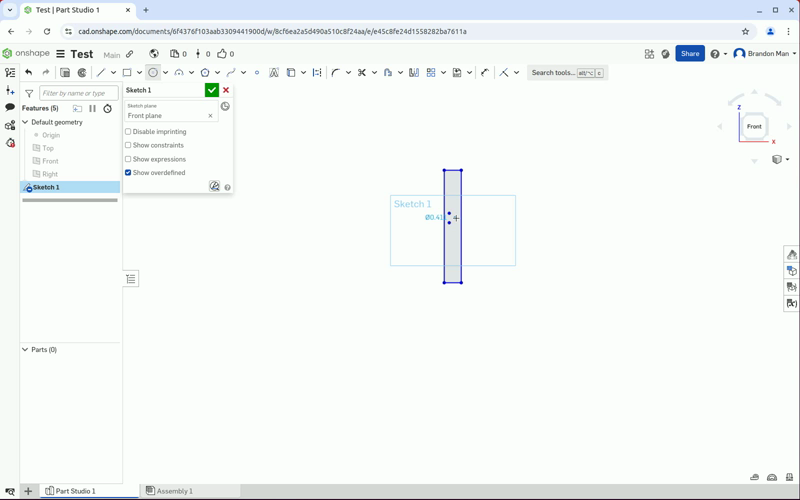
scroll(6)
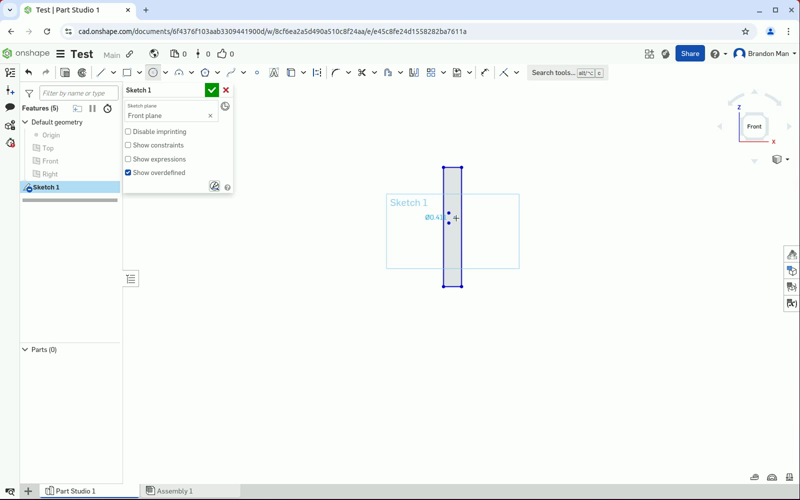
scroll(6)
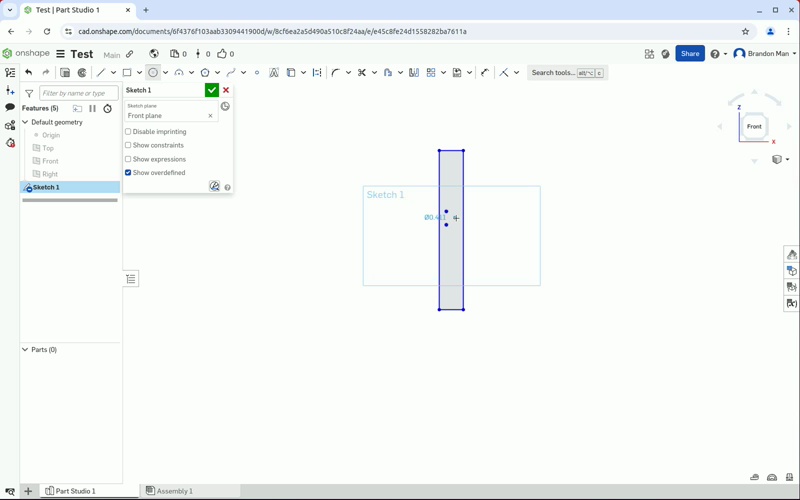
scroll(6)
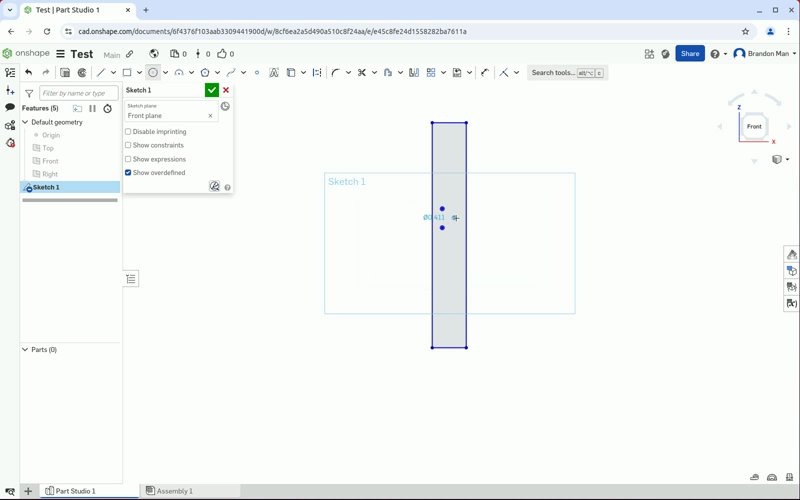
scroll(6)
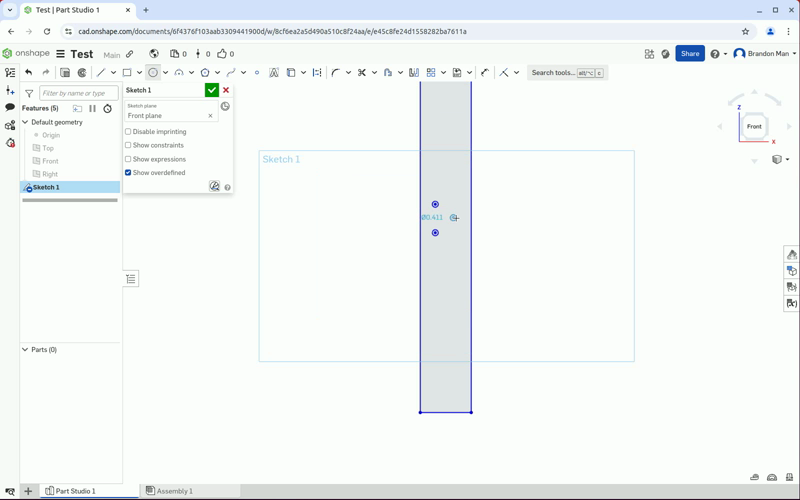
scroll(6)
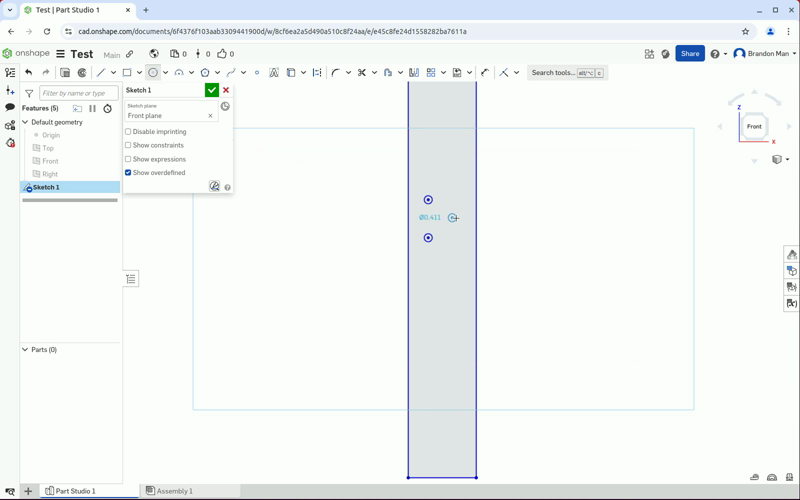
scroll(6)
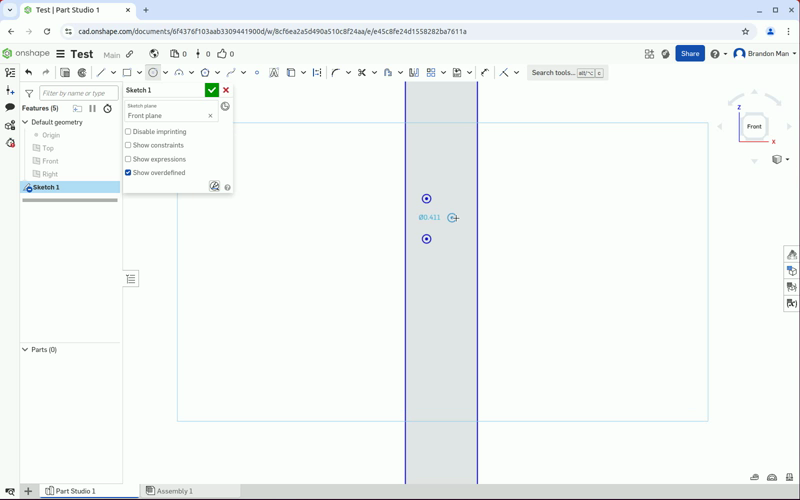
scroll(6)
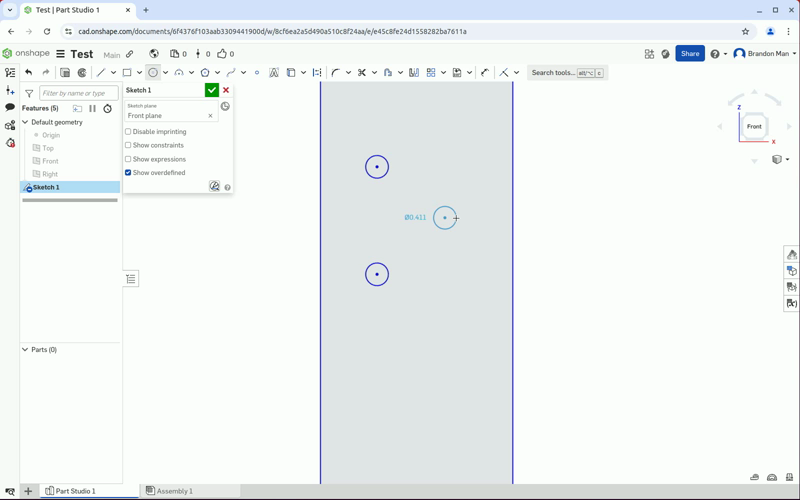
click(456, 217)
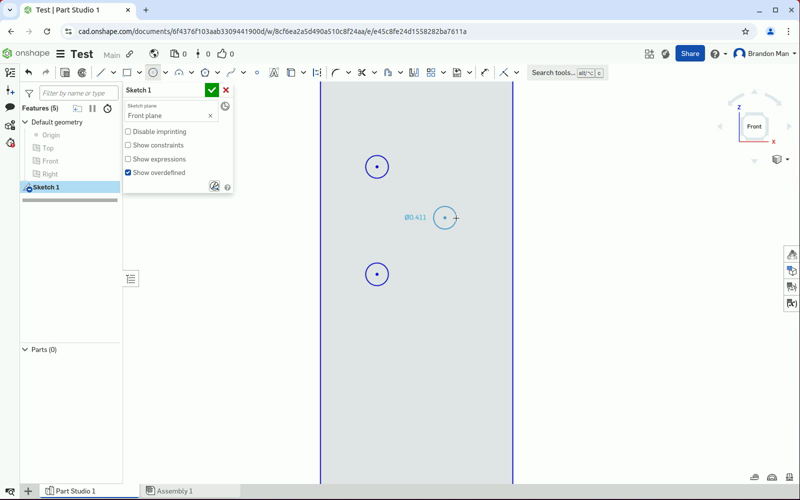
scroll(-6)
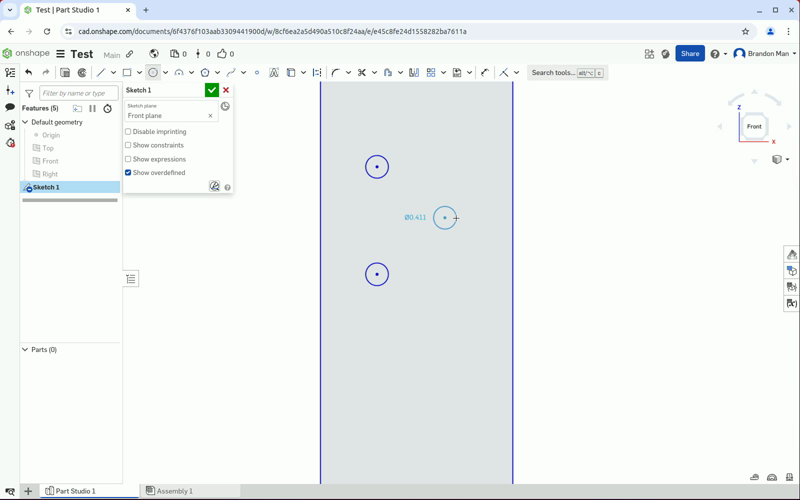
scroll(-6)
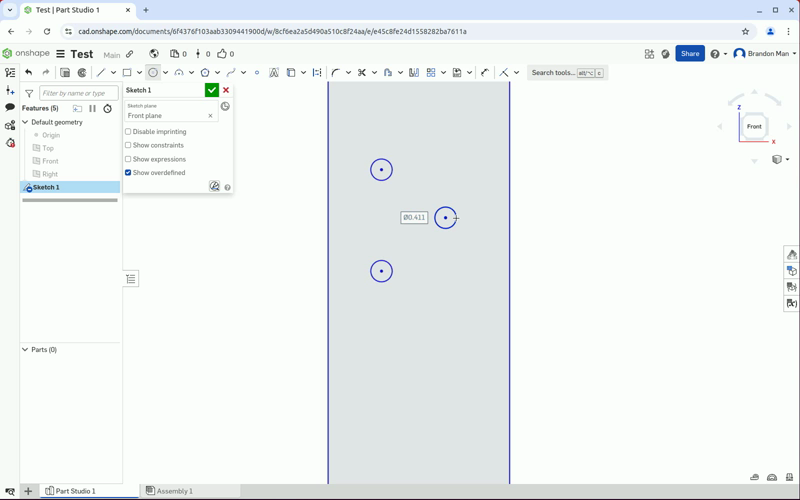
scroll(-6)
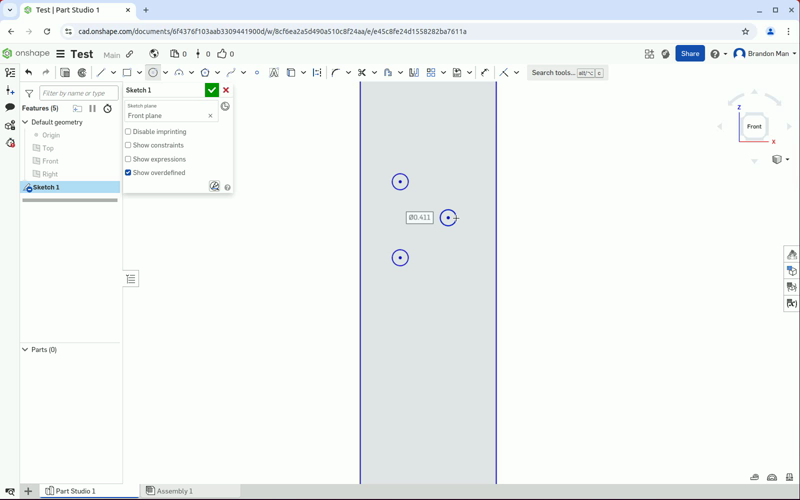
scroll(-6)
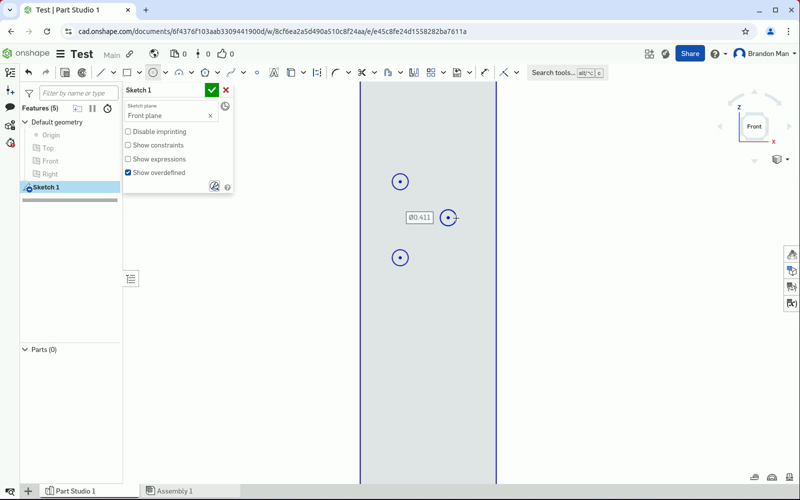
scroll(-6)
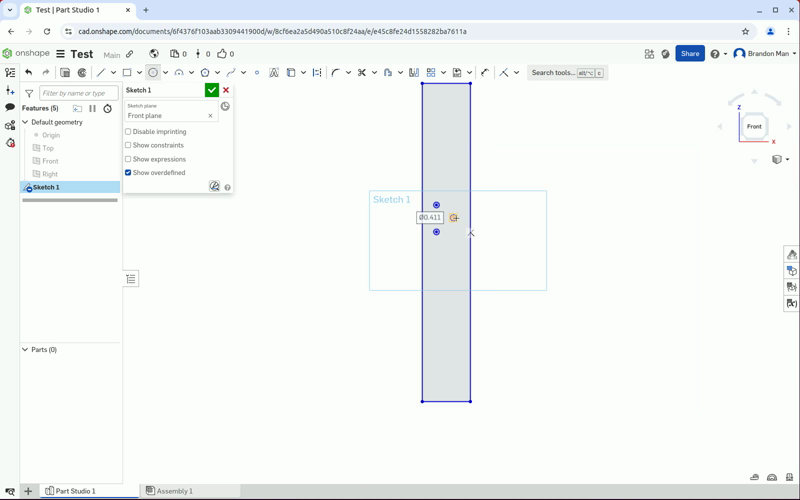
scroll(-6)
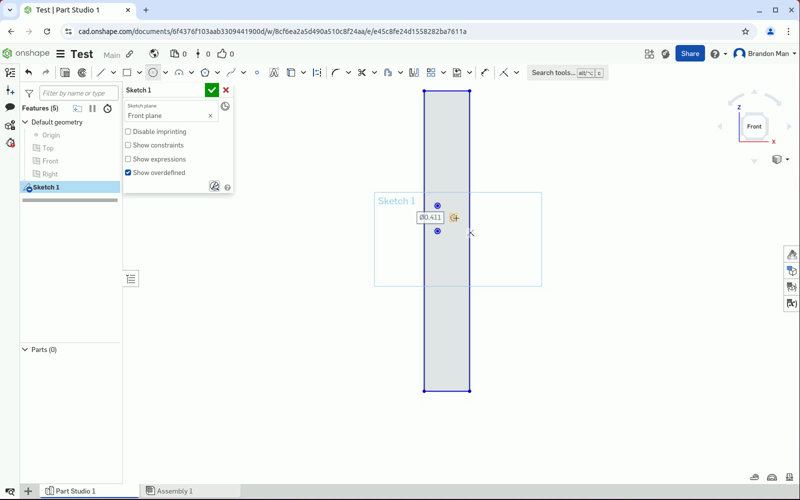
scroll(-6)
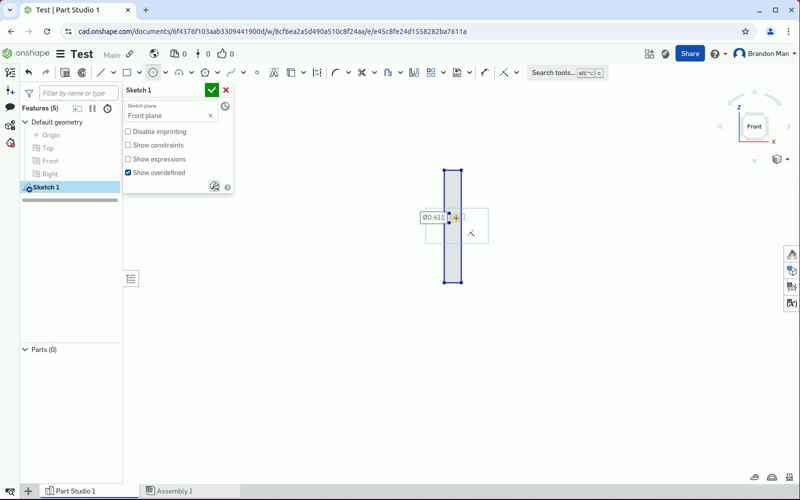
key(esc)
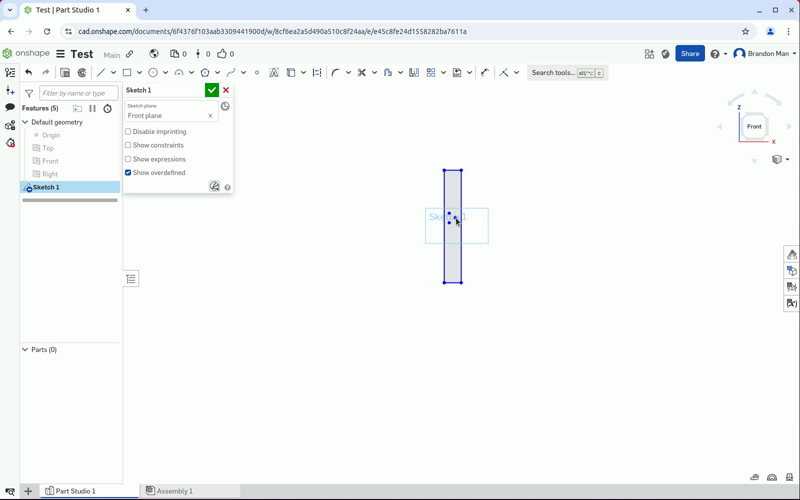
mouse_move(455, 254)
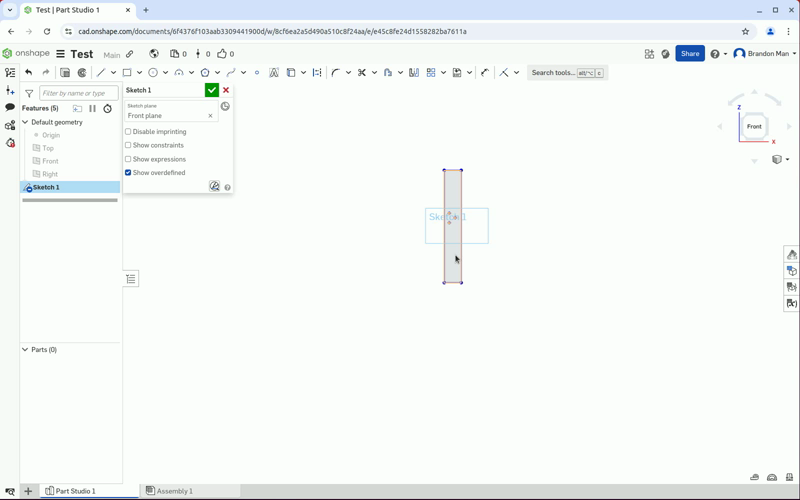
click(455, 254)
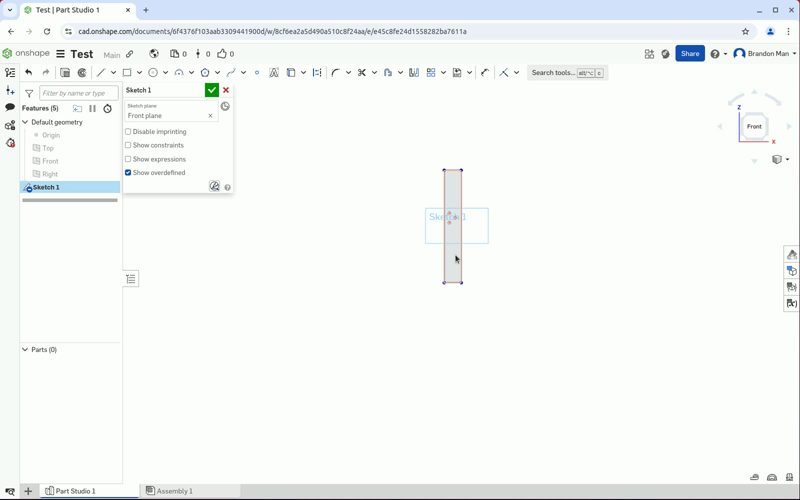
mouse_move(73, 352)
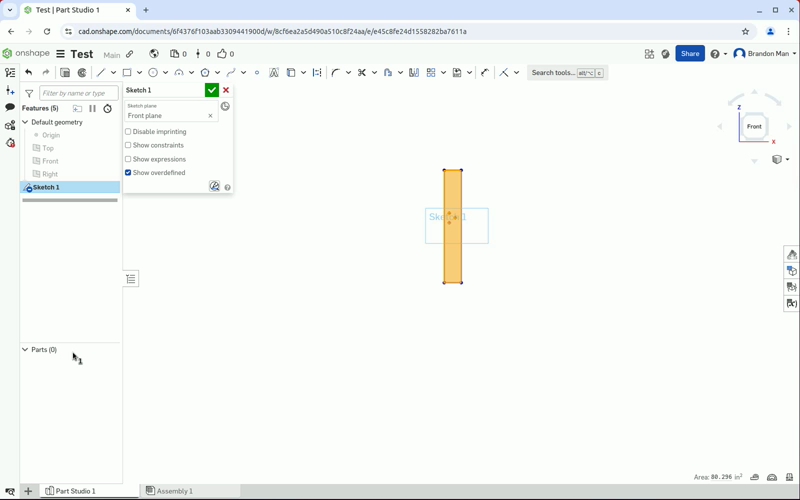
key(shift+y)
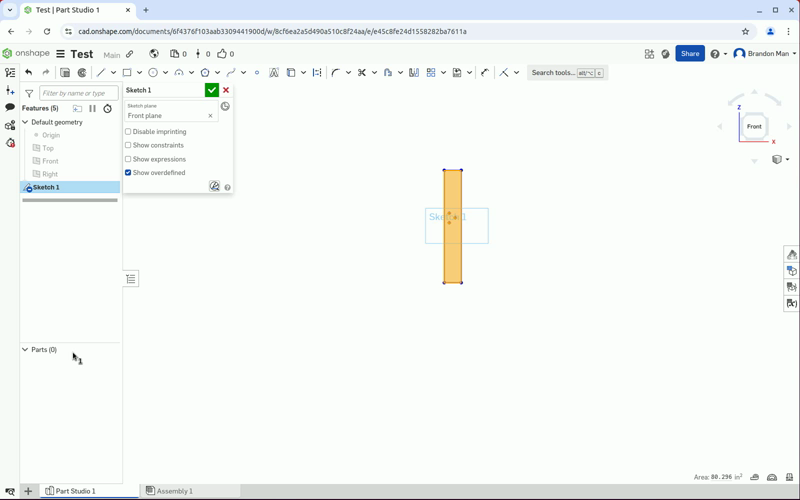
key(shift+e)
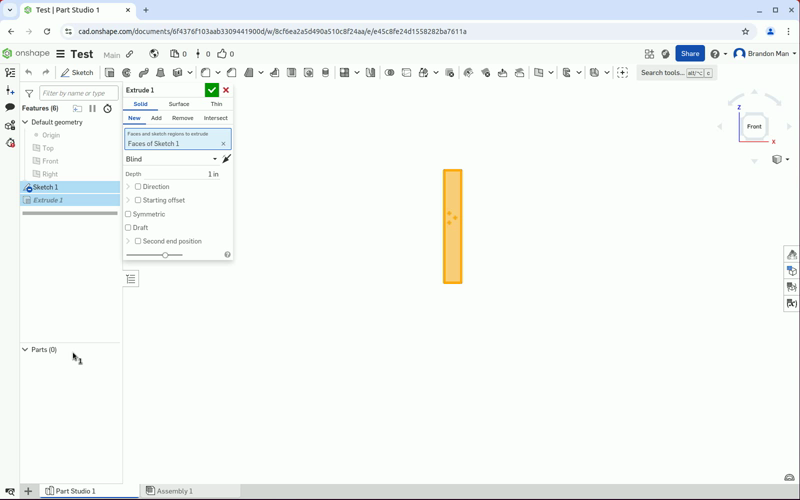
mouse_move(143, 106)
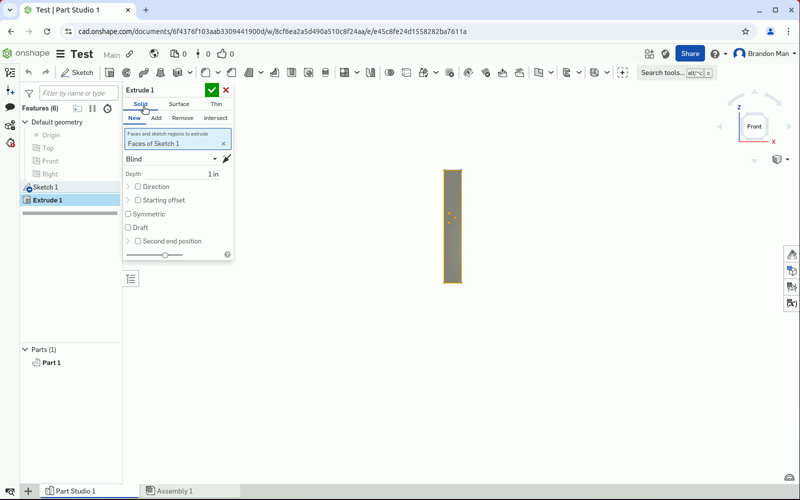
click(143, 106)
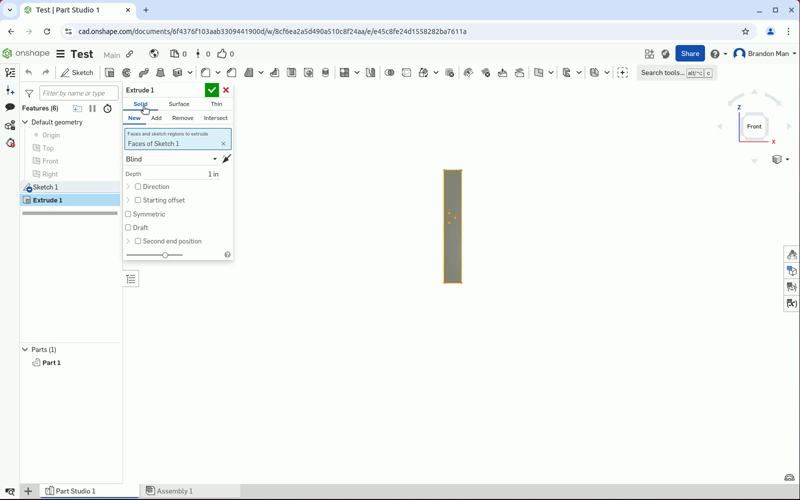
mouse_move(137, 120)
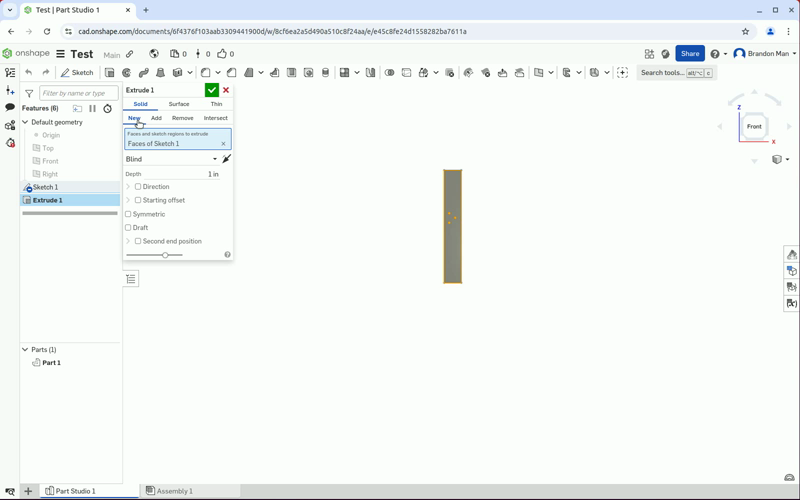
click(137, 120)
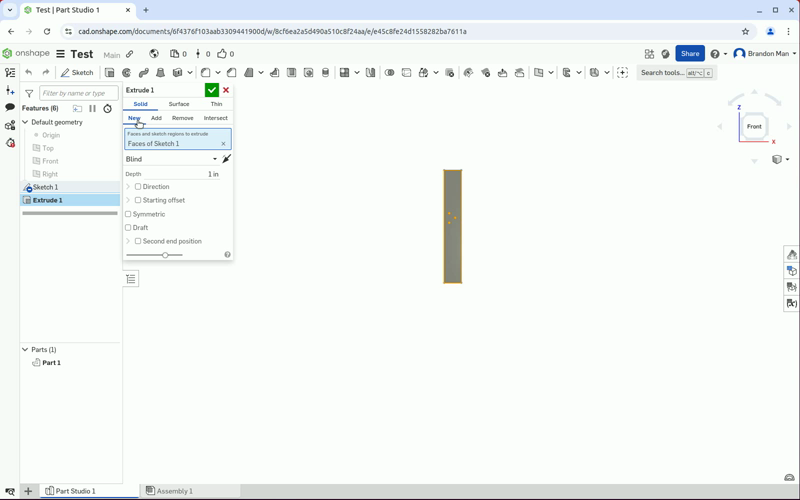
key(tab, 4)
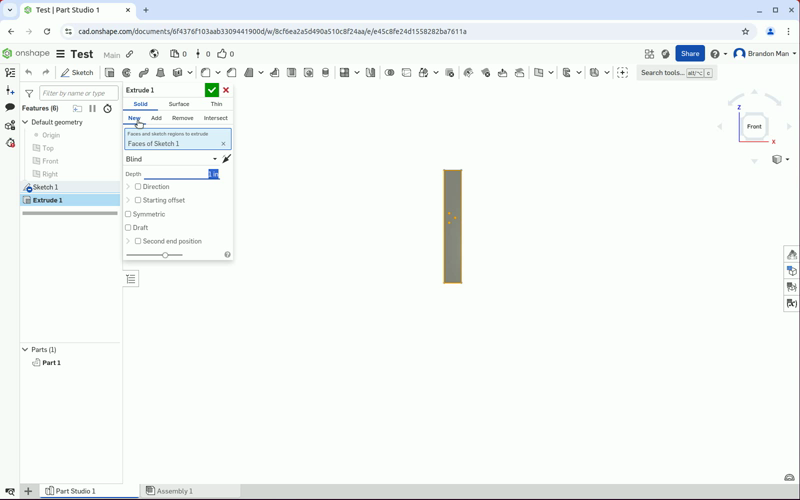
text(0.722)
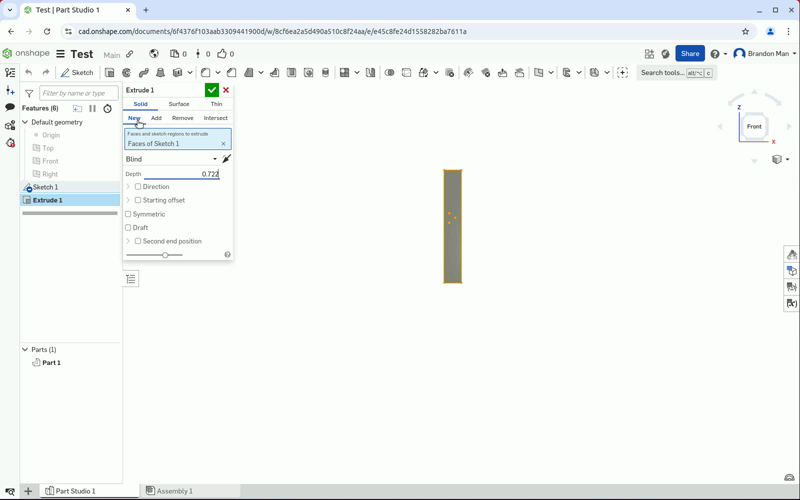
key(enter)
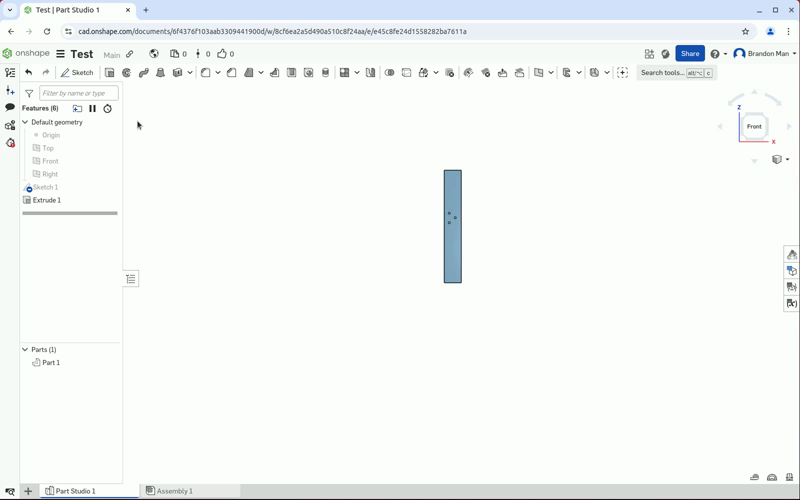
key(shift+h)
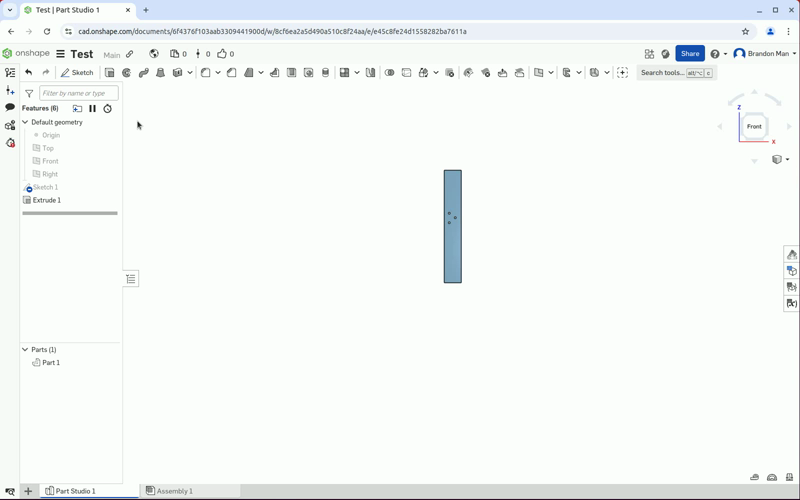
key(shift+h)
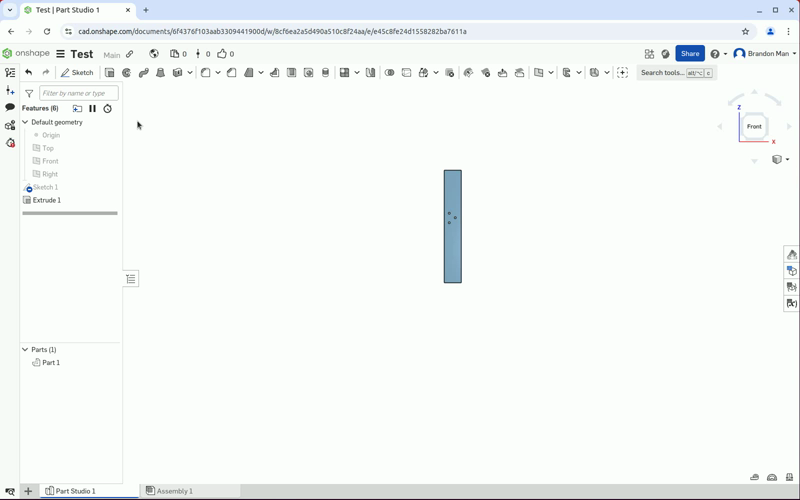
mouse_move(73, 189)
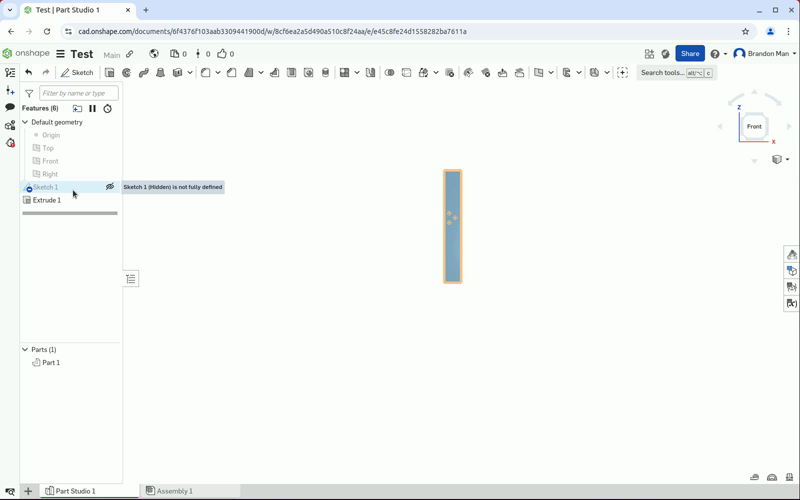
click(73, 189)
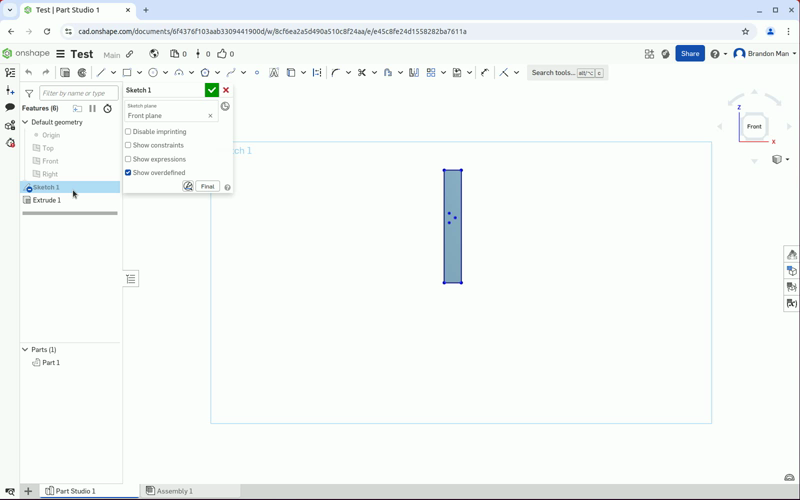
mouse_move(229, 92)
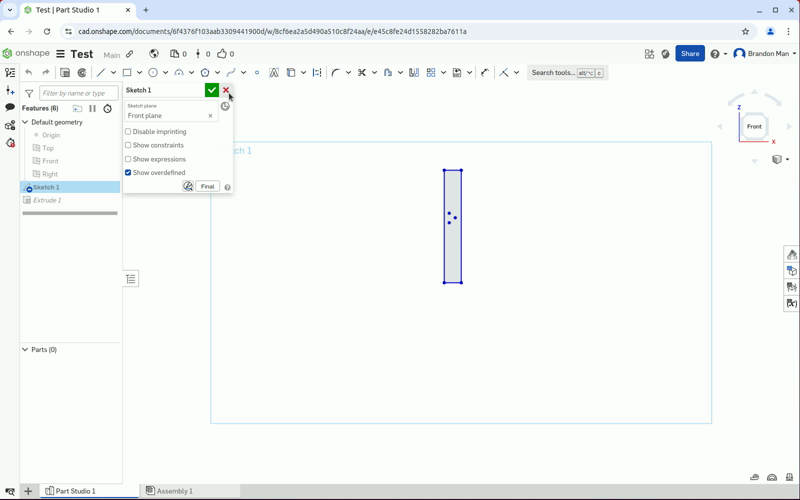
click(229, 92)
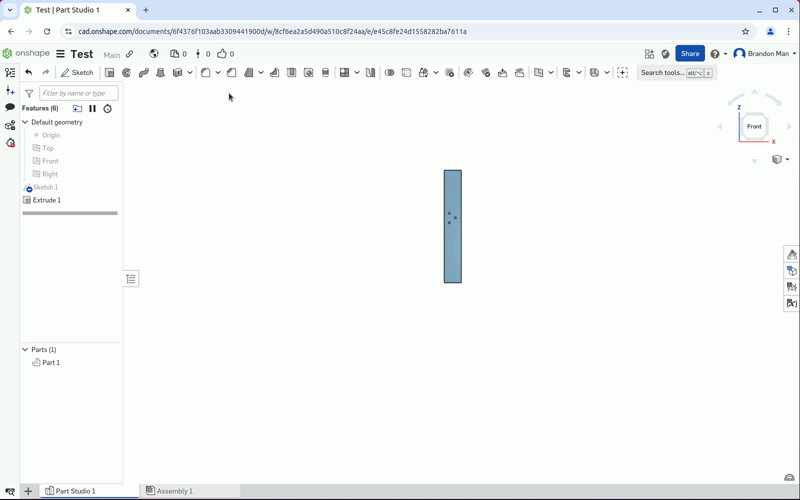
mouse_move(73, 352)
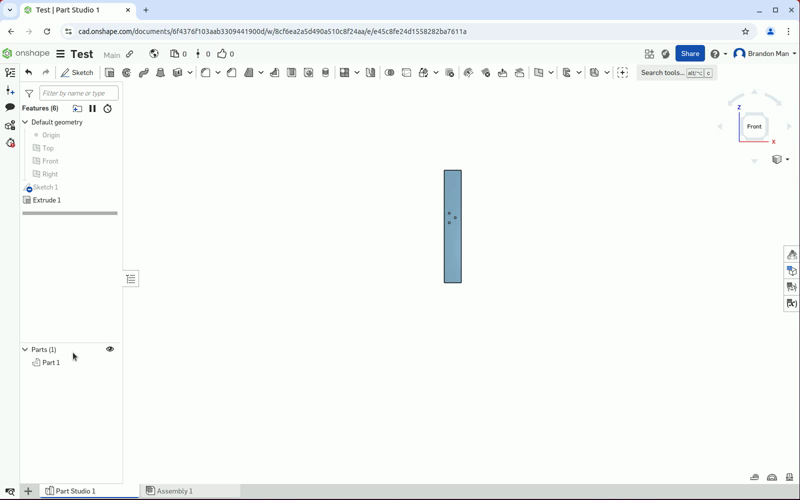
key(y)
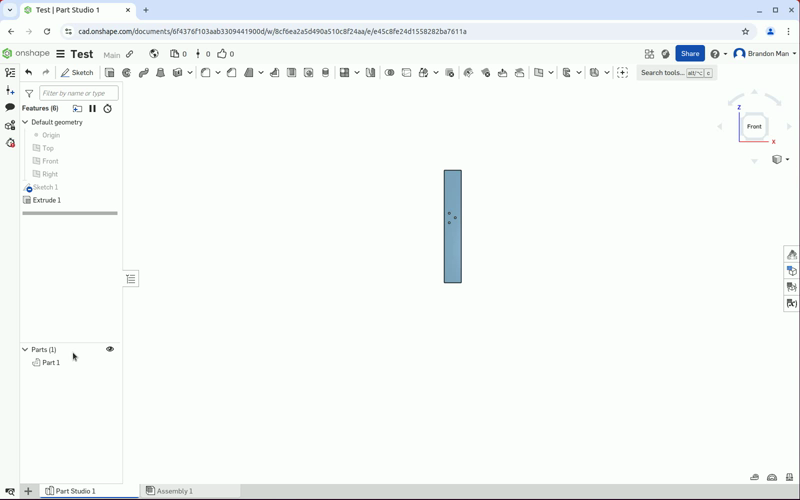
key(shift+p)
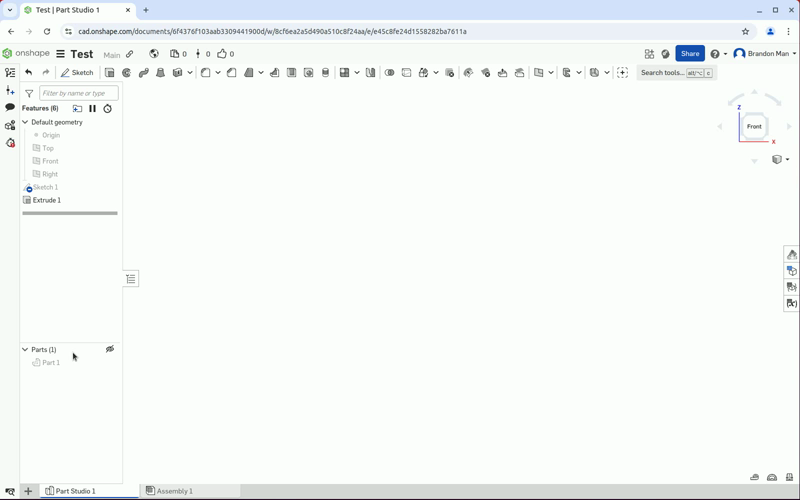
key(space)
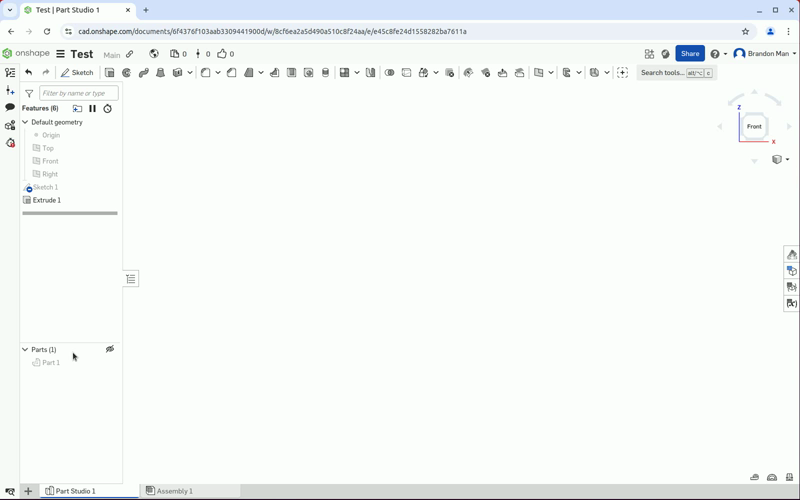
key_down(shift)
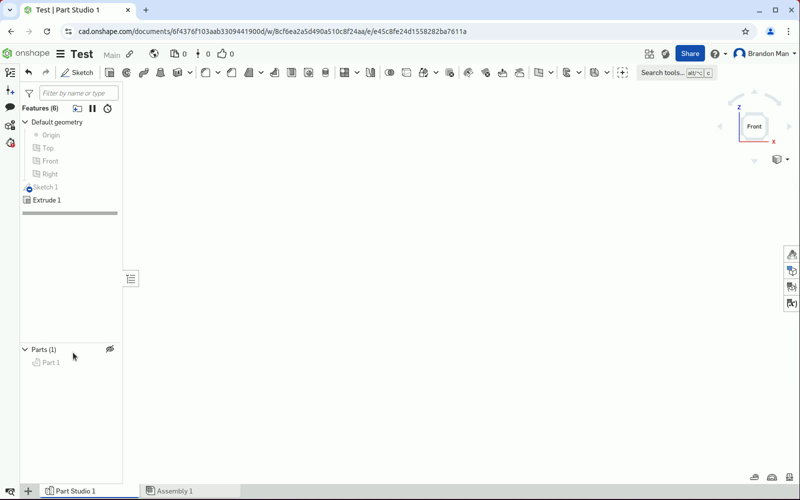
key(down)
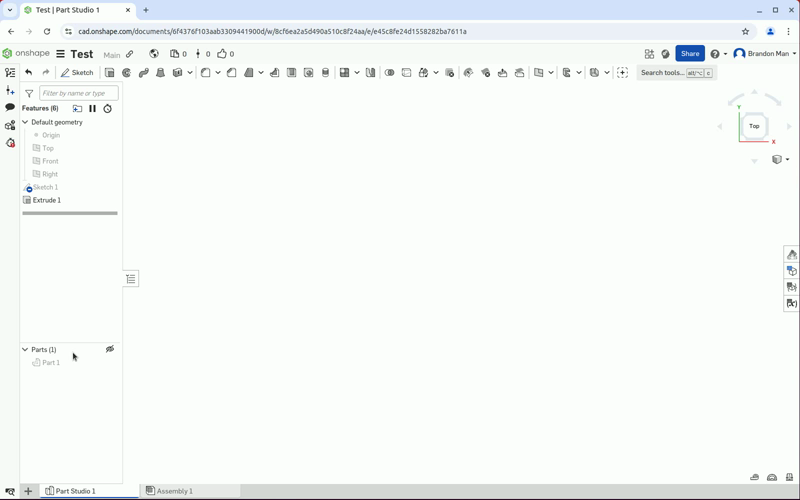
key_up(shift)
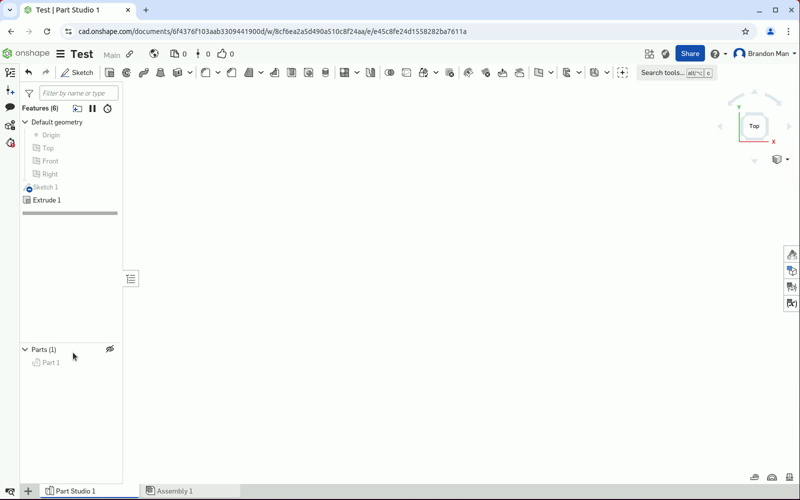
mouse_move(73, 352)
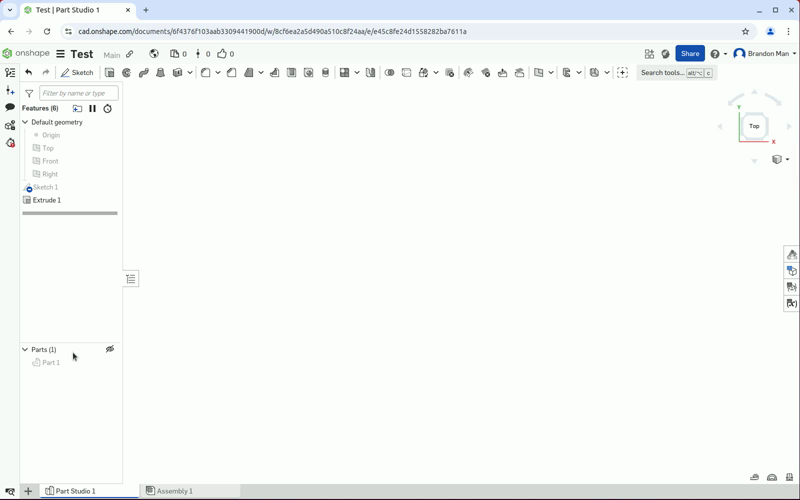
key(shift+y)
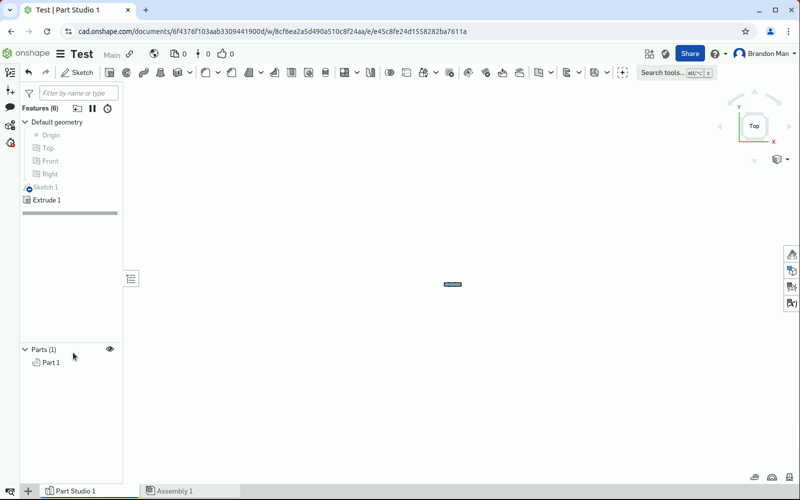
mouse_move(541, 75)
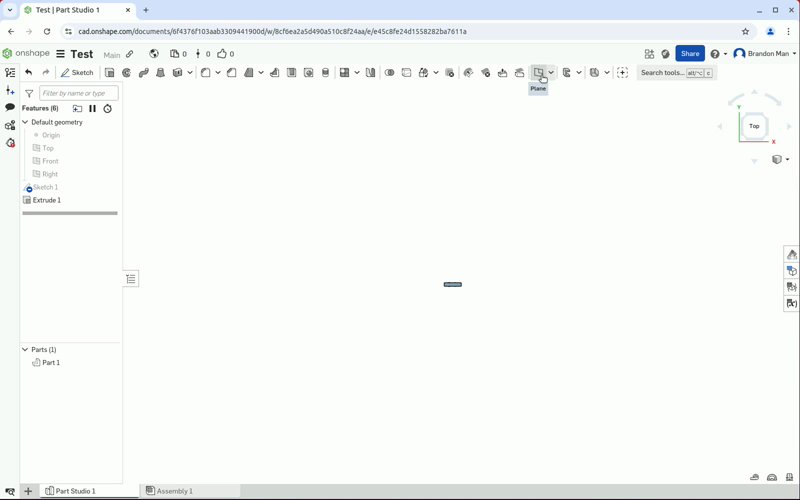
click(541, 75)
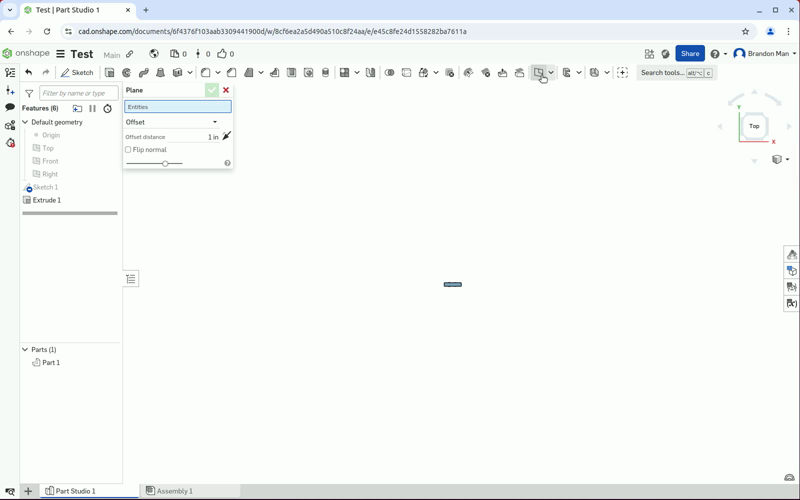
mouse_move(73, 150)
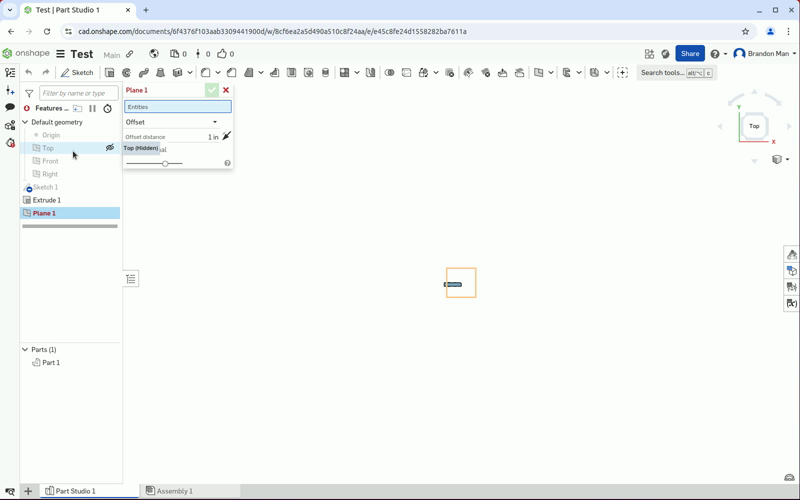
click(73, 150)
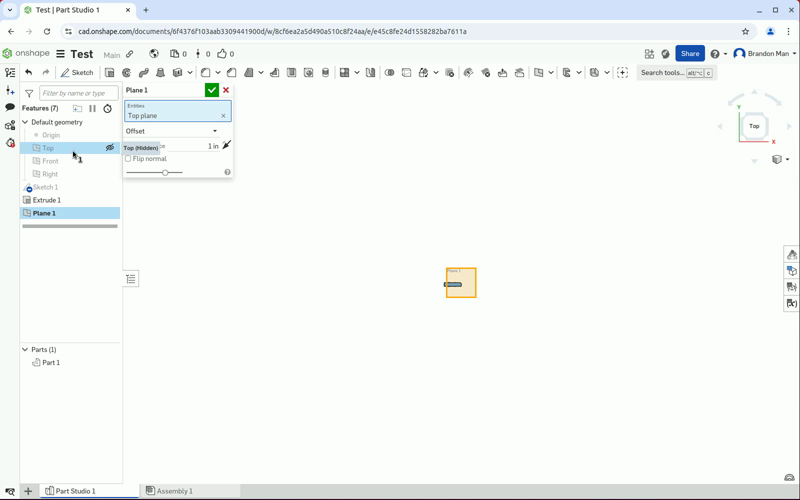
key(tab, 2)
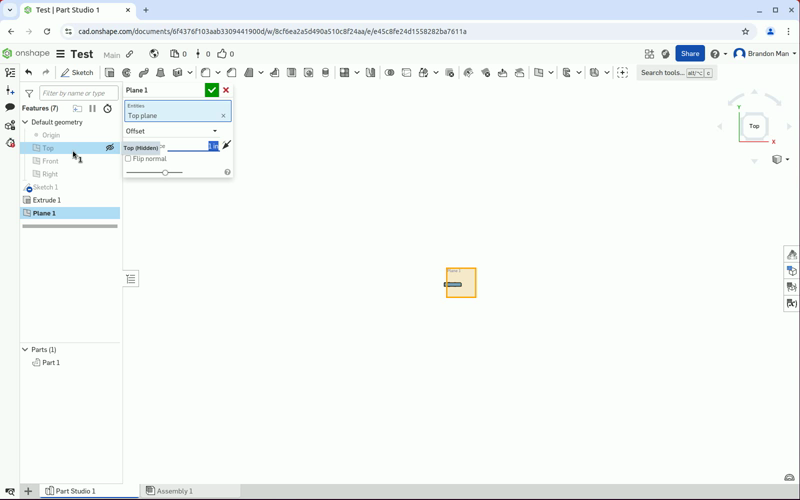
text(23.108)
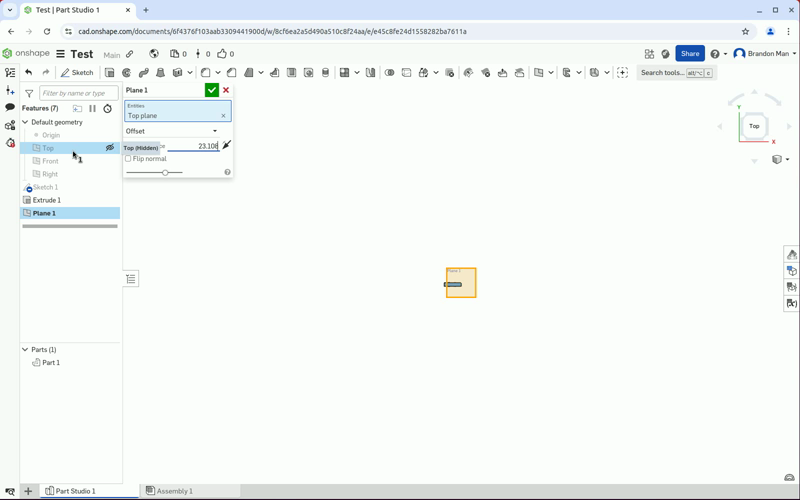
key(enter, 2)
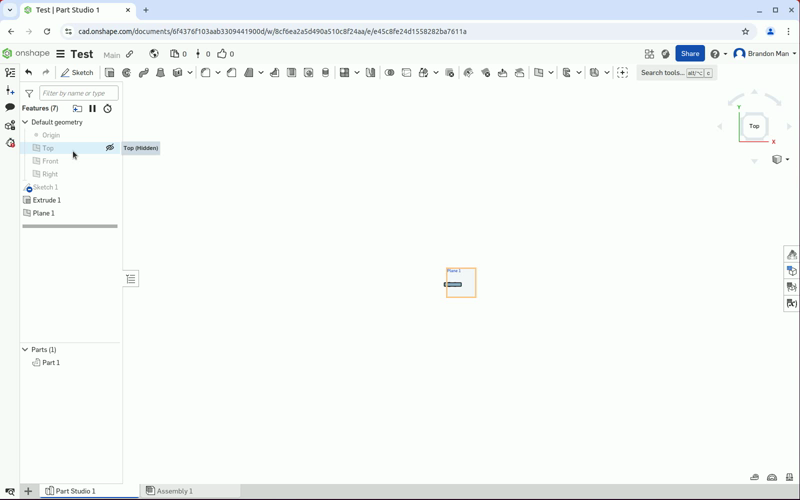
key(shift+s)
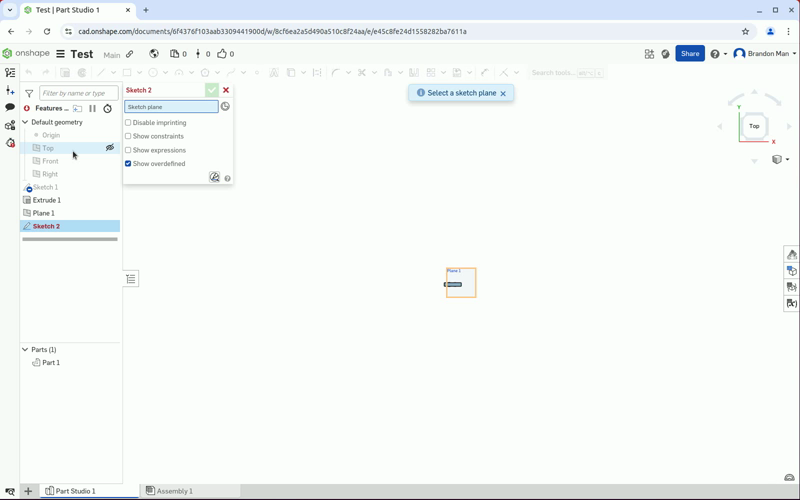
mouse_move(73, 215)
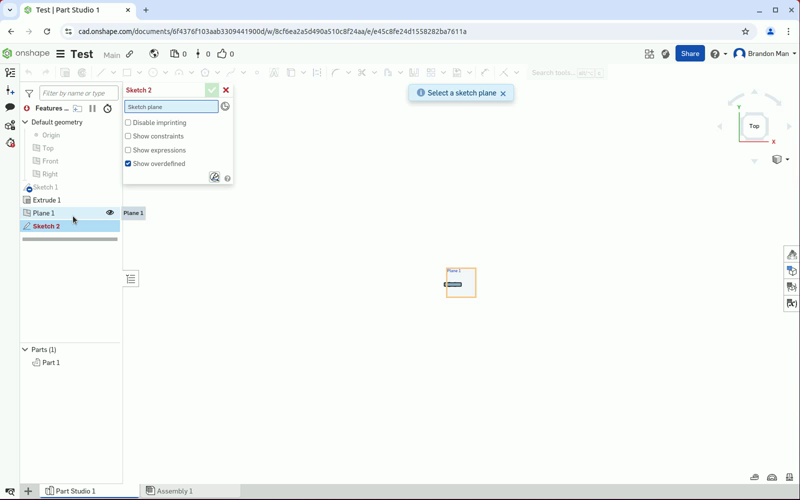
click(73, 215)
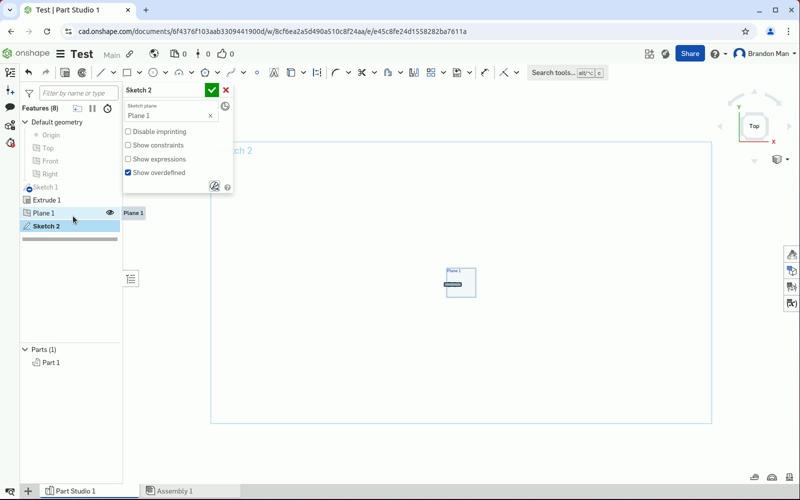
mouse_move(73, 352)
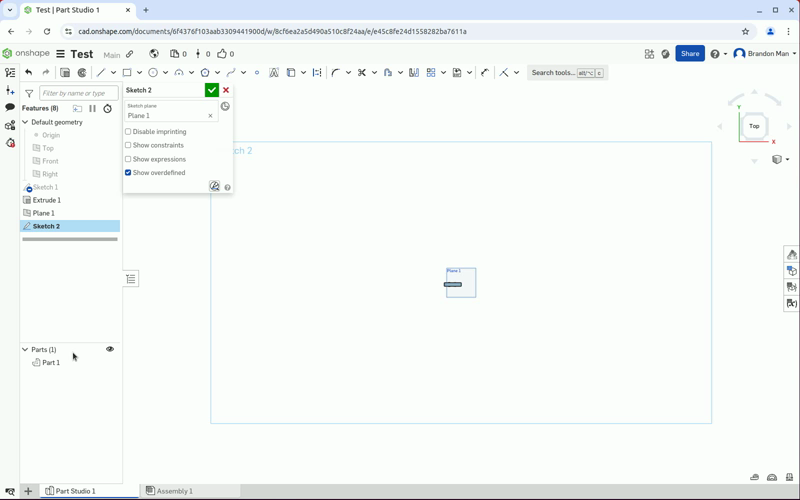
key(y)
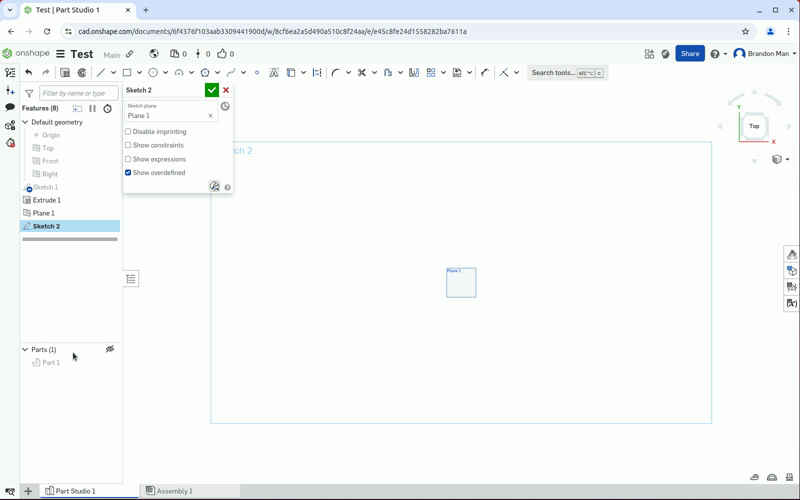
key(c)
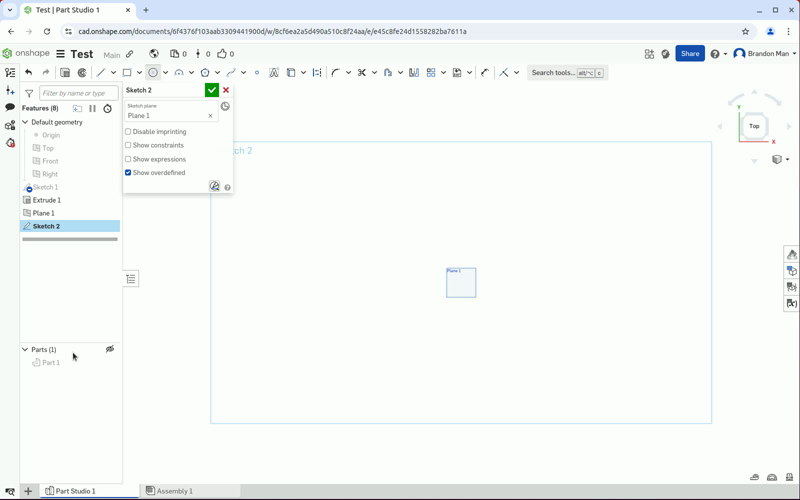
key_down(shift)
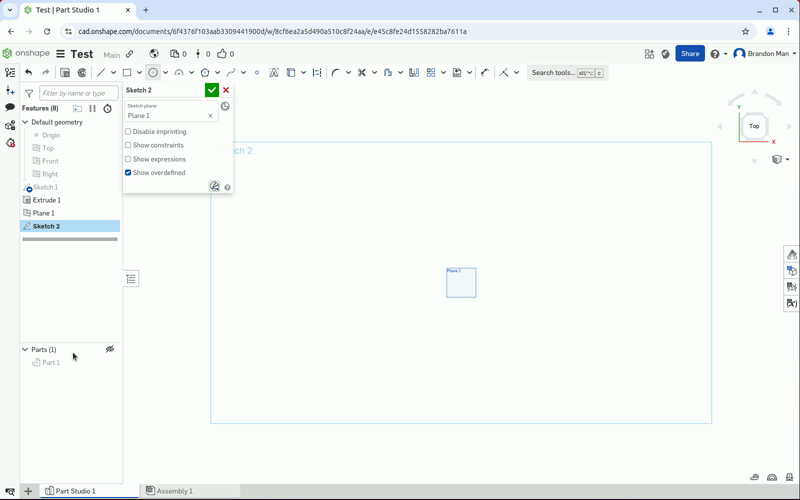
mouse_move(447, 285)
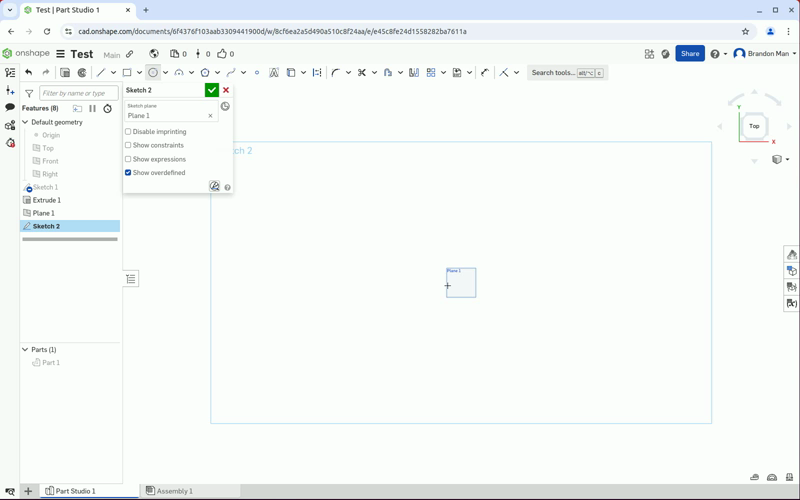
click(447, 285)
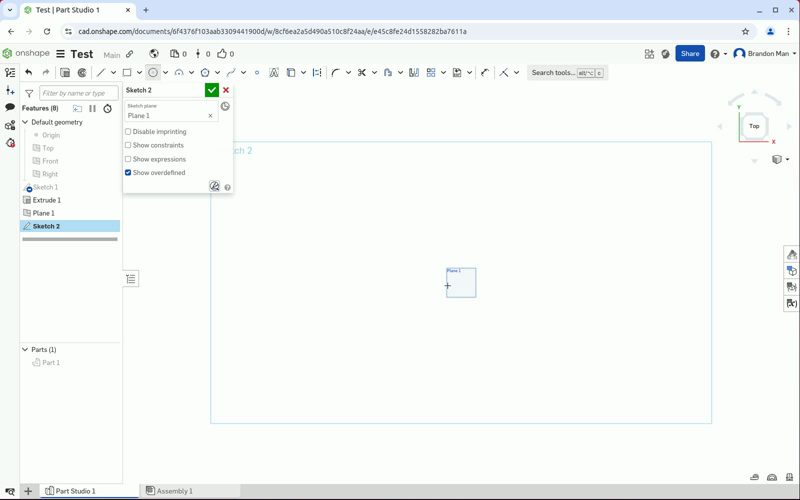
key_up(shift)
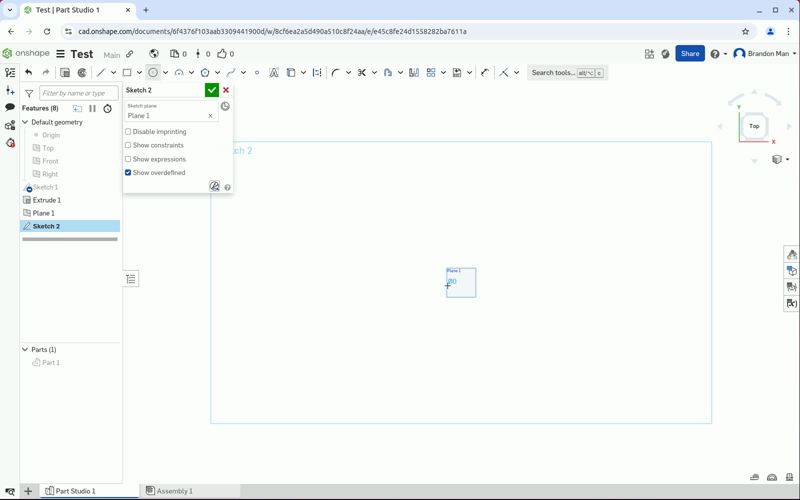
mouse_move(449, 285)
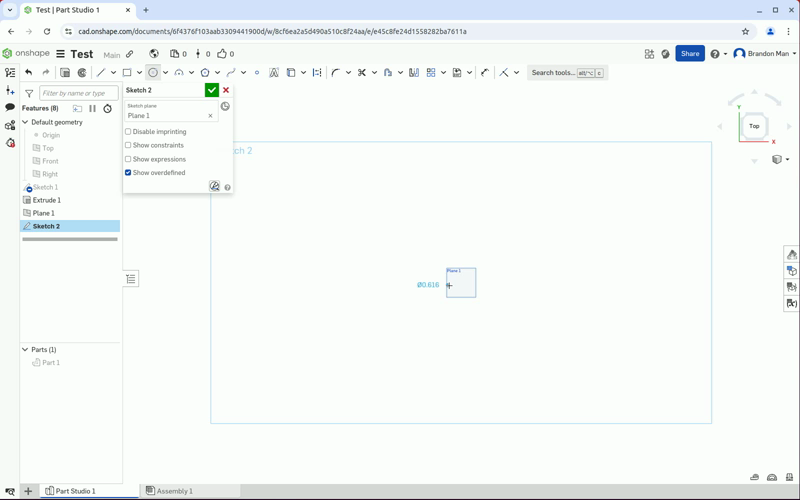
scroll(6)
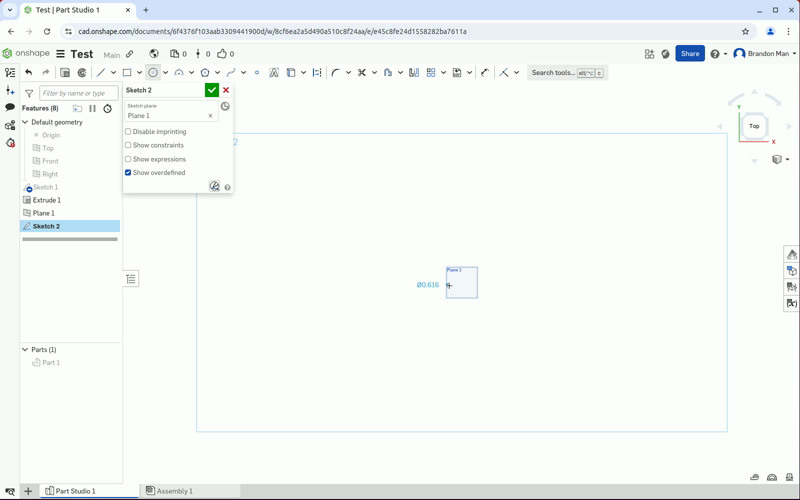
scroll(6)
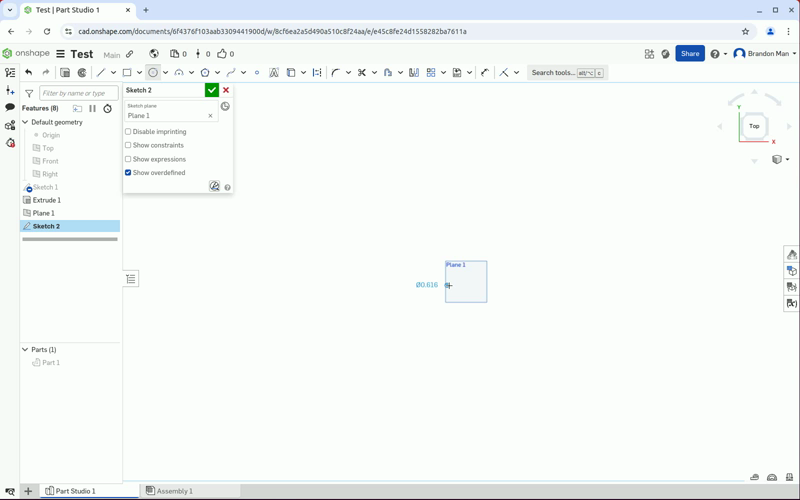
scroll(6)
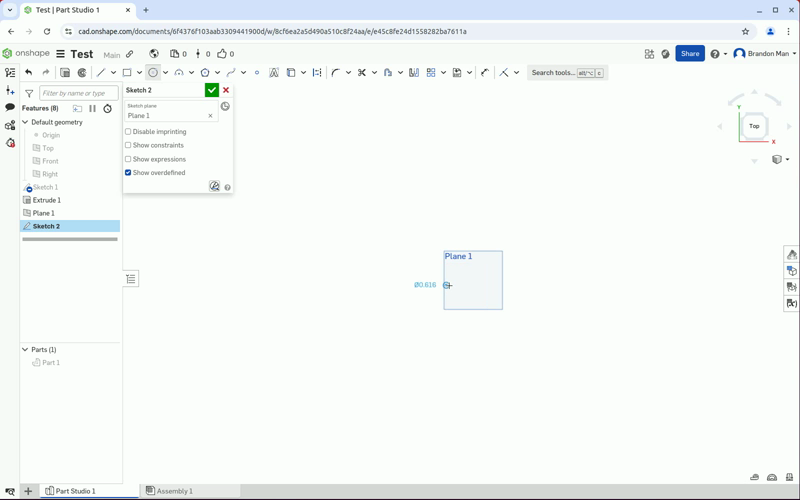
scroll(6)
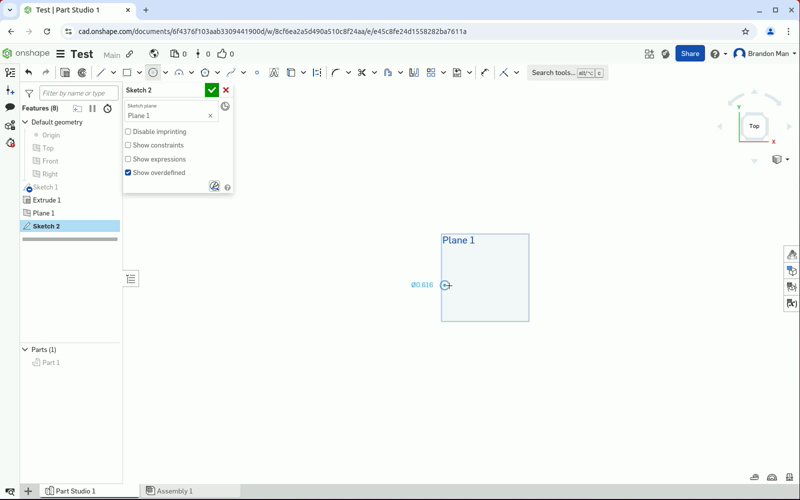
scroll(6)
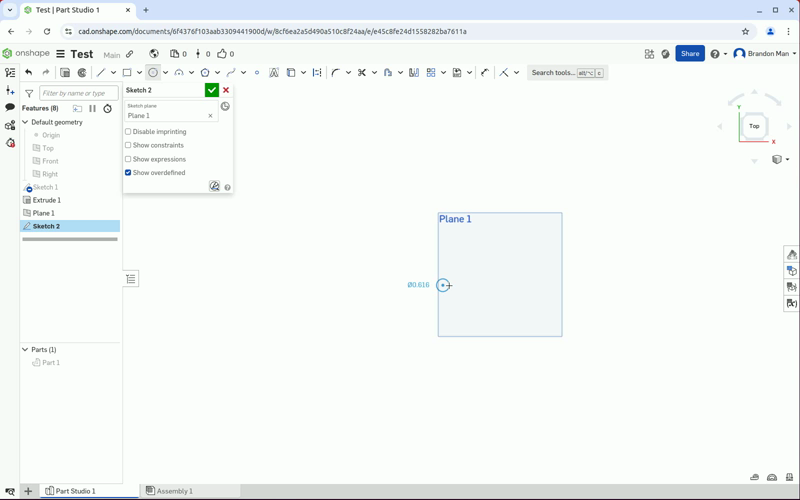
scroll(6)
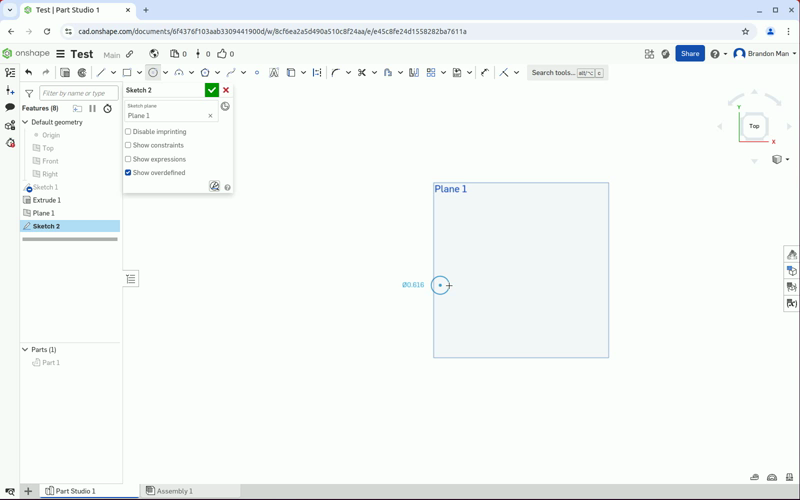
scroll(6)
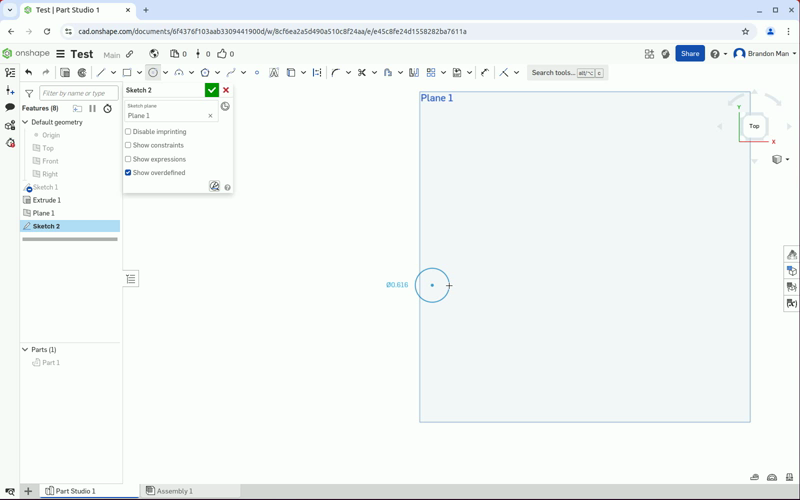
click(449, 285)
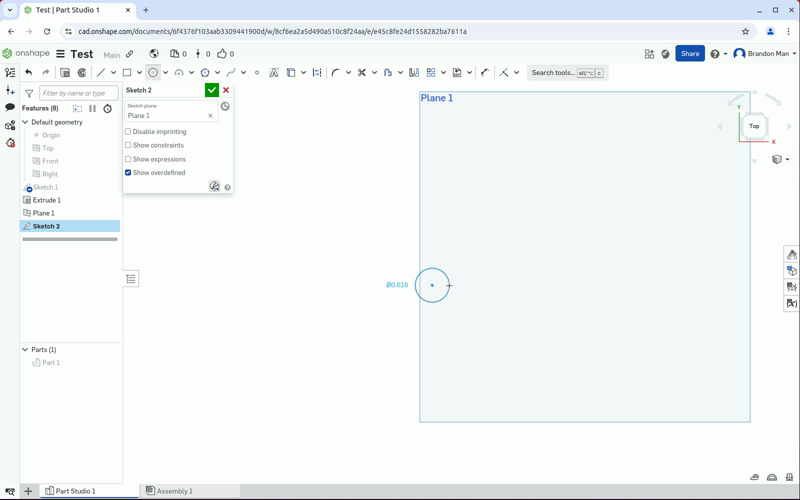
scroll(-6)
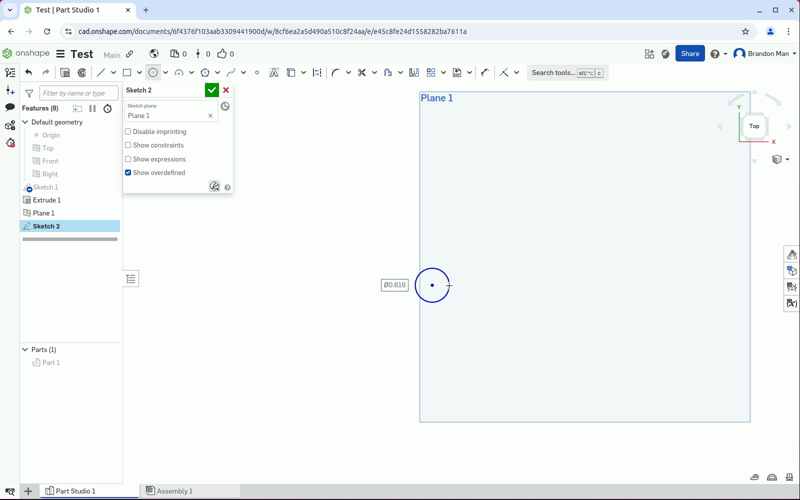
scroll(-6)
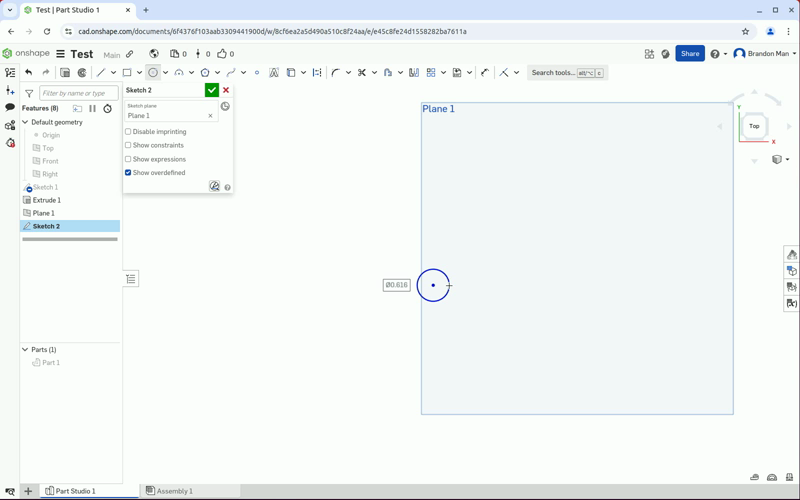
scroll(-6)
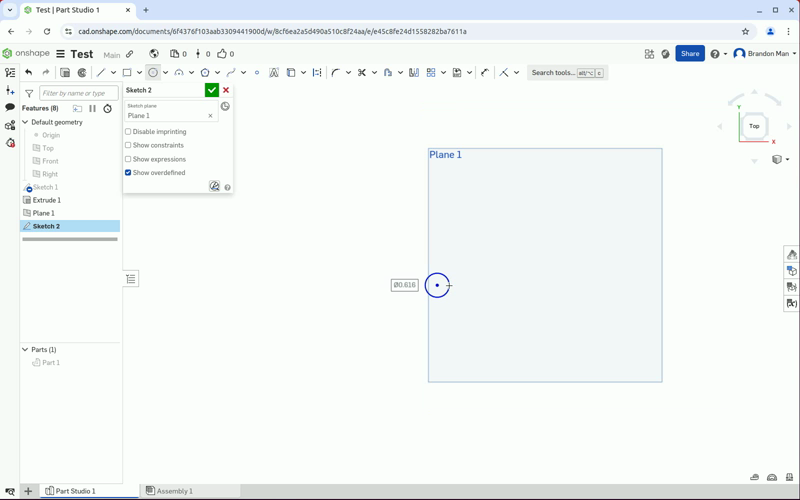
scroll(-6)
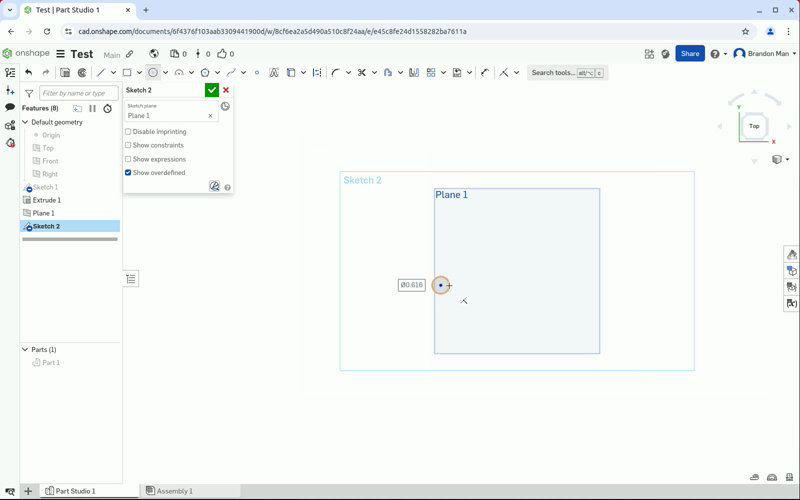
scroll(-6)
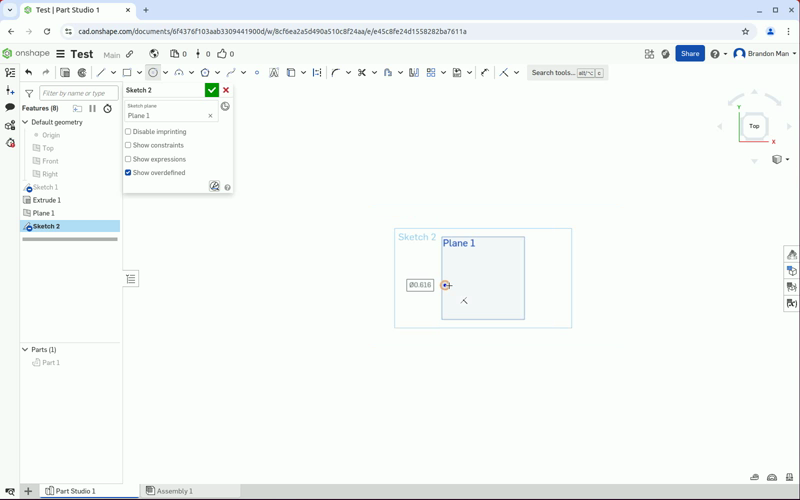
scroll(-6)
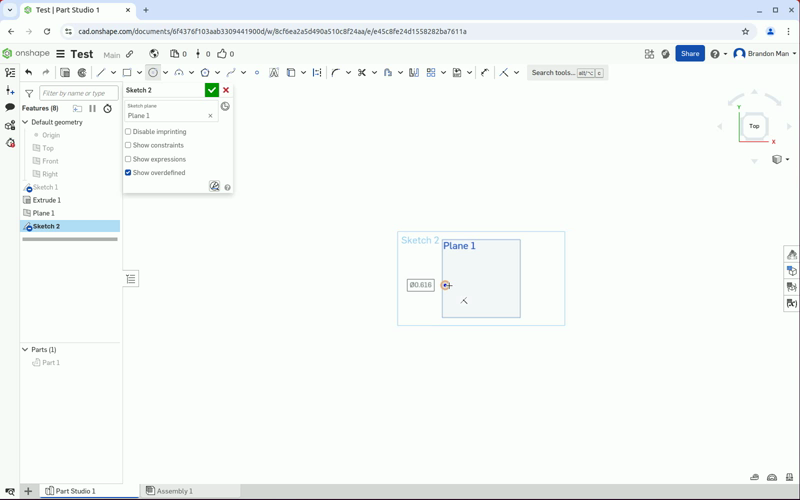
scroll(-6)
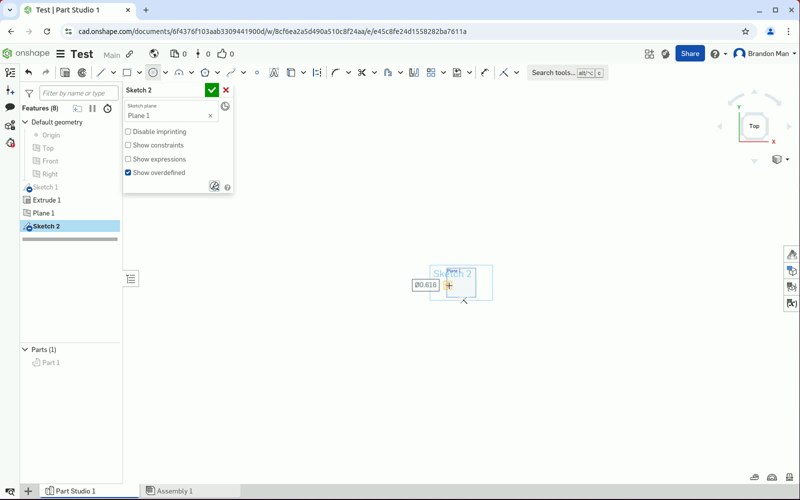
key(esc)
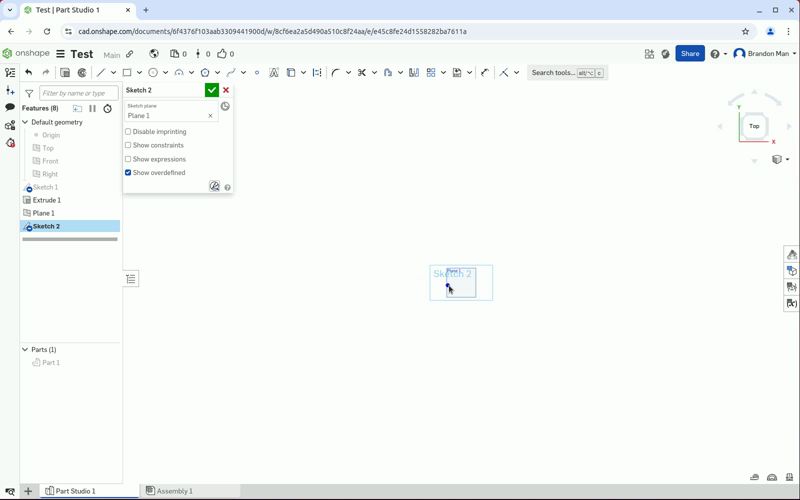
mouse_move(447, 286)
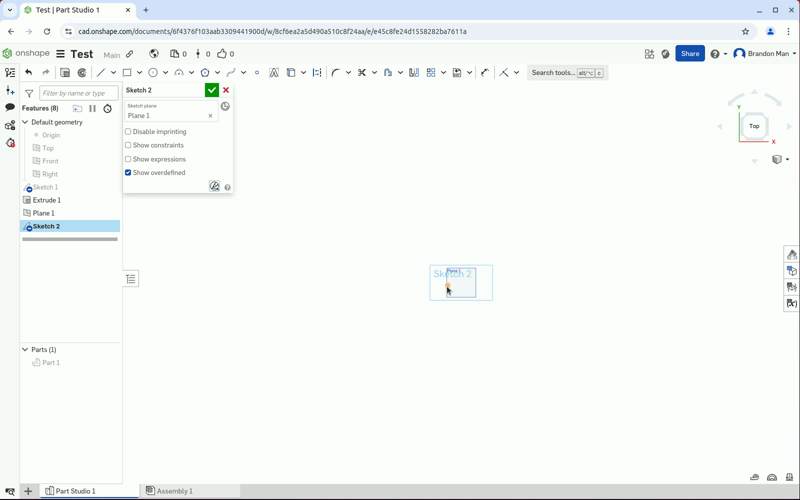
scroll(6)
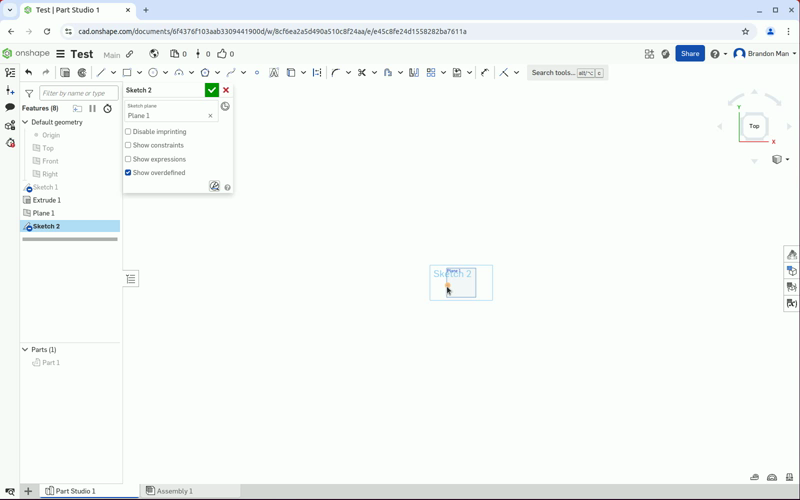
scroll(6)
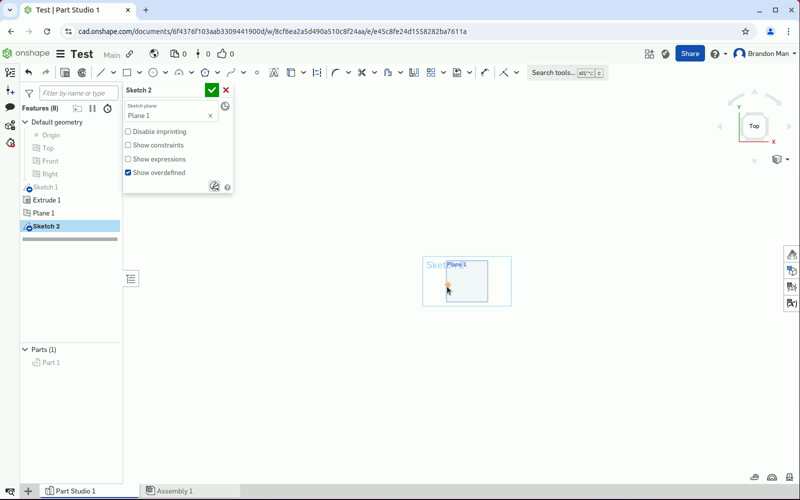
scroll(6)
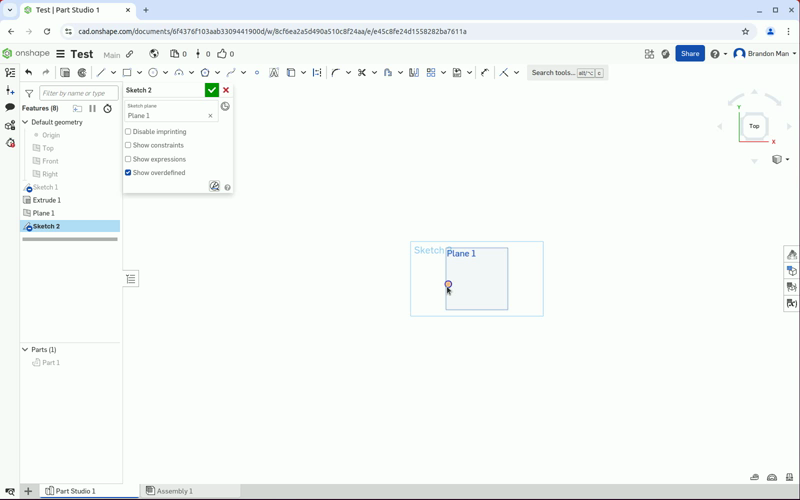
scroll(6)
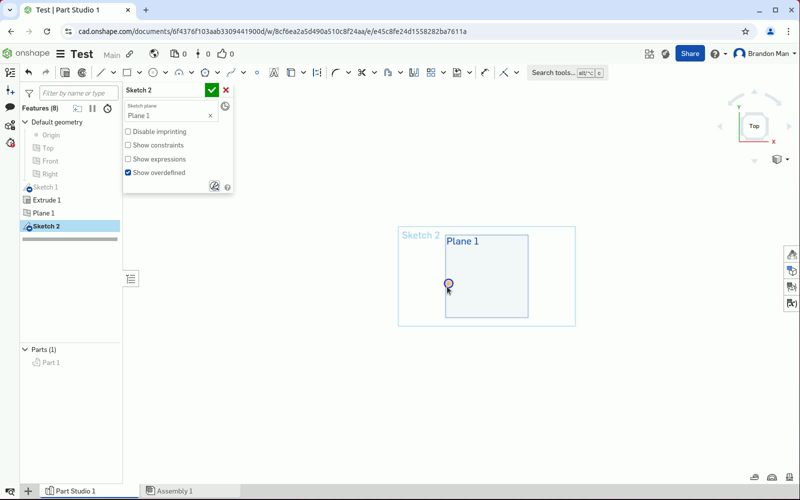
scroll(6)
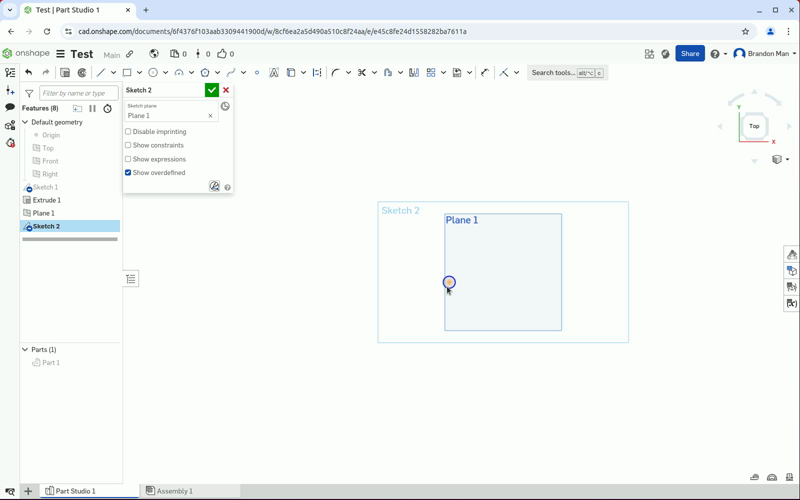
scroll(6)
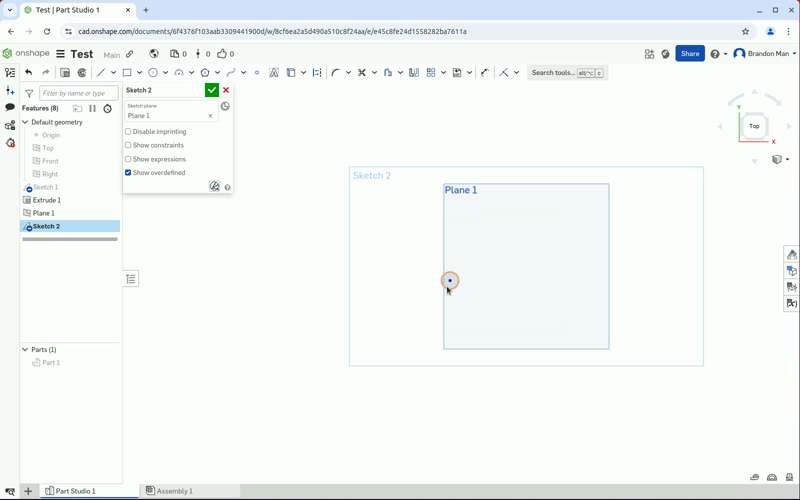
scroll(6)
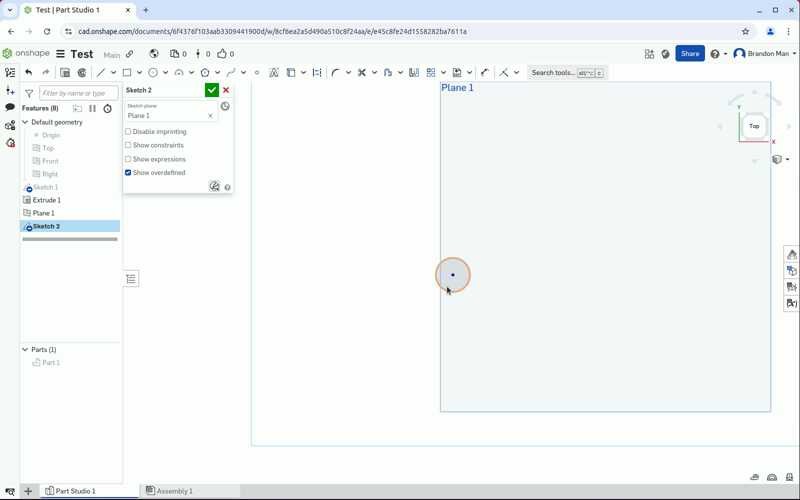
click(447, 286)
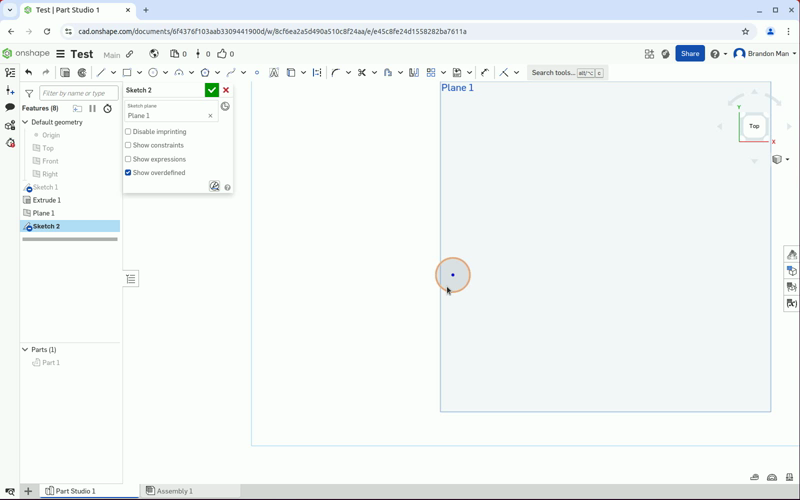
scroll(-6)
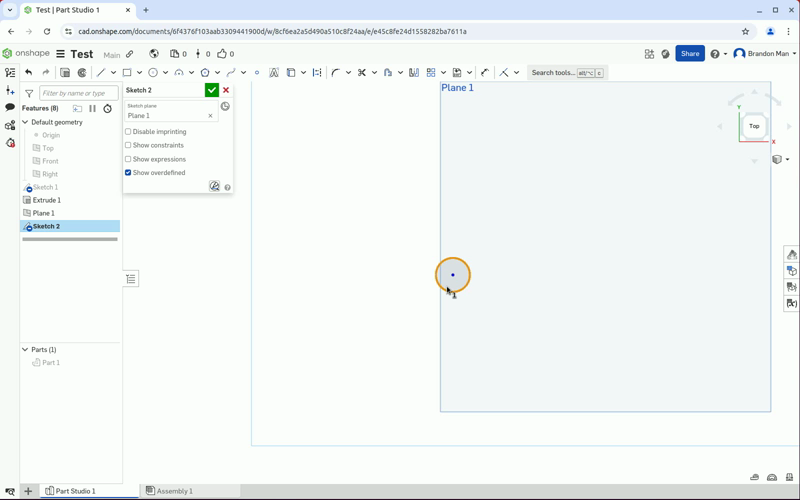
scroll(-6)
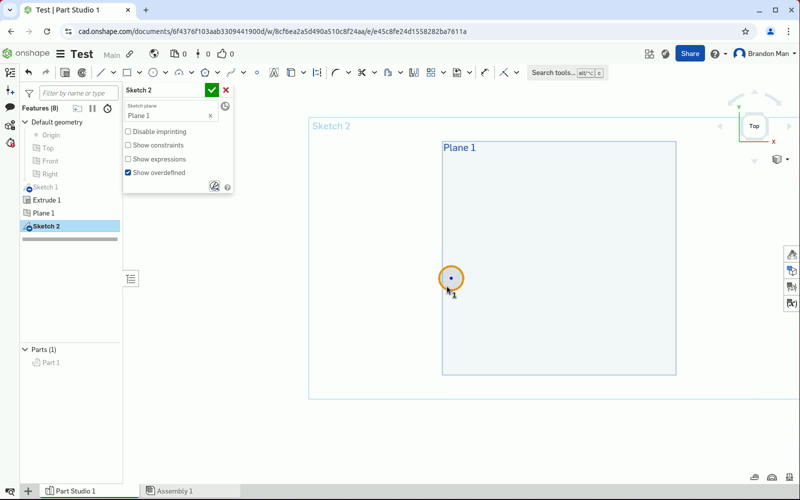
scroll(-6)
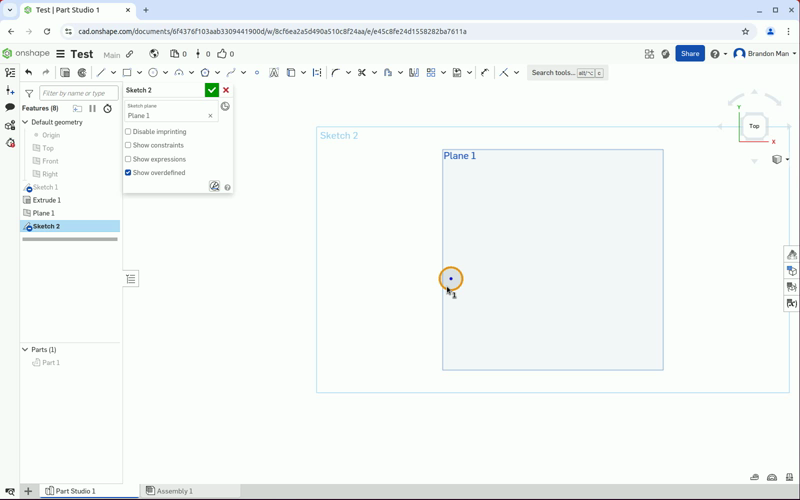
scroll(-6)
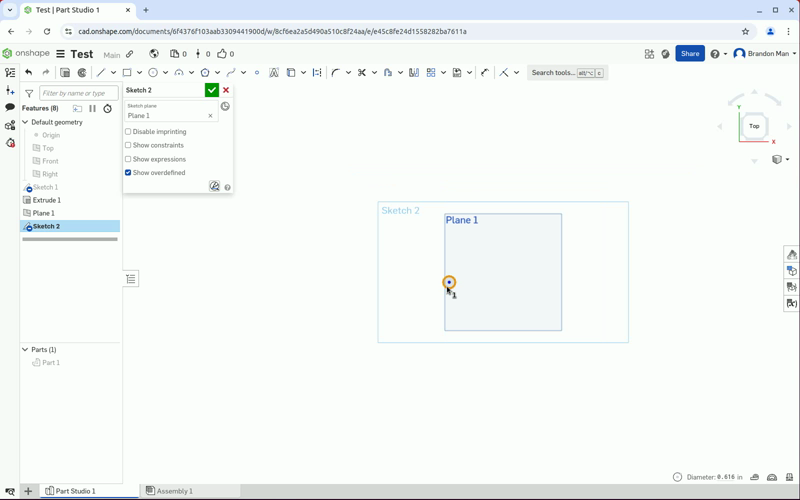
scroll(-6)
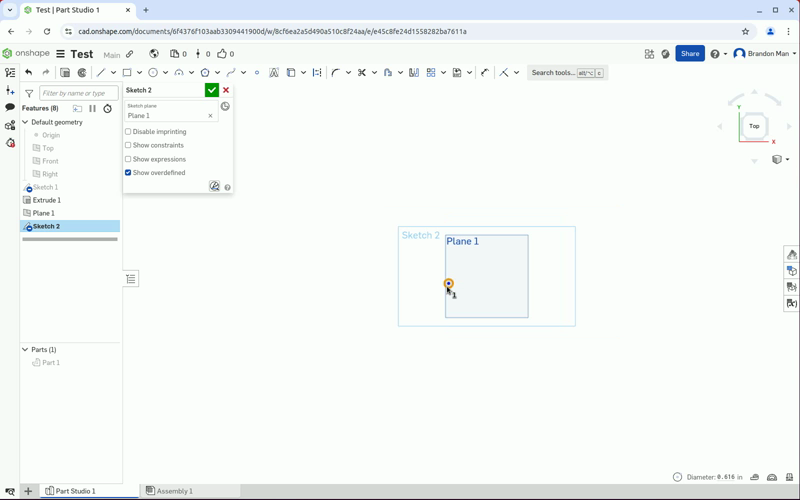
scroll(-6)
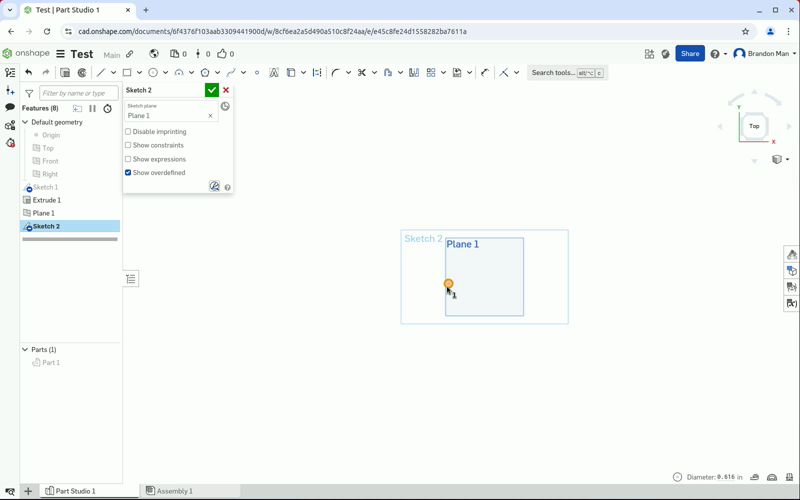
scroll(-6)
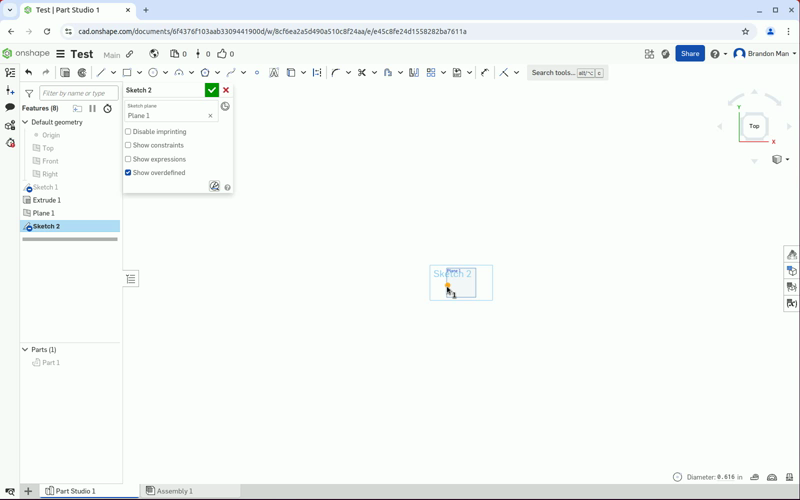
mouse_move(73, 352)
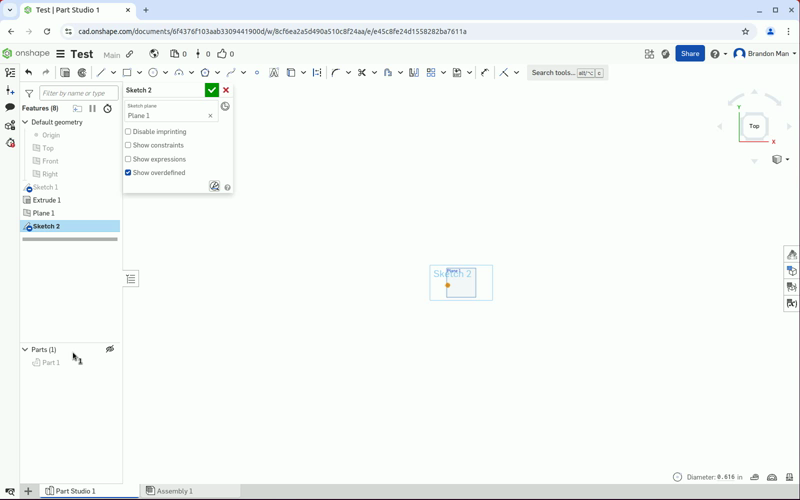
key(shift+y)
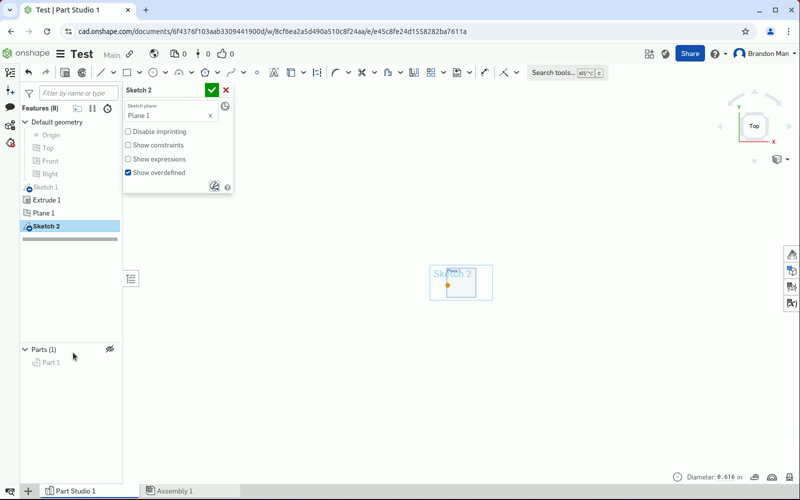
key(shift+e)
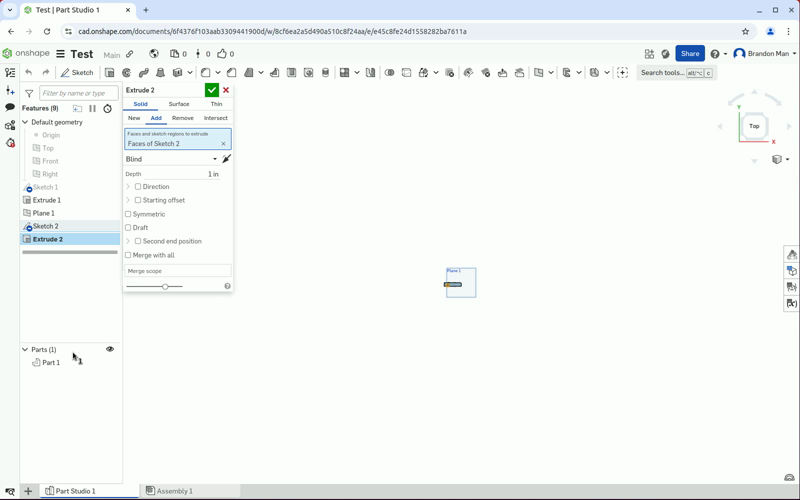
mouse_move(143, 106)
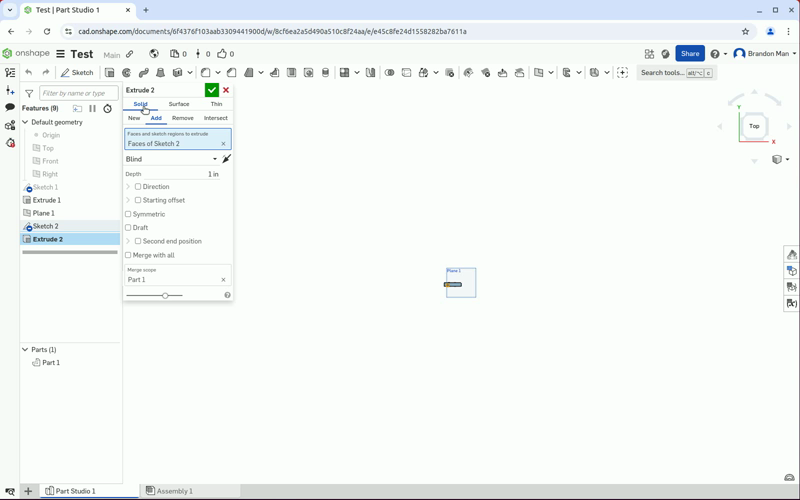
click(143, 106)
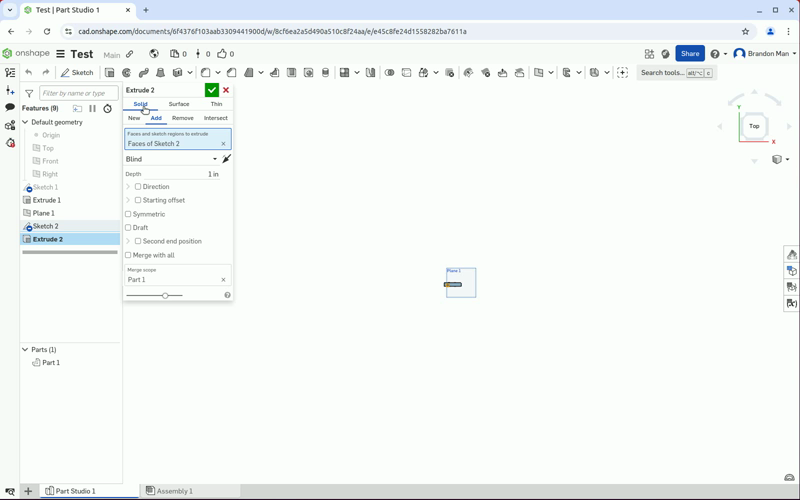
mouse_move(186, 120)
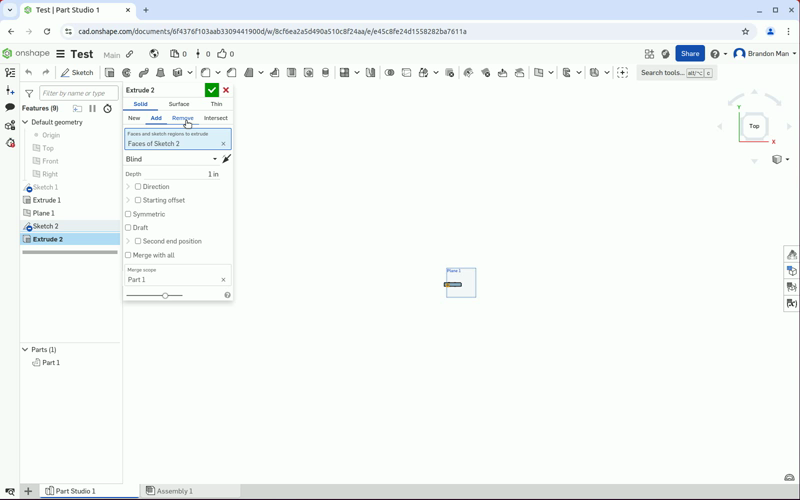
click(186, 120)
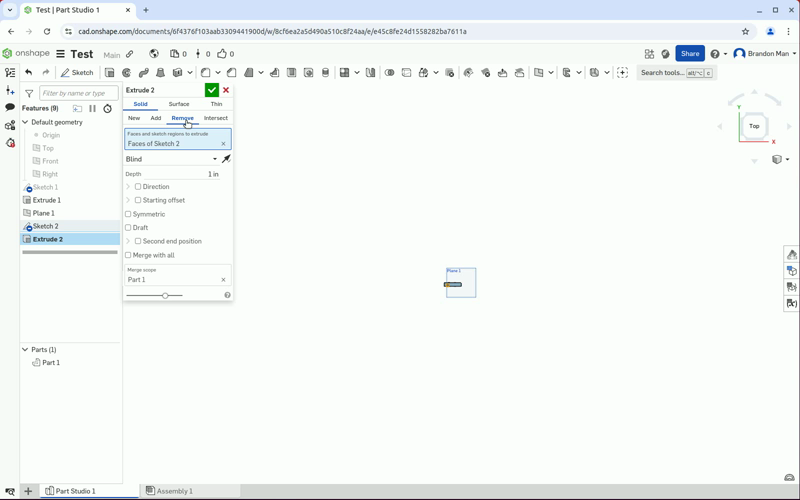
key(tab, 4)
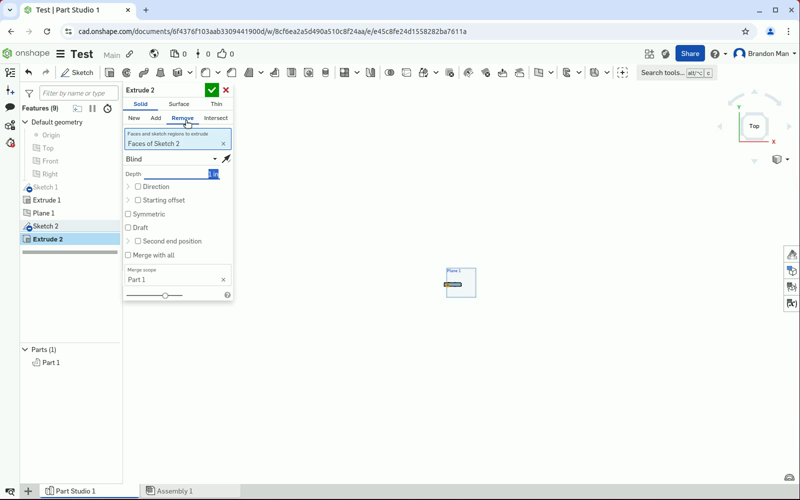
text(0.963)
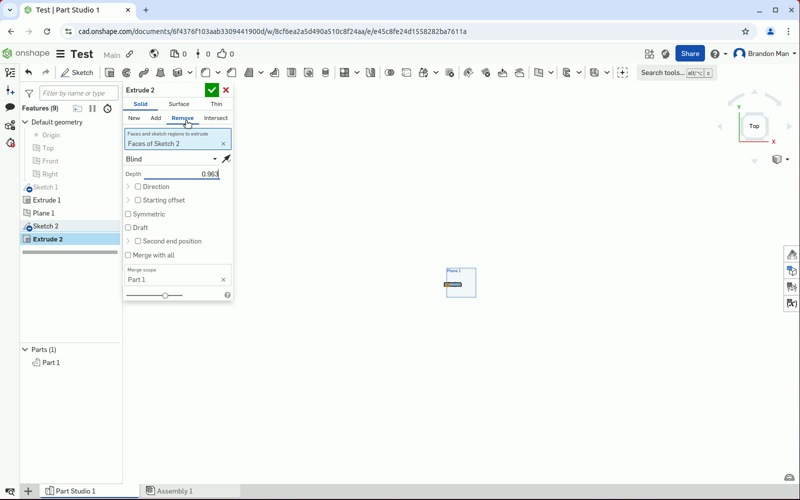
key(tab, 6)
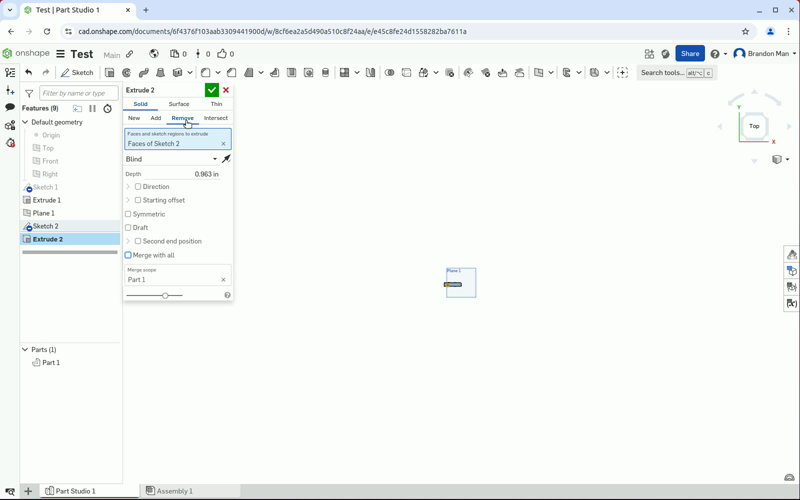
key(space)
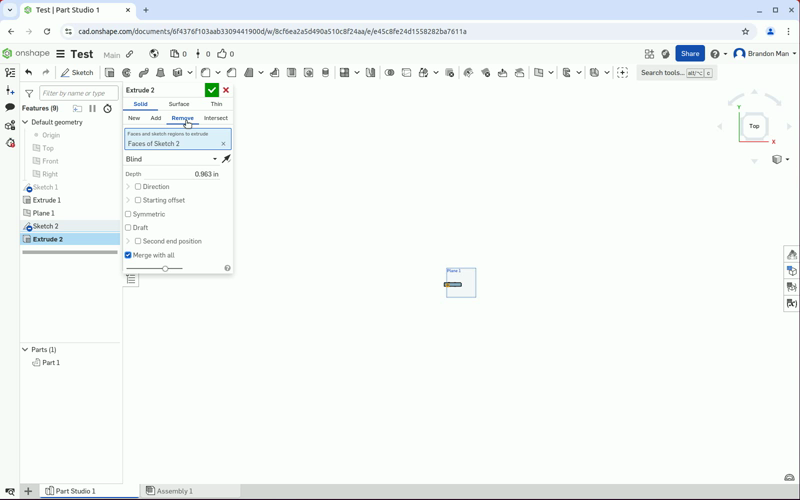
key(enter)
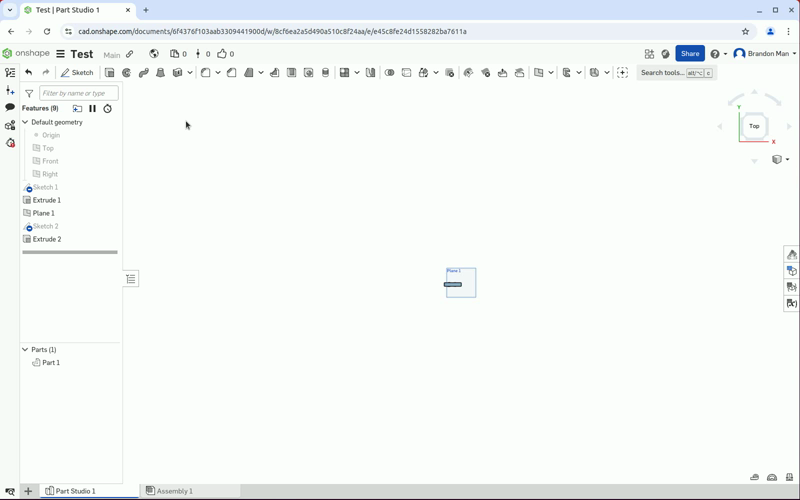
key(shift+h)
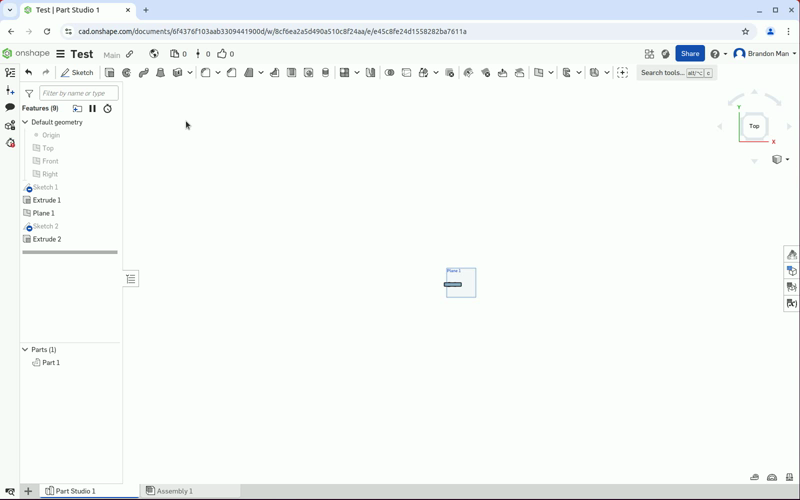
key(shift+h)
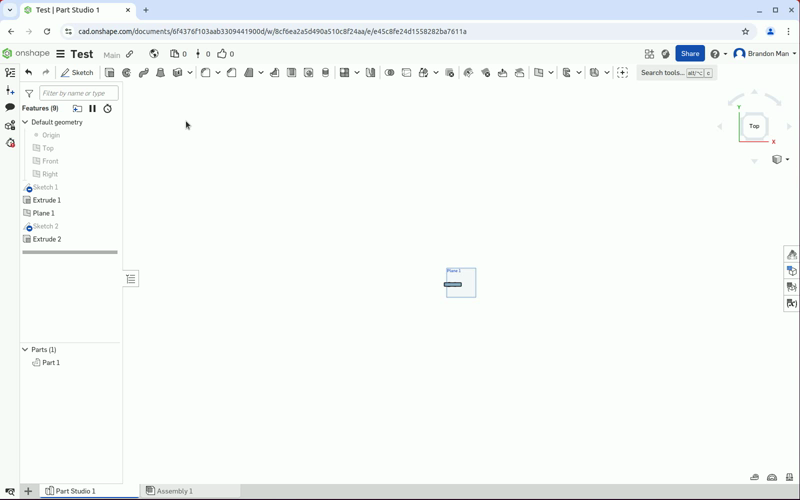
mouse_move(73, 189)
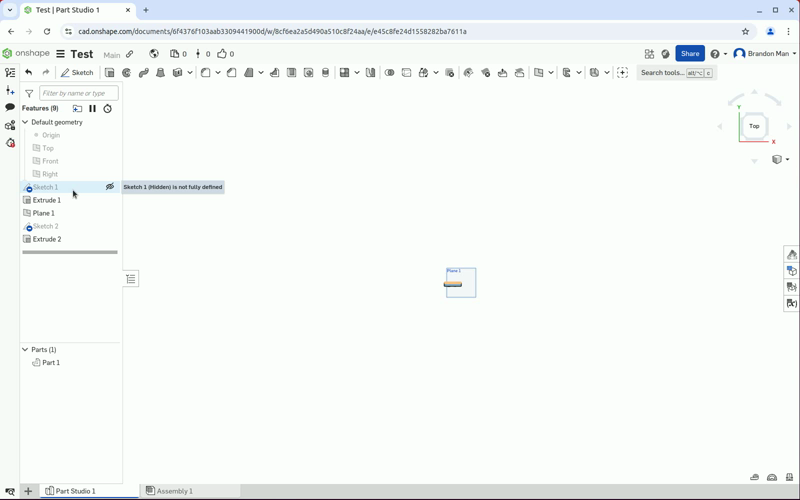
click(73, 189)
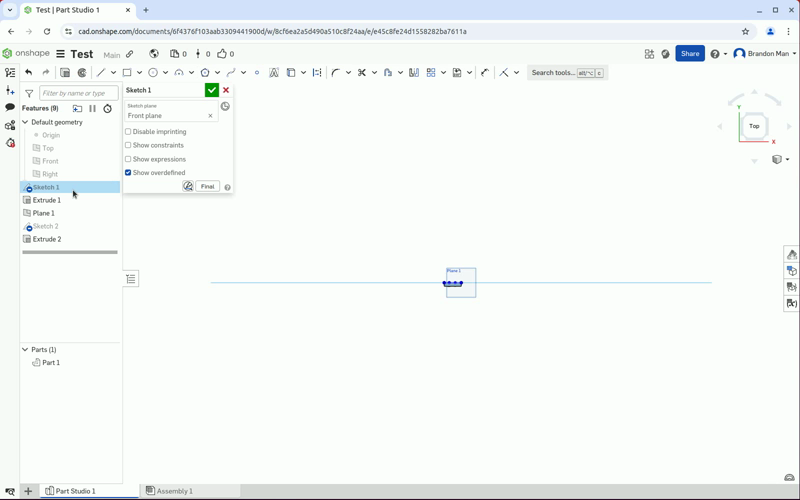
mouse_move(229, 92)
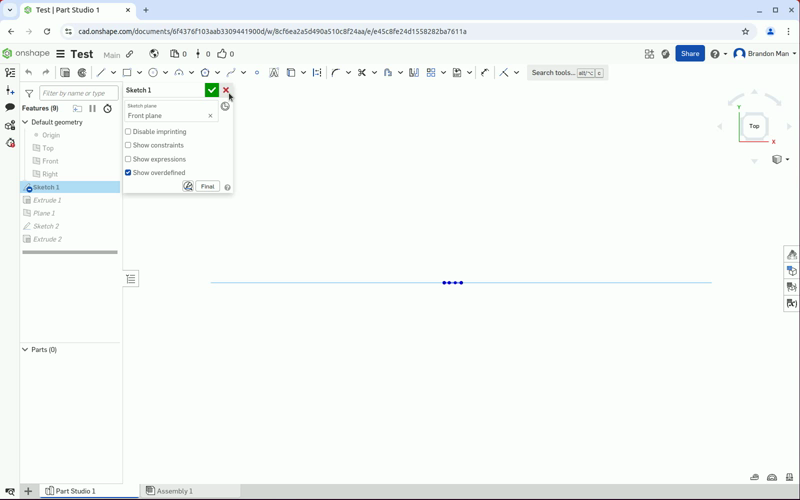
click(229, 92)
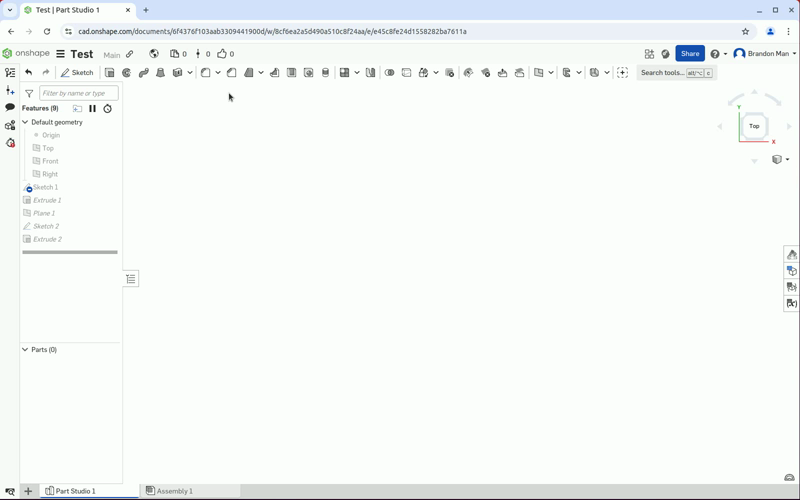
key(shift+s)
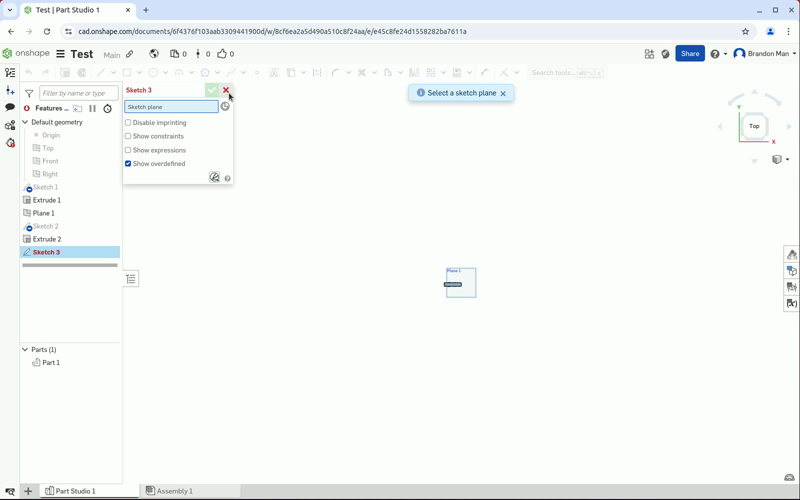
mouse_move(73, 215)
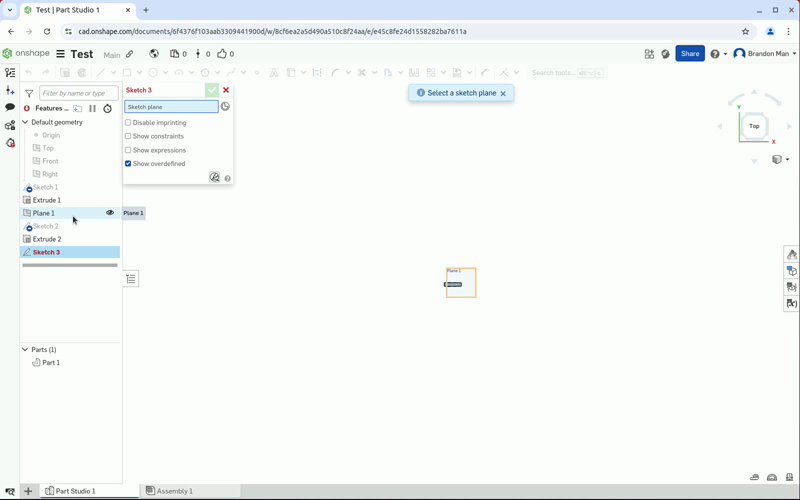
click(73, 215)
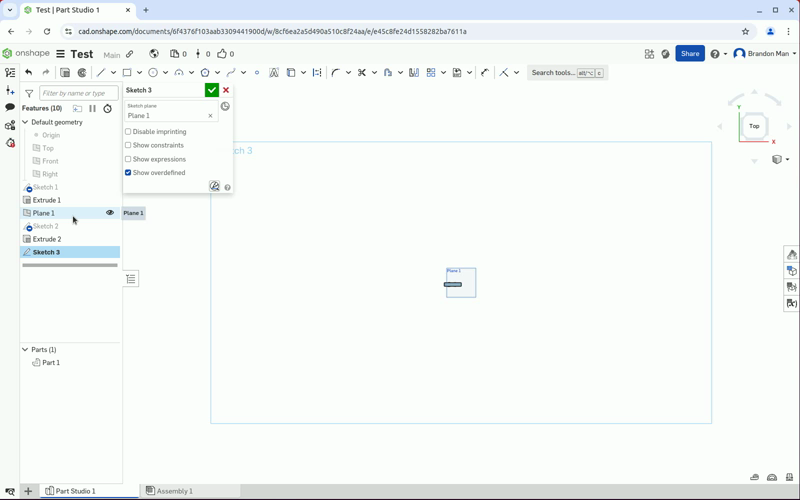
mouse_move(73, 352)
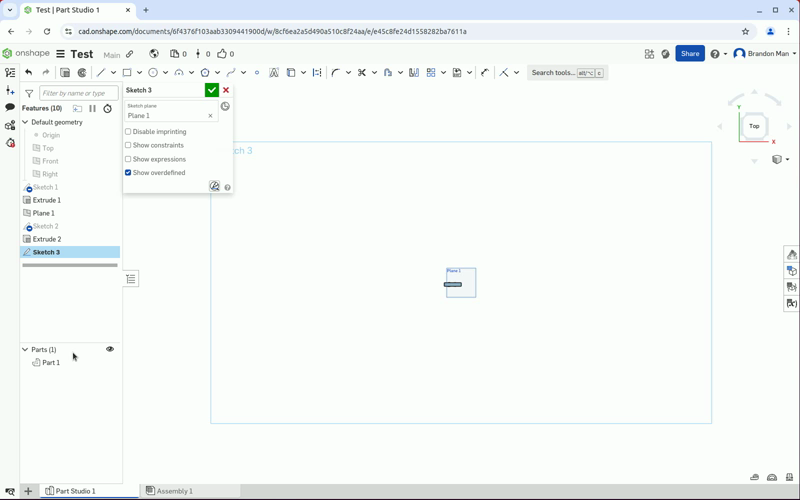
key(y)
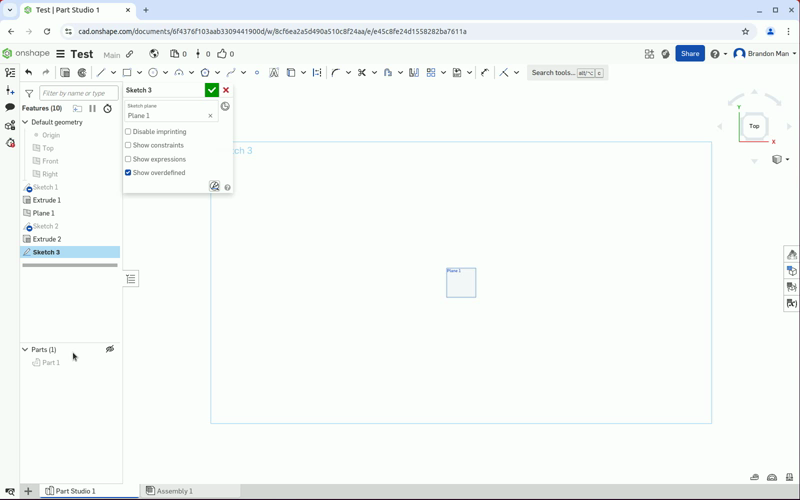
key(c)
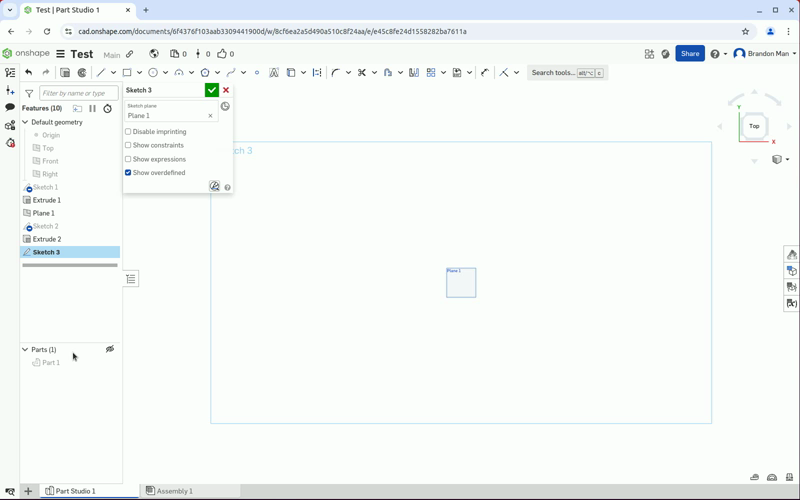
key_down(shift)
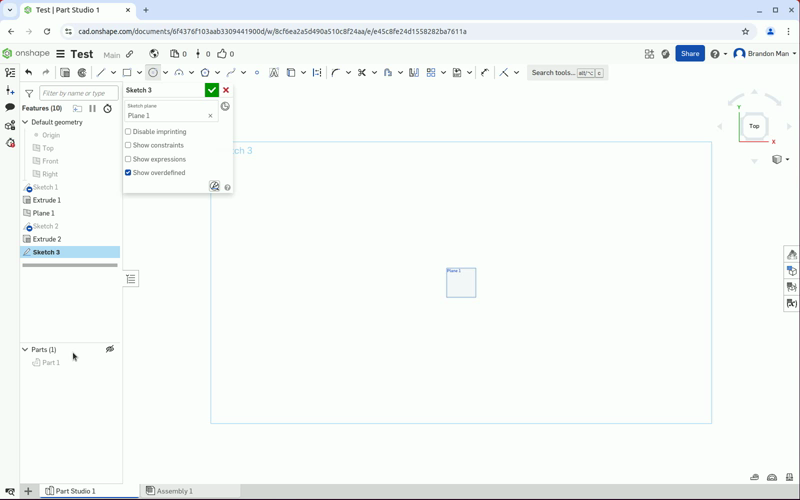
mouse_move(457, 285)
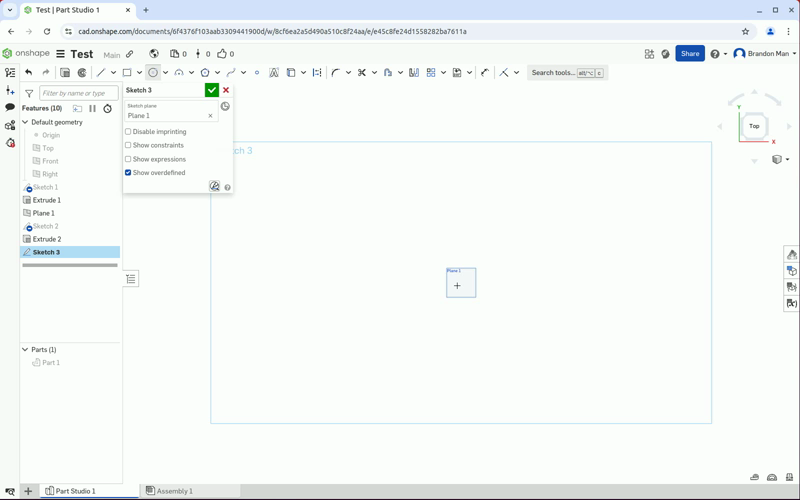
click(457, 285)
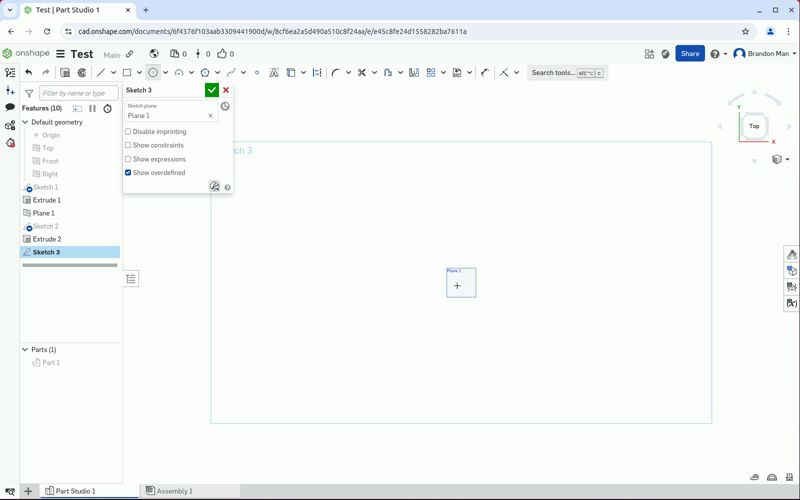
key_up(shift)
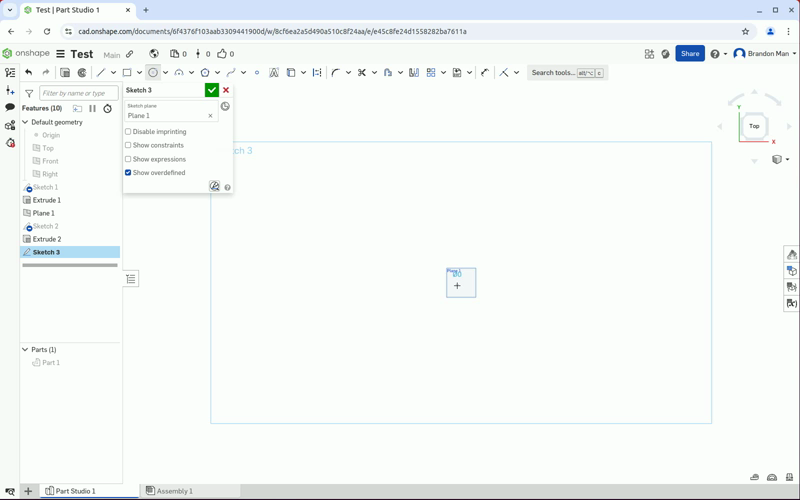
mouse_move(458, 285)
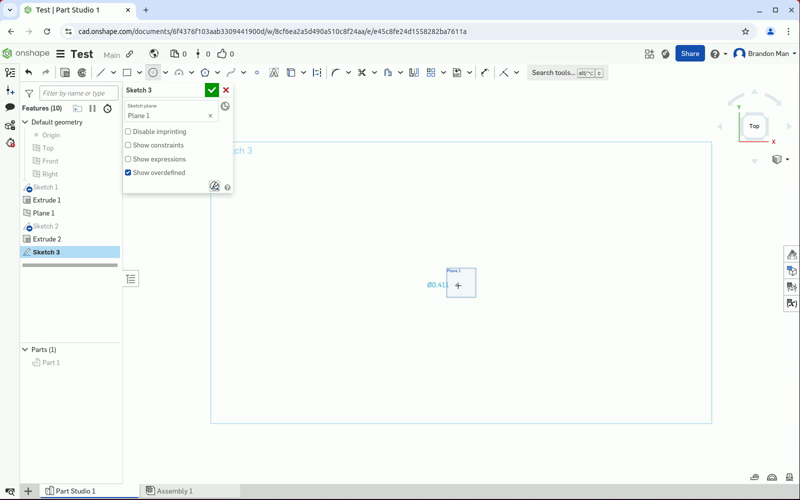
scroll(6)
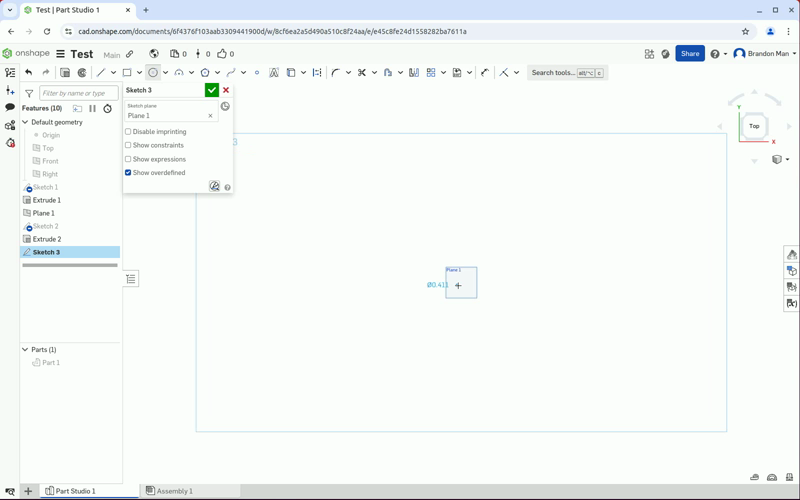
scroll(6)
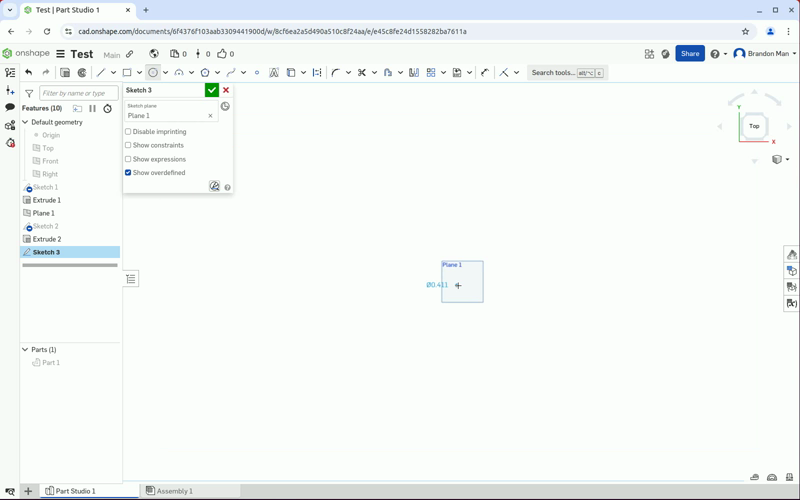
scroll(6)
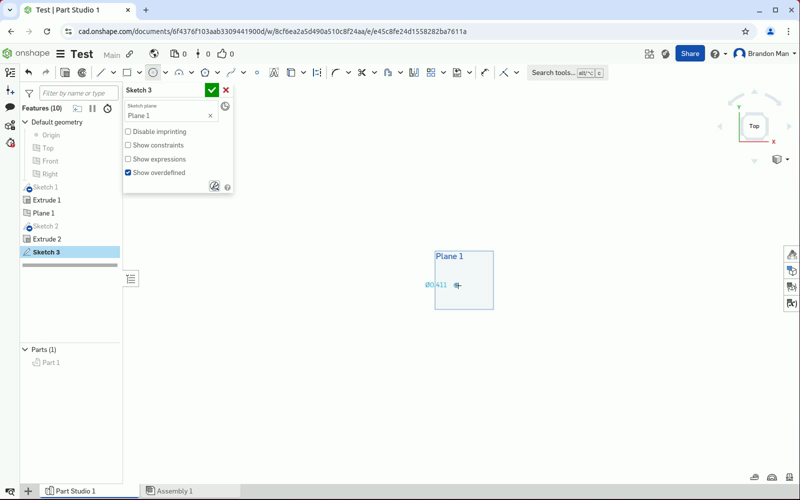
scroll(6)
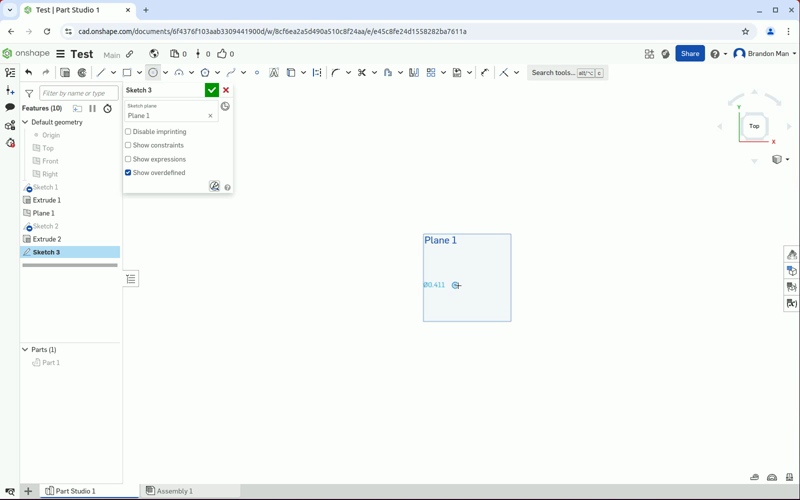
scroll(6)
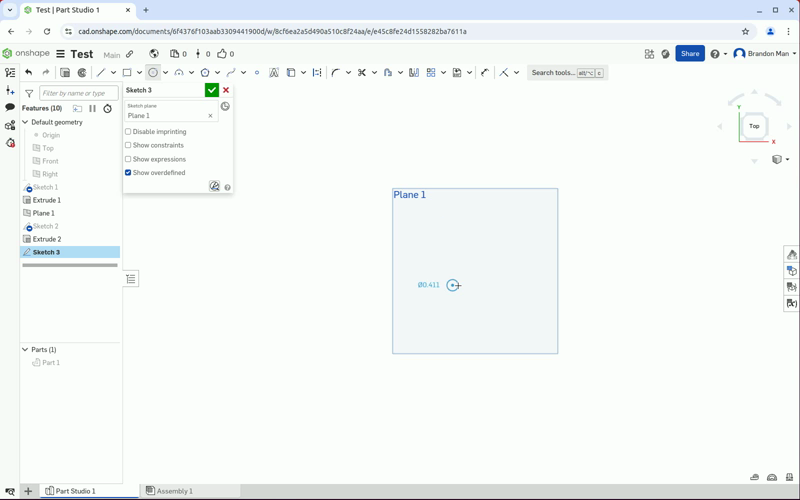
scroll(6)
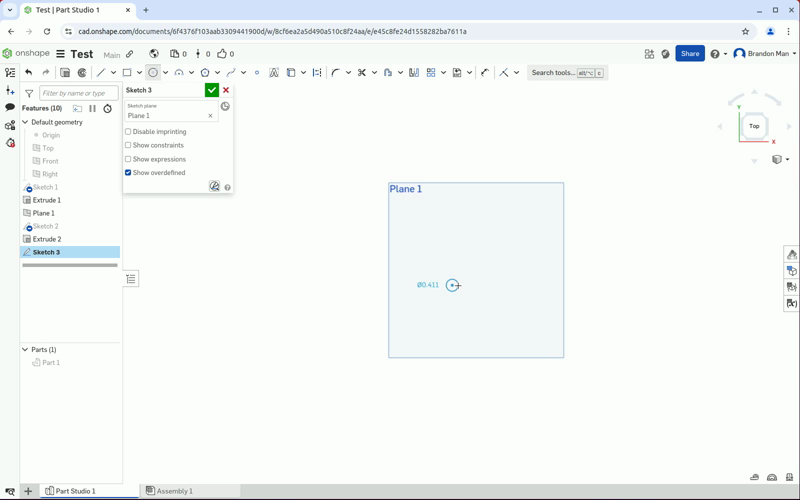
scroll(6)
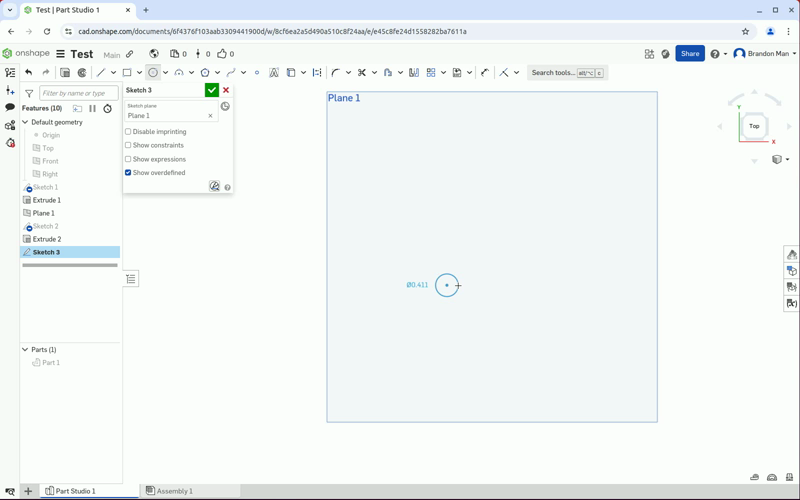
click(458, 285)
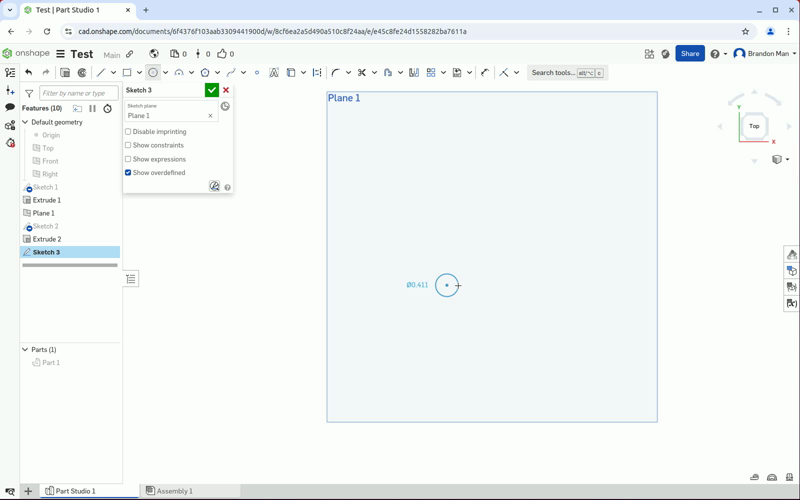
scroll(-6)
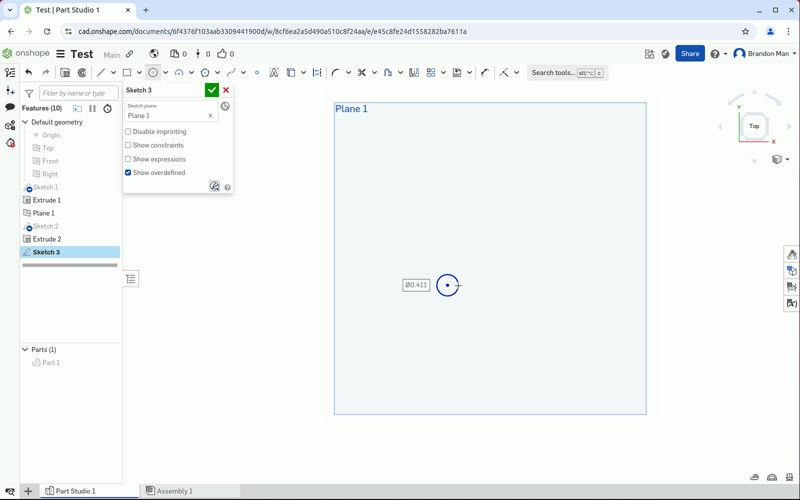
scroll(-6)
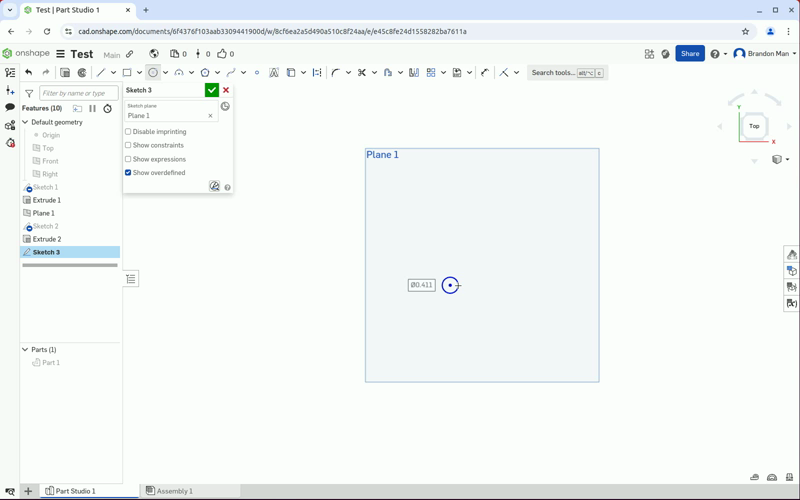
scroll(-6)
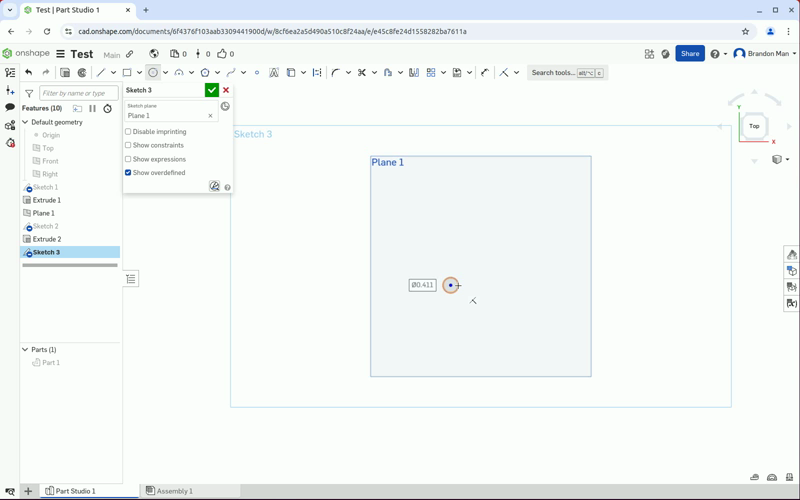
scroll(-6)
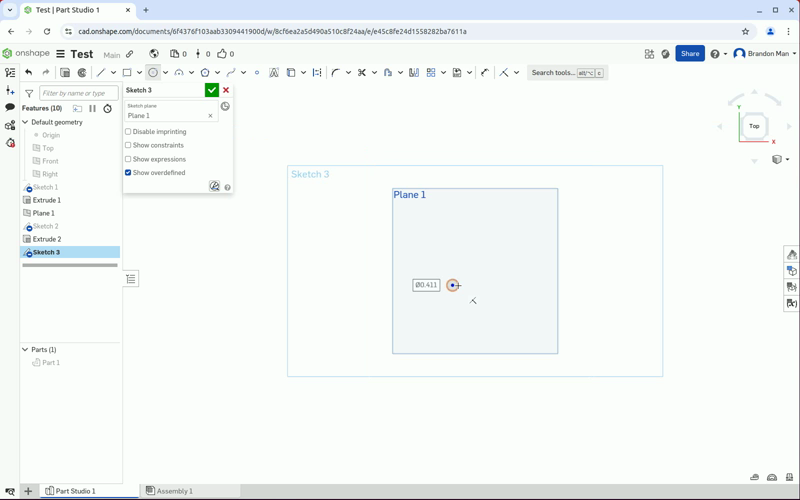
scroll(-6)
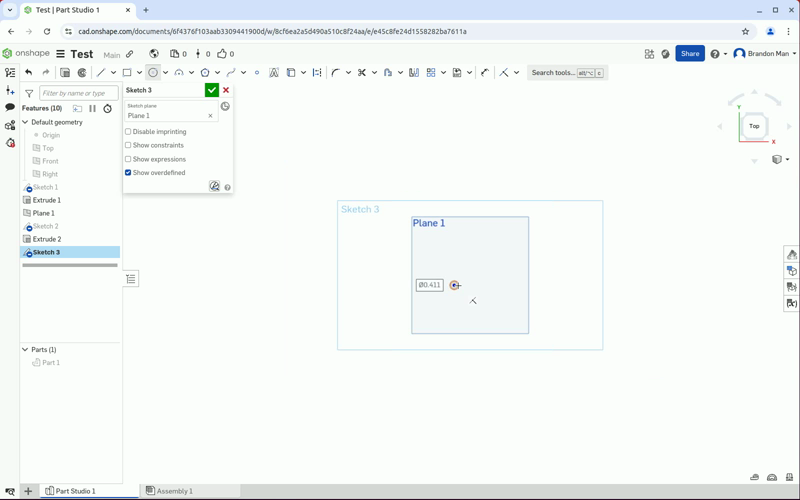
scroll(-6)
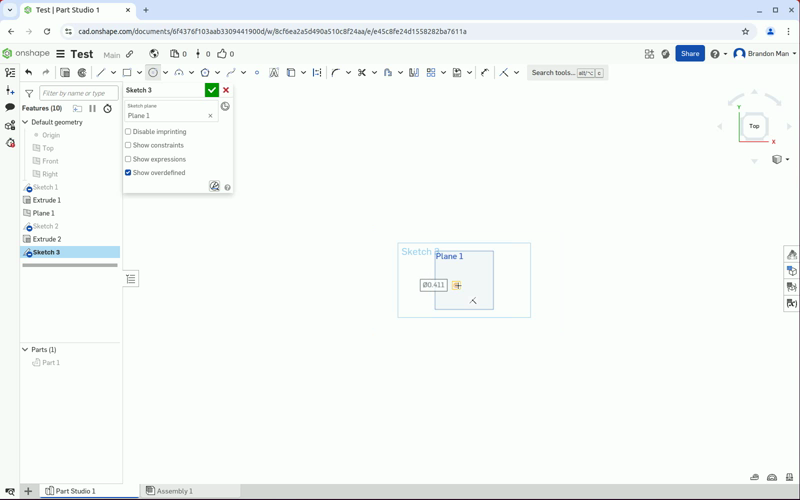
scroll(-6)
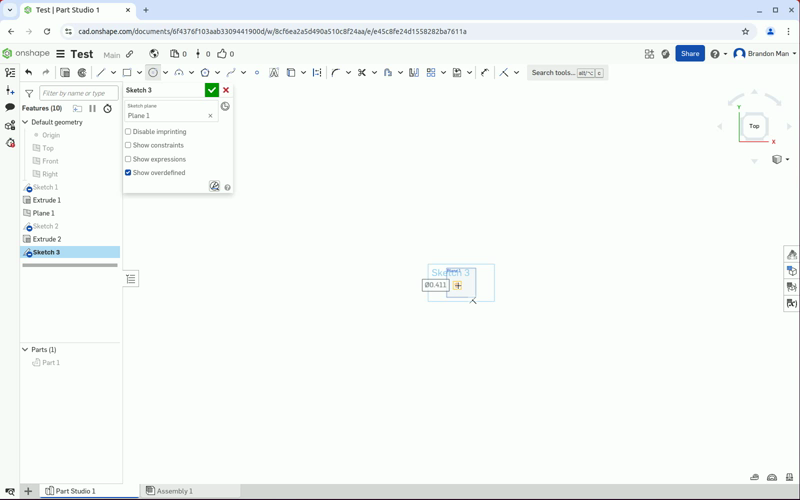
key(esc)
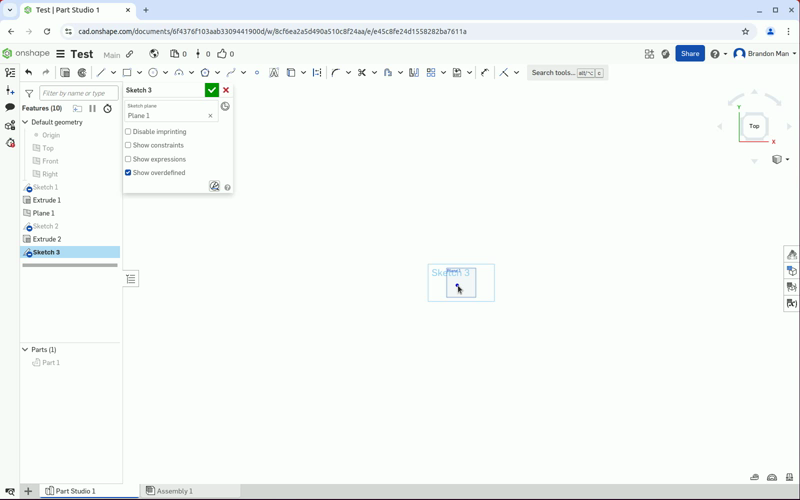
mouse_move(458, 285)
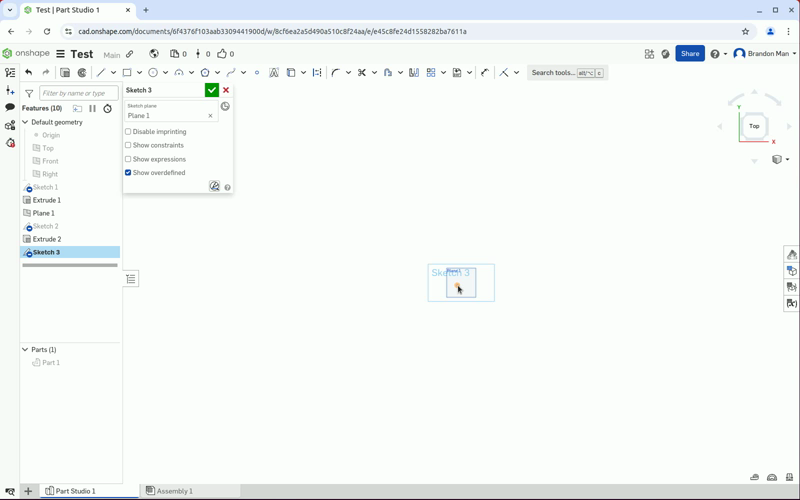
scroll(6)
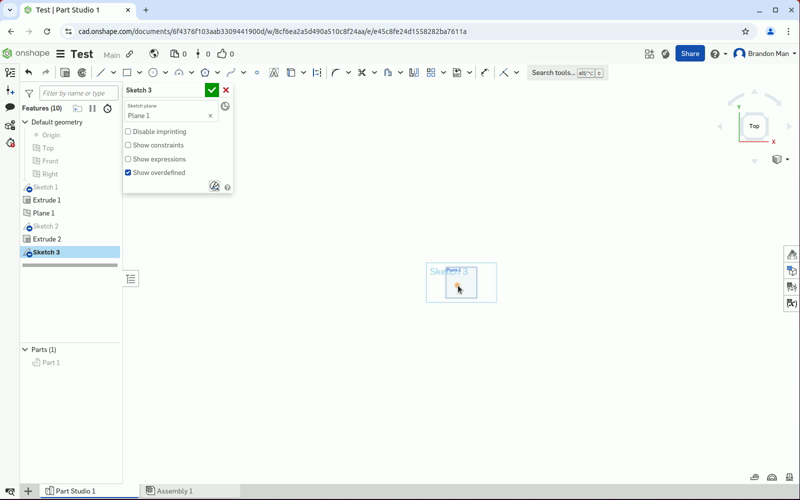
scroll(6)
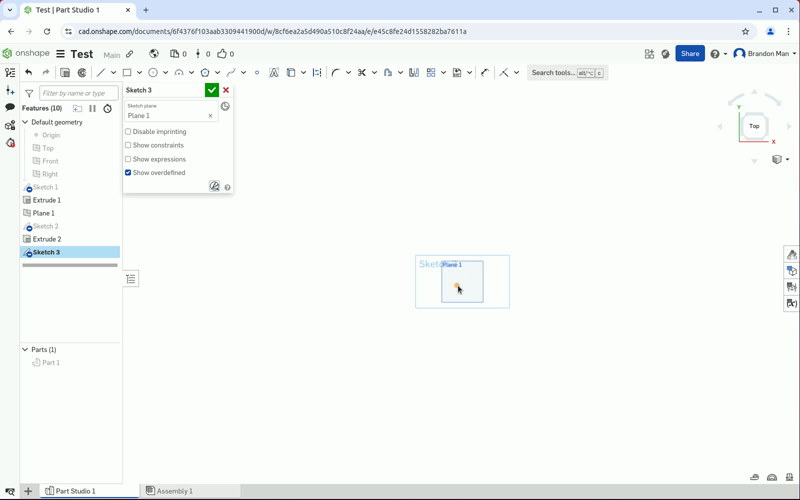
scroll(6)
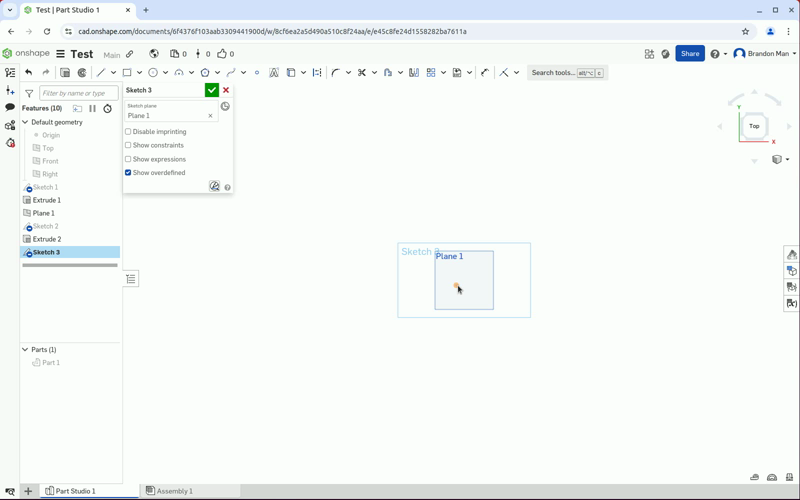
scroll(6)
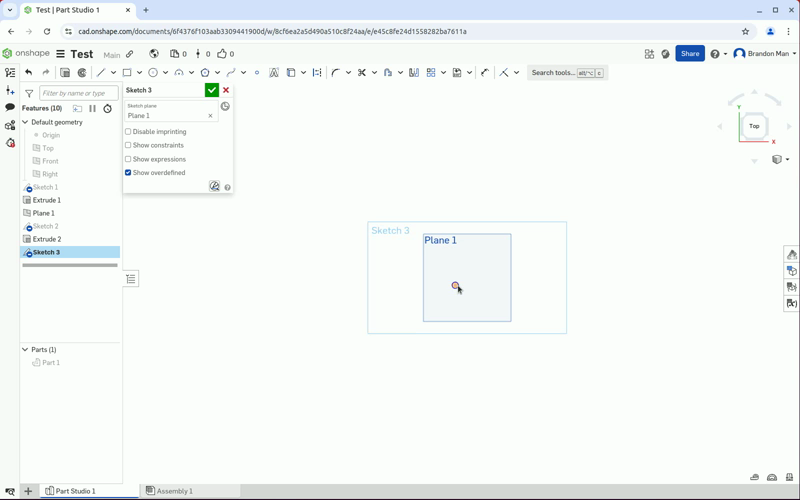
scroll(6)
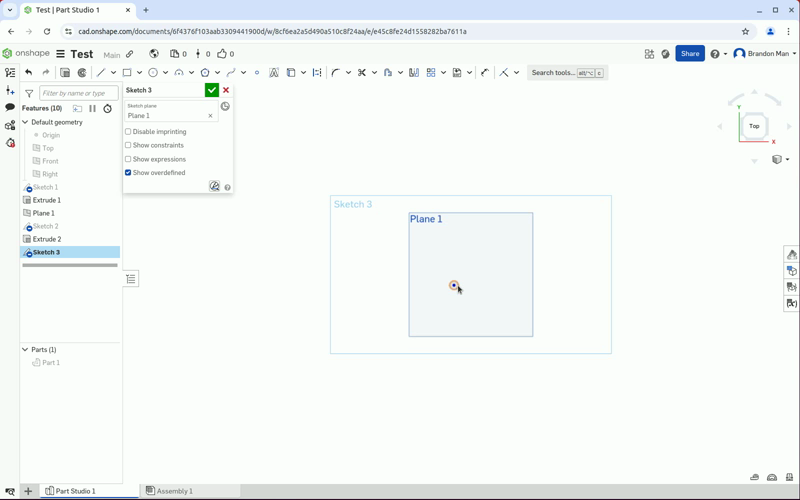
scroll(6)
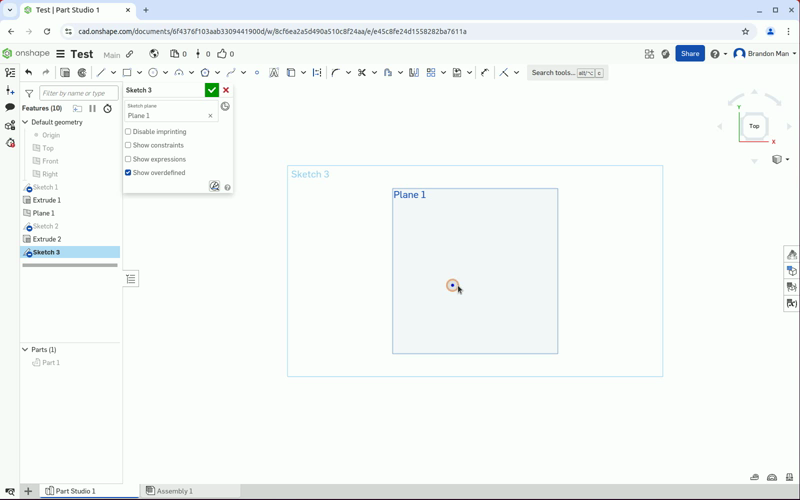
scroll(6)
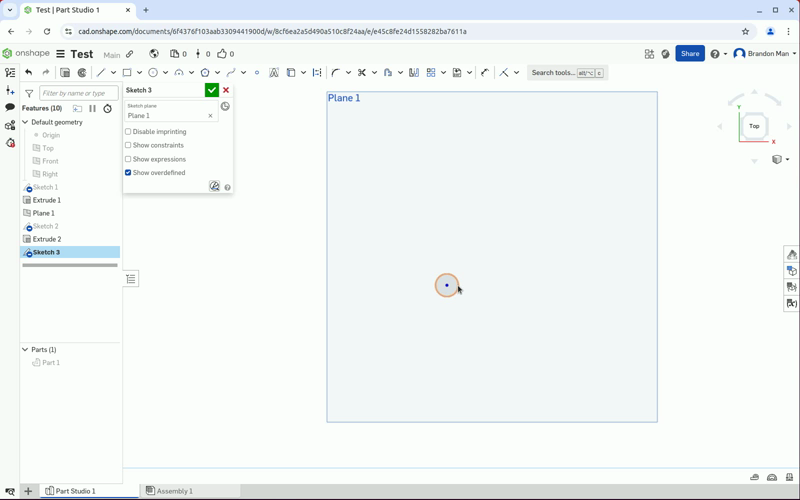
click(458, 285)
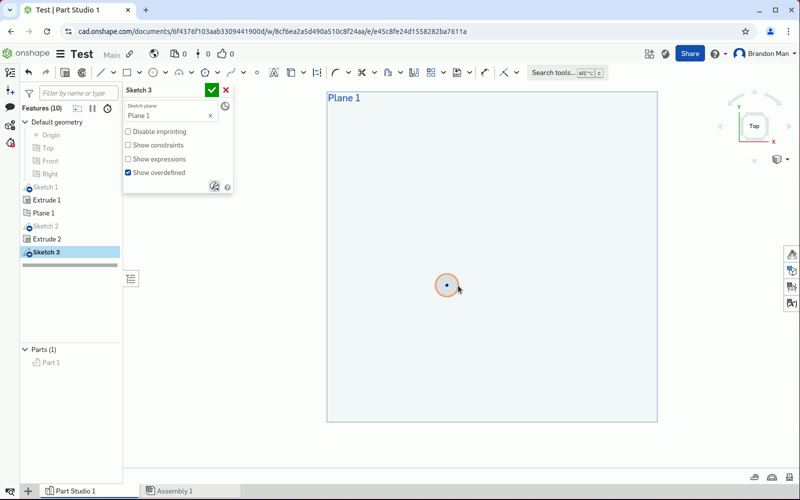
scroll(-6)
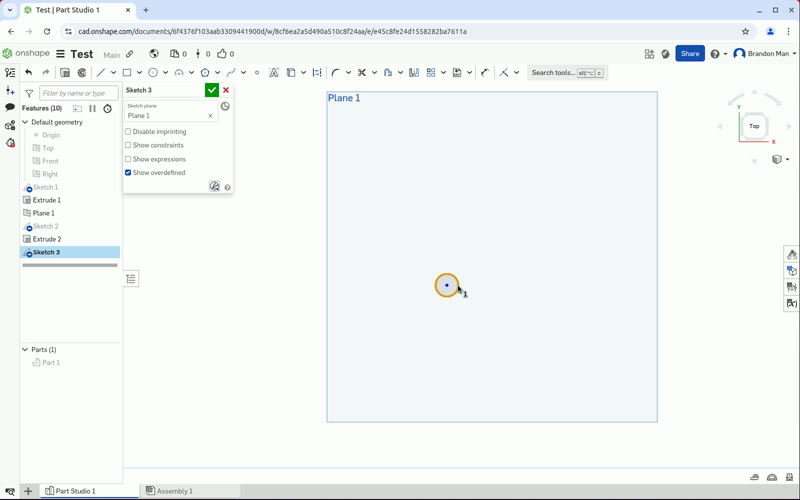
scroll(-6)
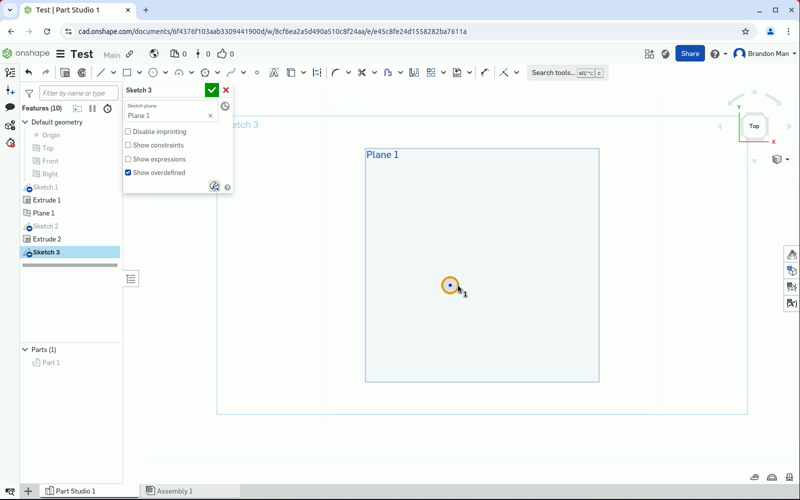
scroll(-6)
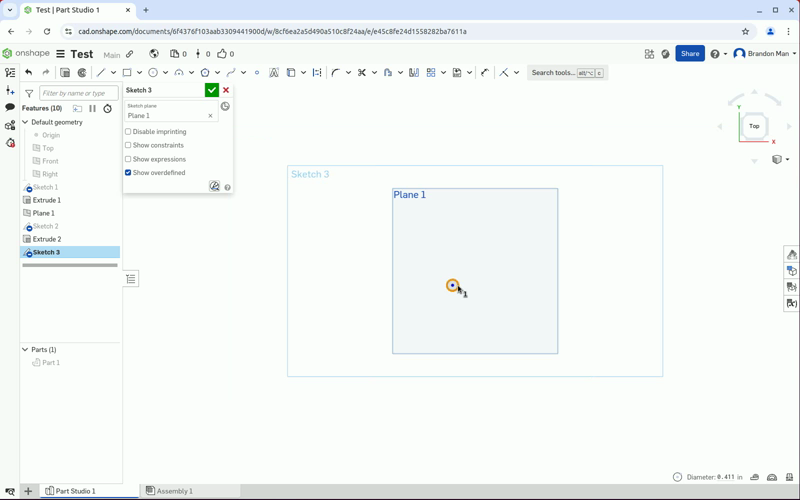
scroll(-6)
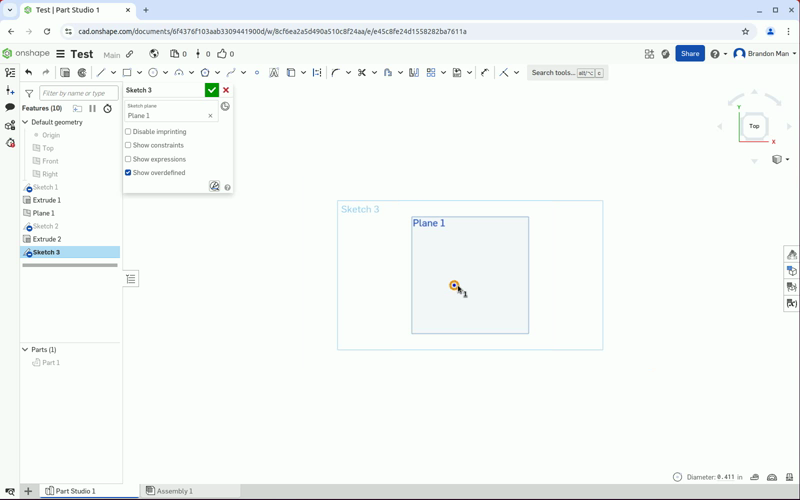
scroll(-6)
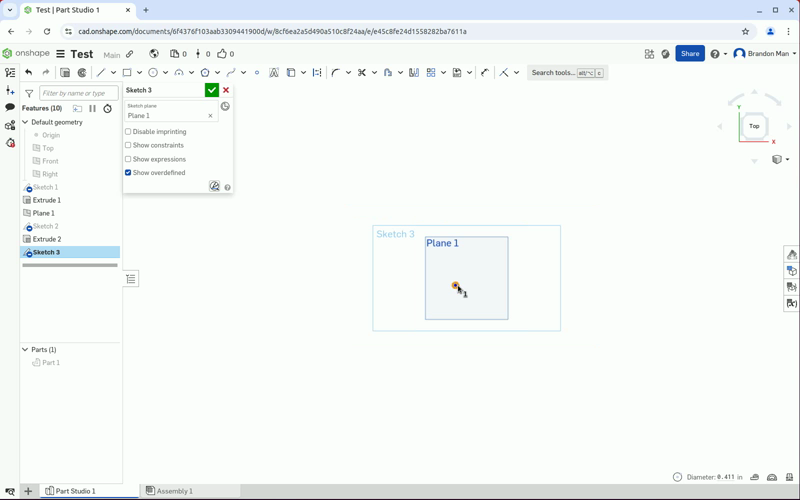
scroll(-6)
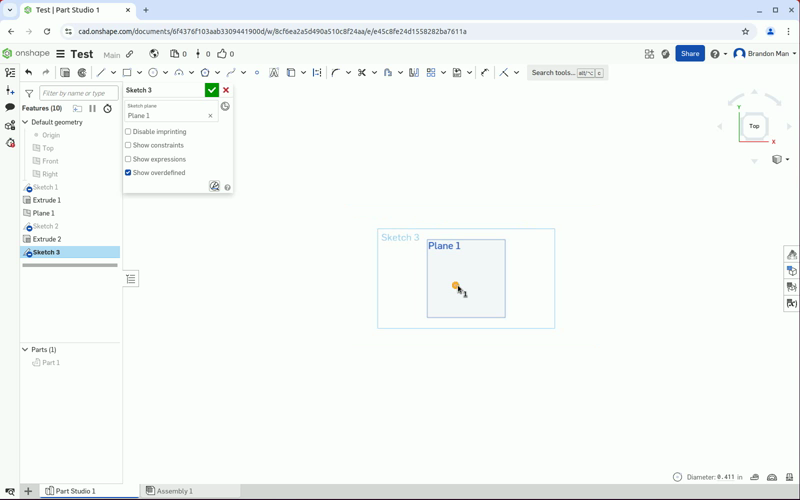
scroll(-6)
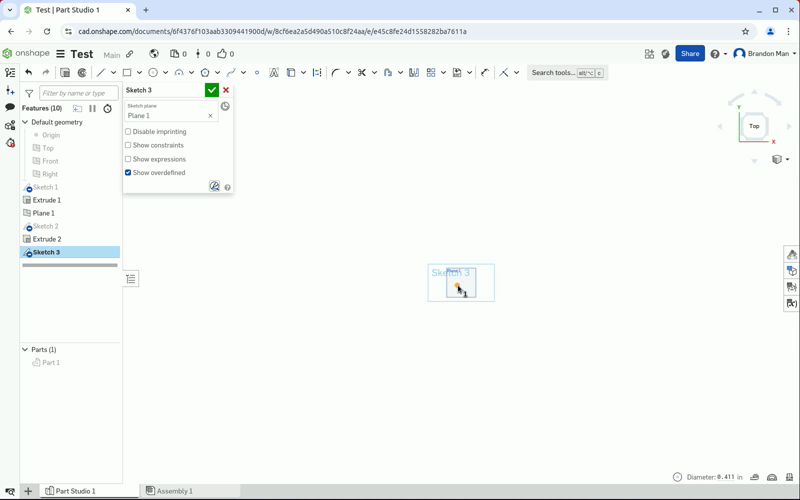
mouse_move(73, 352)
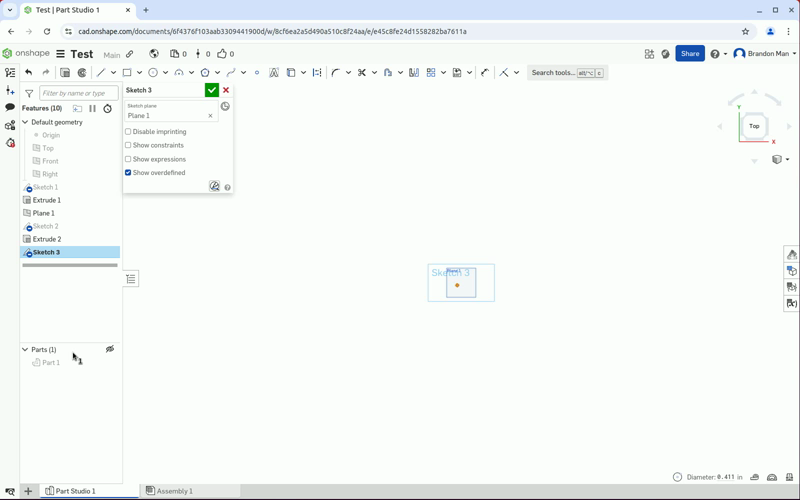
key(shift+y)
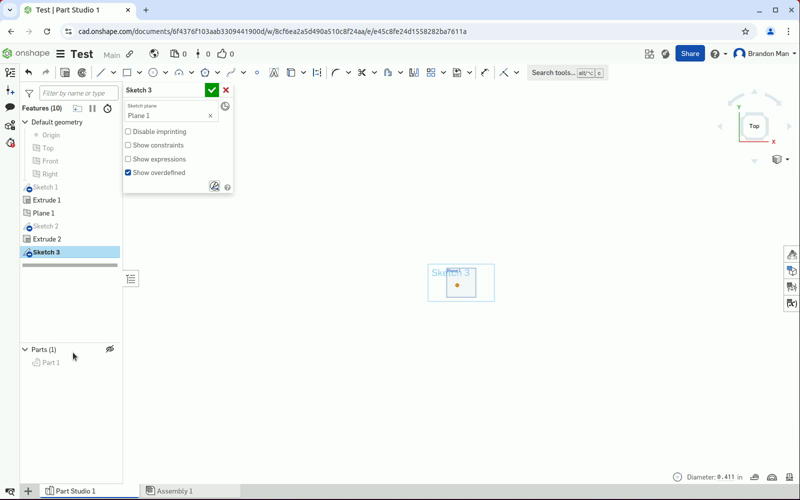
key(shift+e)
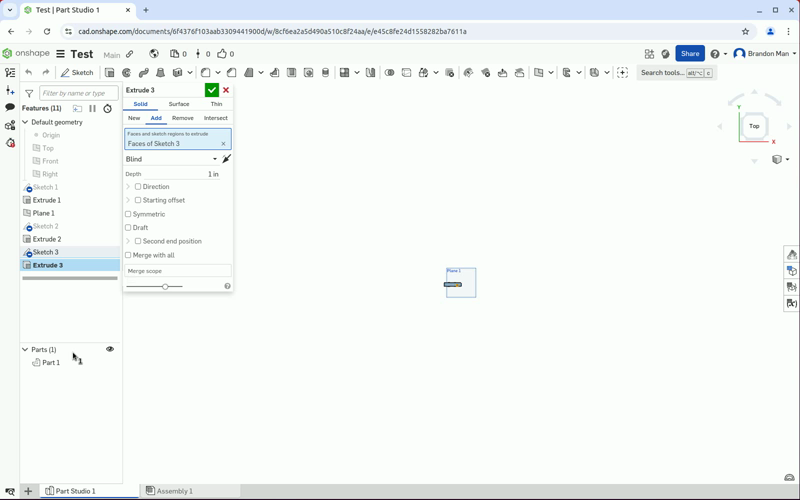
mouse_move(143, 106)
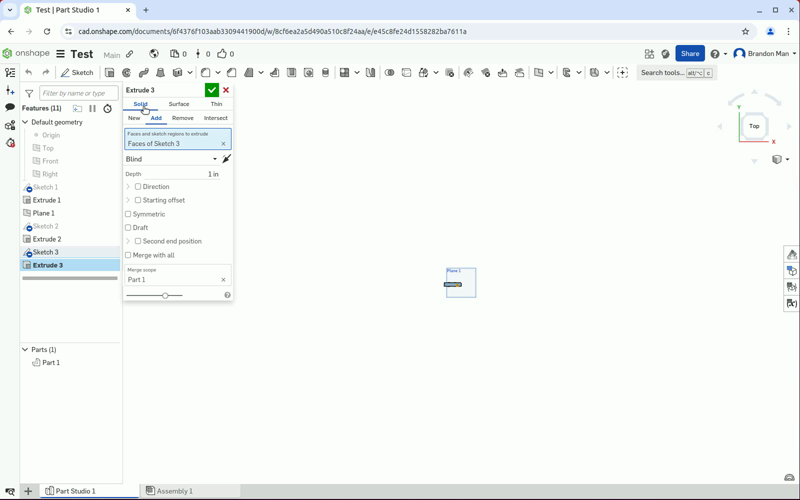
click(143, 106)
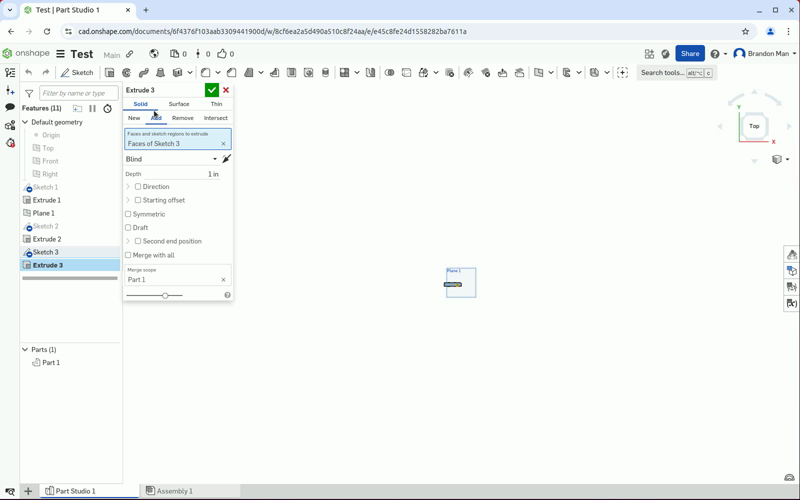
mouse_move(186, 120)
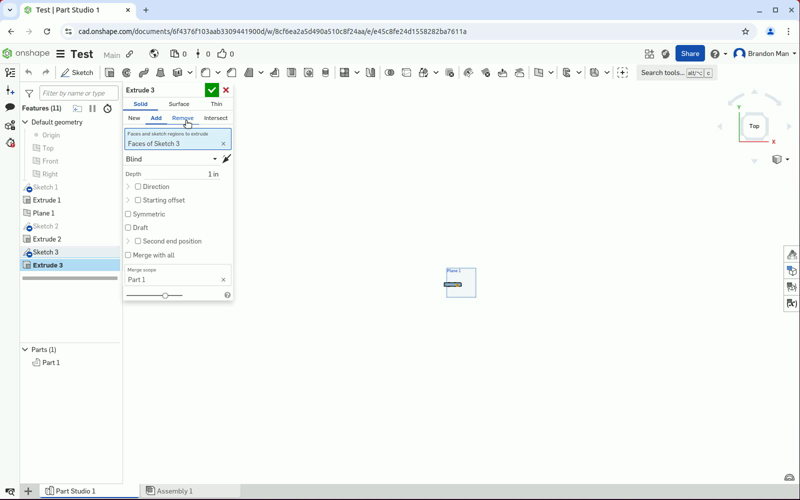
click(186, 120)
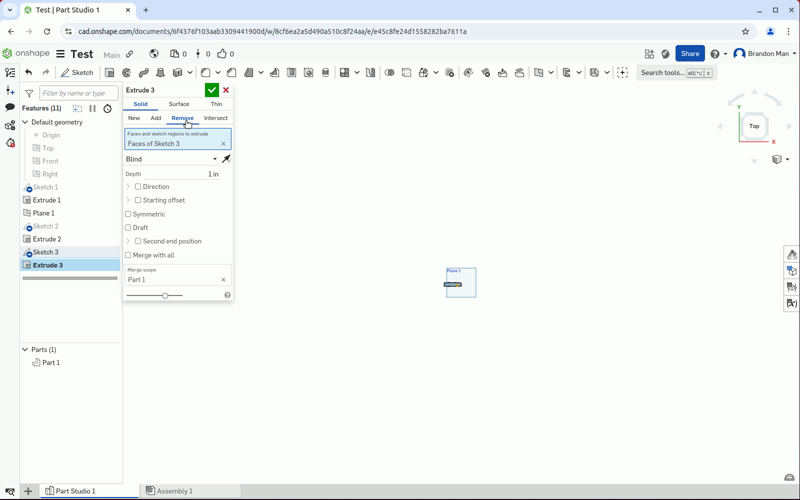
key(tab, 4)
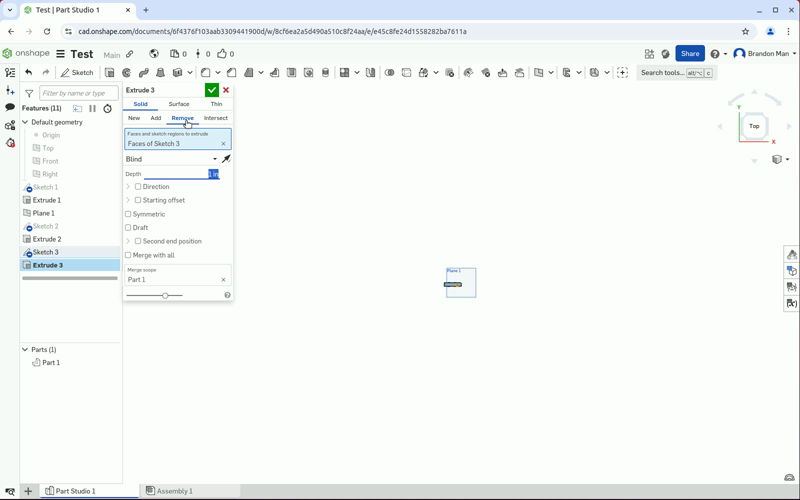
text(0.963)
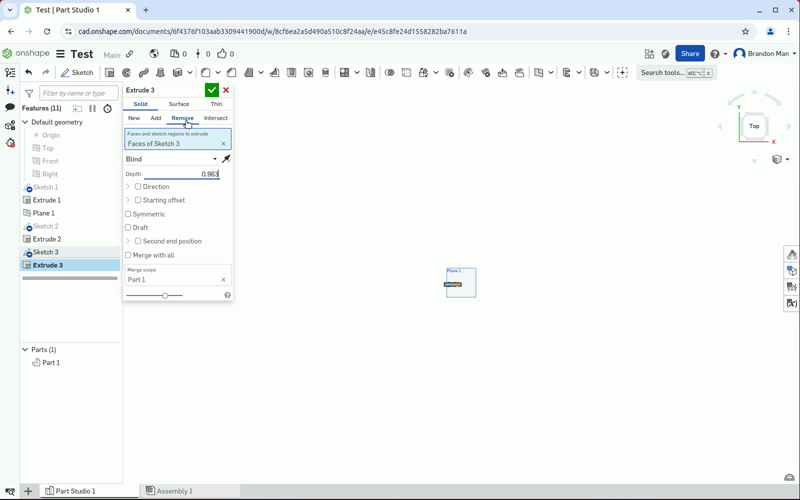
key(tab, 6)
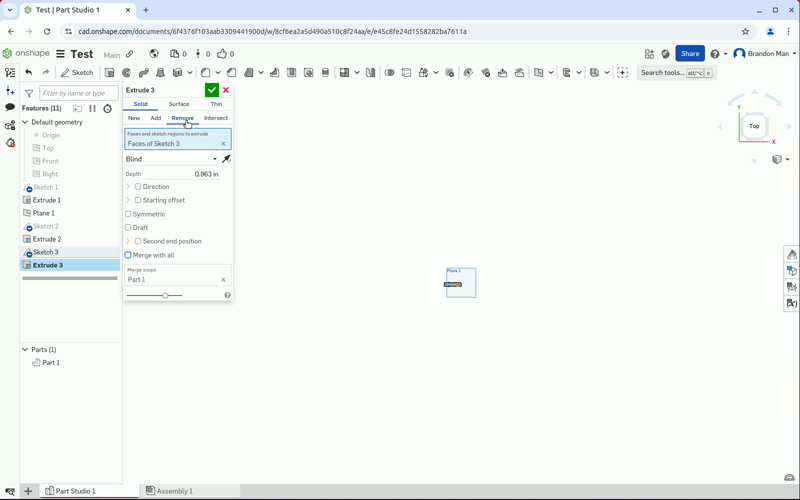
key(space)
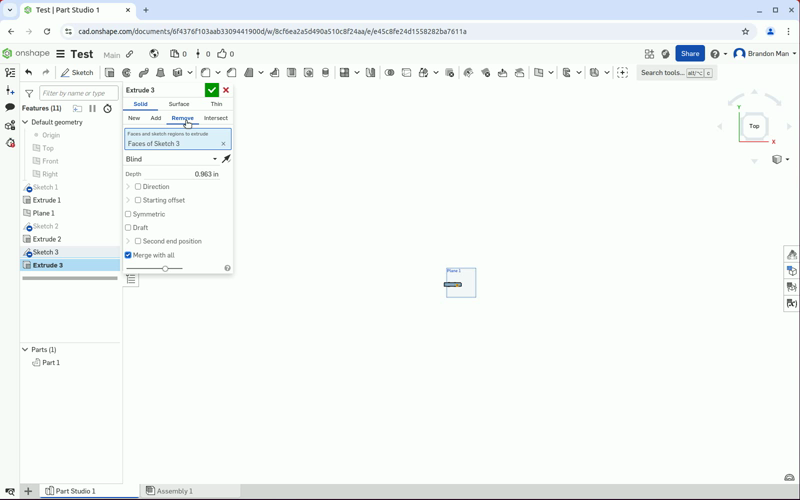
key(enter)
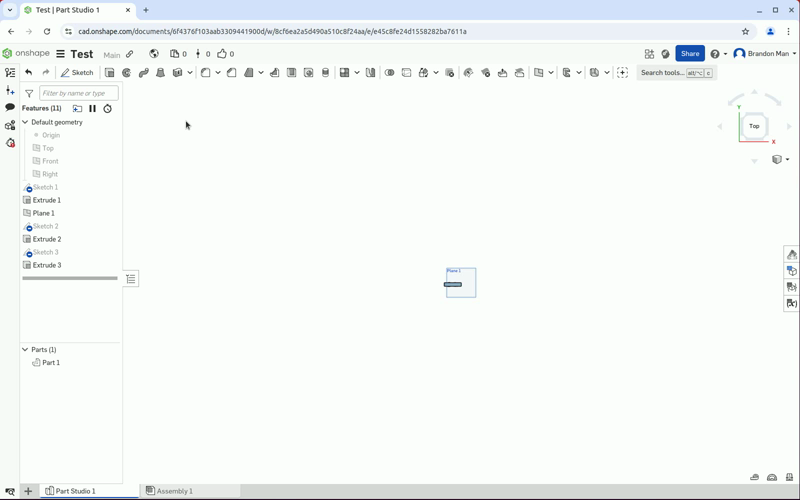
key(shift+h)
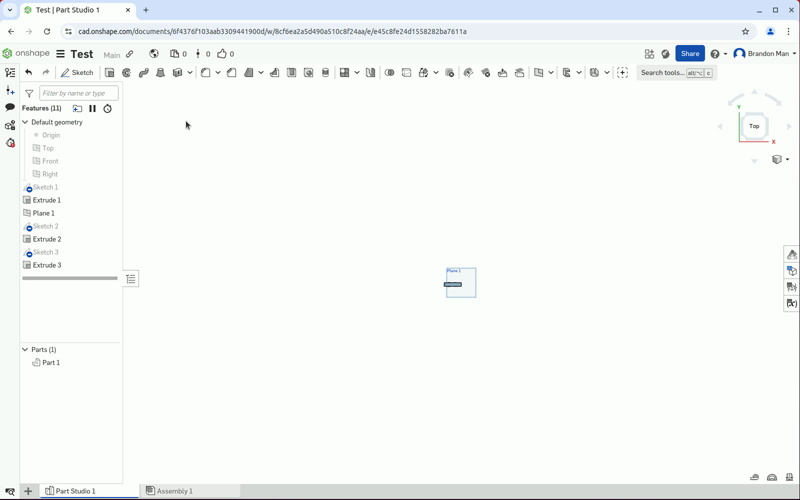
key(shift+h)
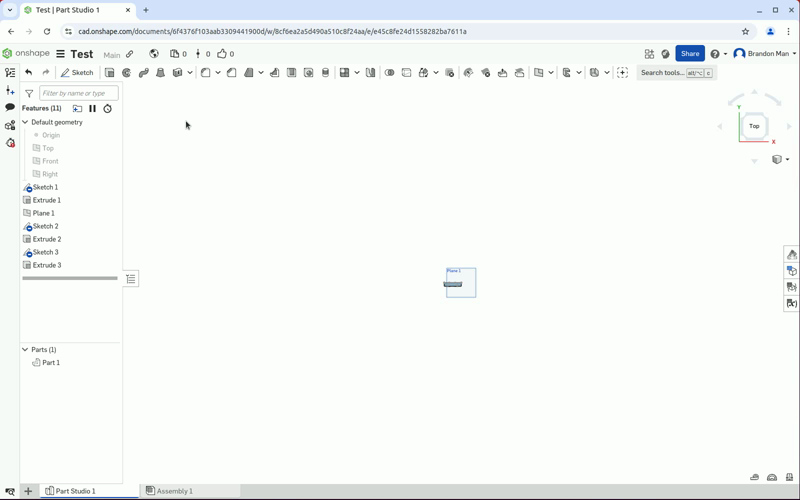
key(shift+7)
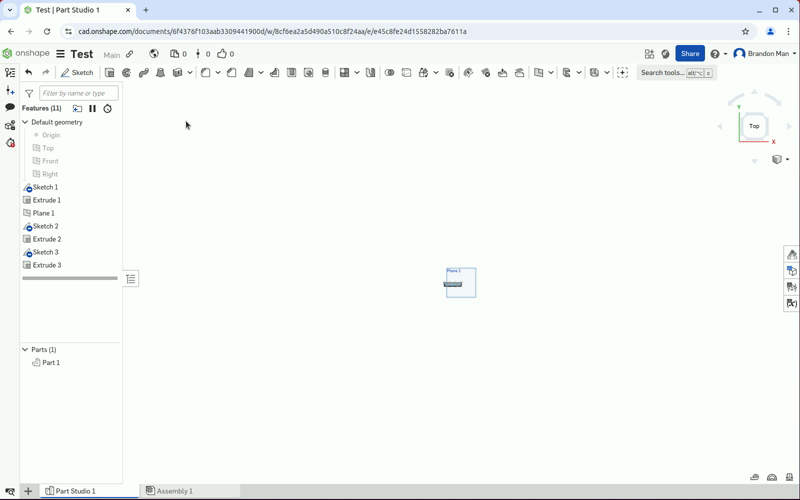
key(up, 3)
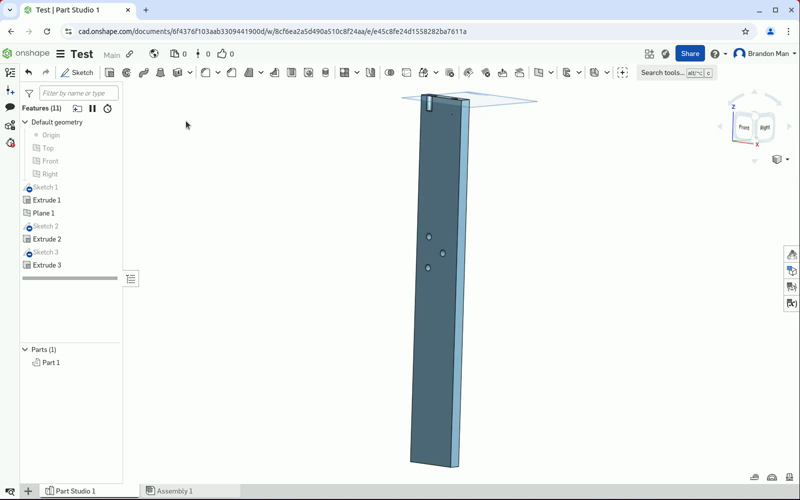
key(left, 3)
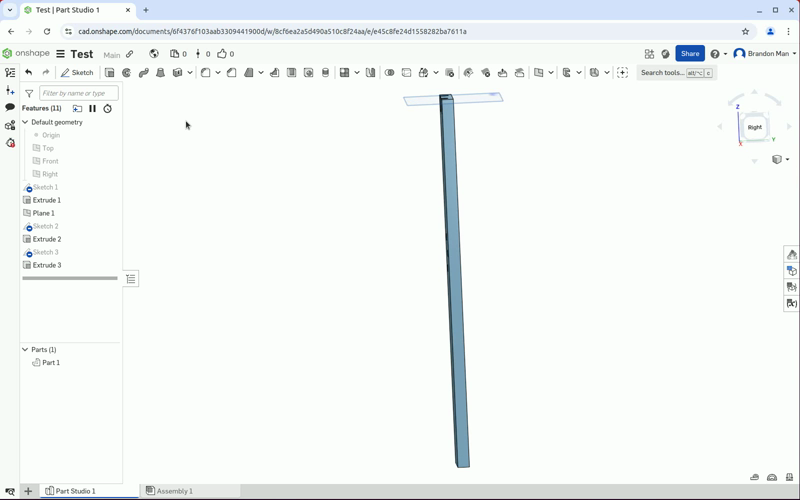
key(right, 3)
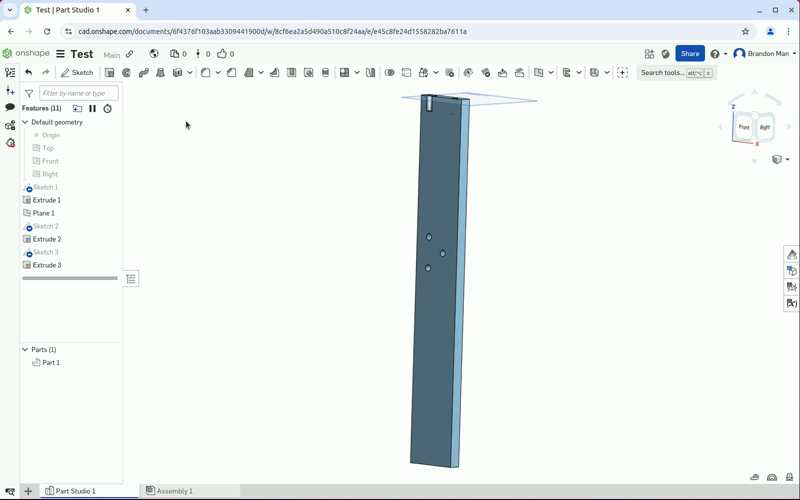
key(down, 3)
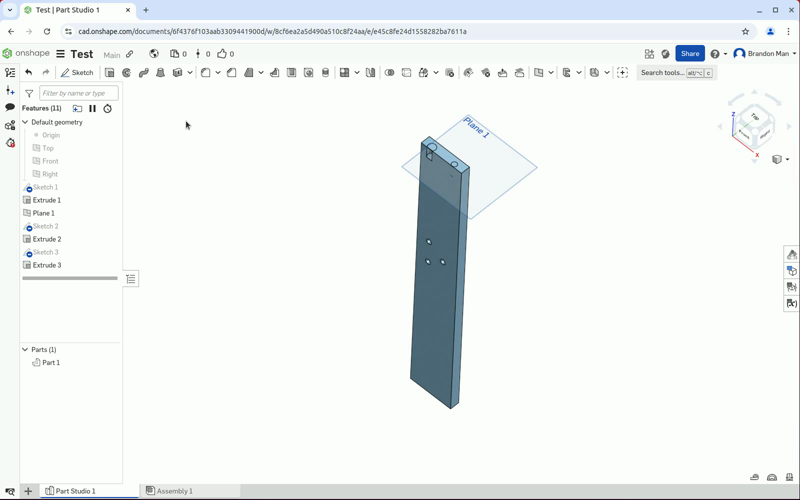
mouse_move(73, 189)
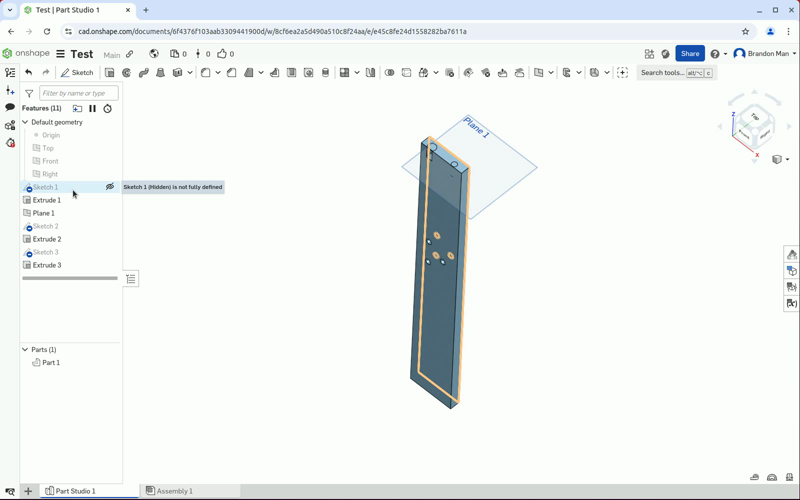
click(73, 189)